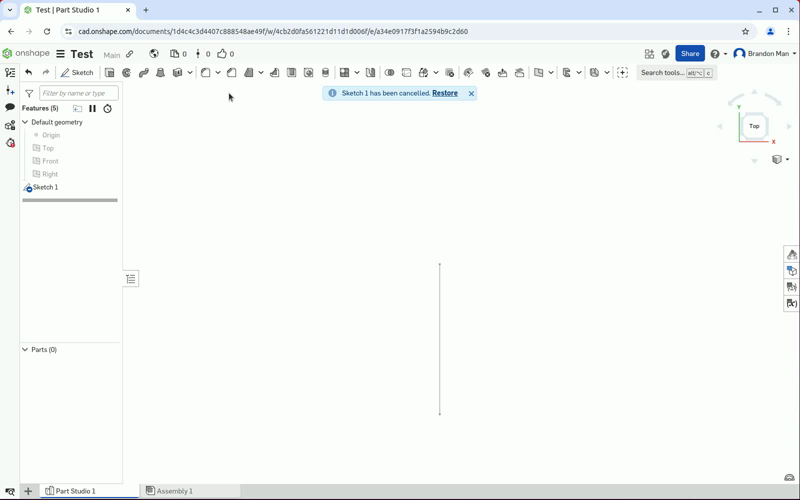
key(shift+h)
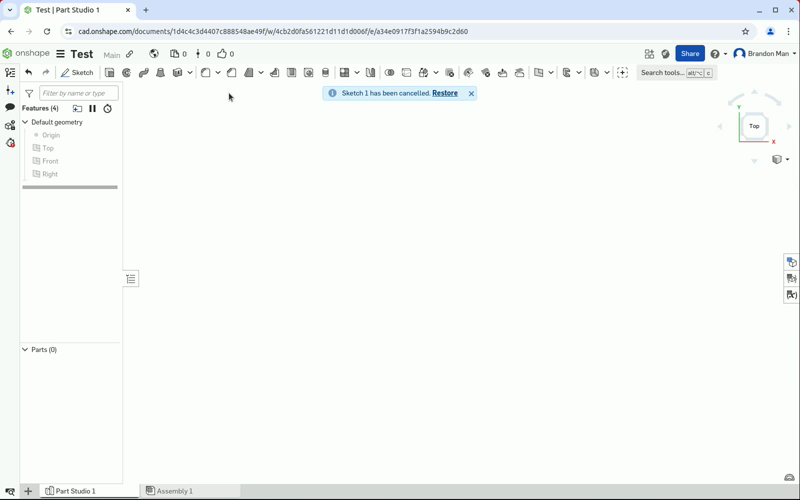
mouse_move(73, 352)
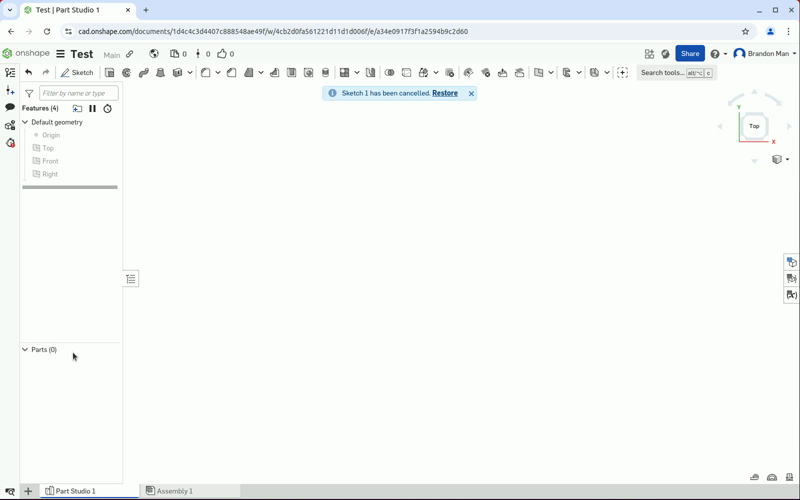
key(y)
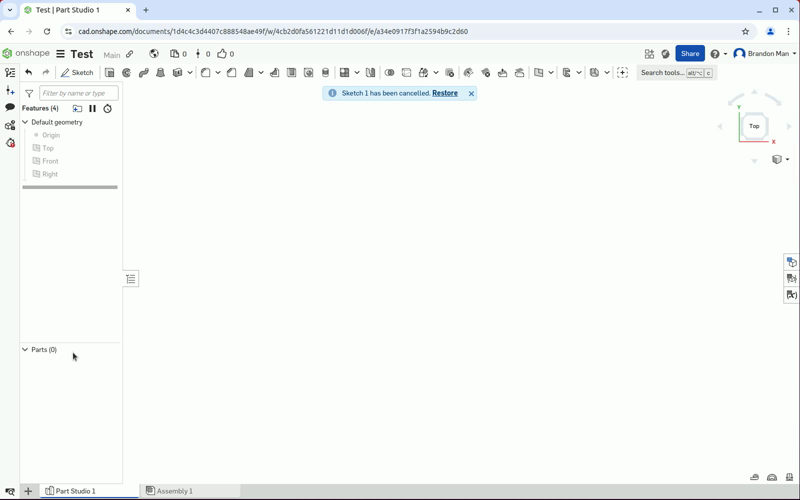
key(shift+p)
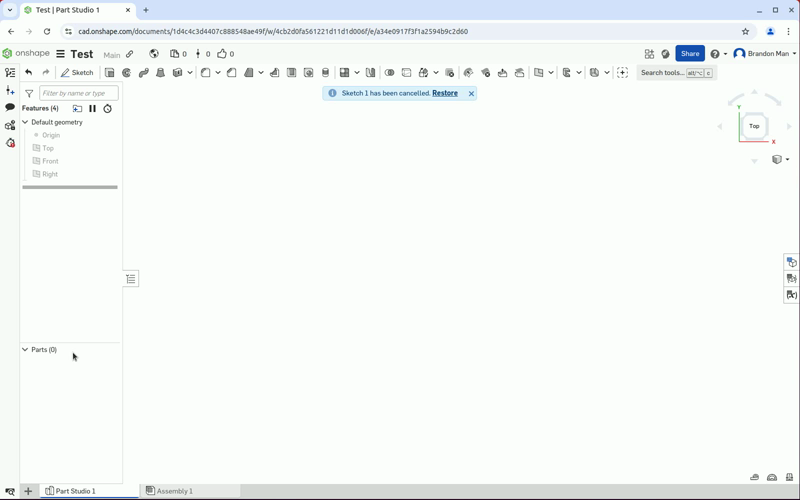
key(space)
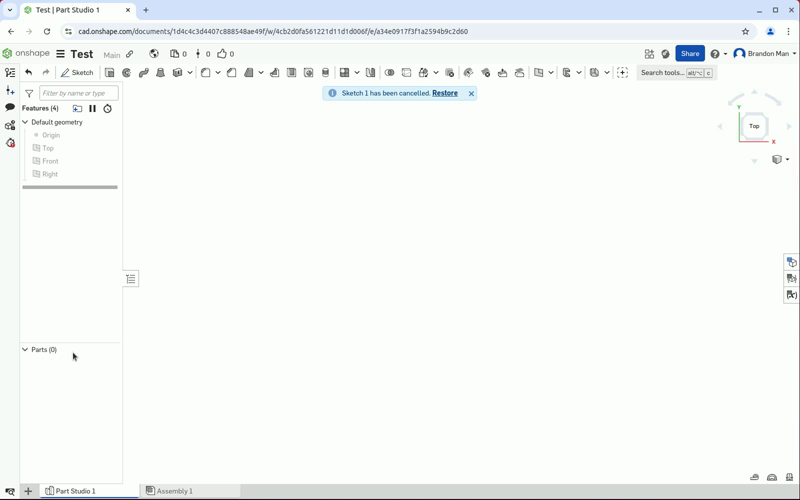
key_down(shift)
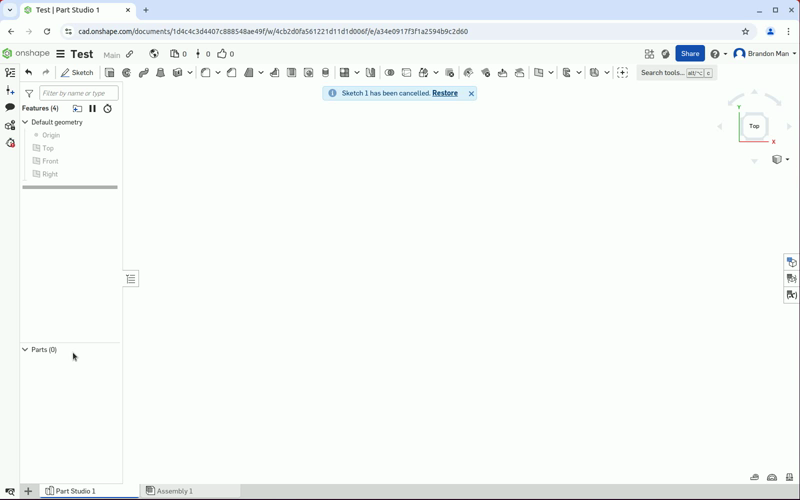
key(up)
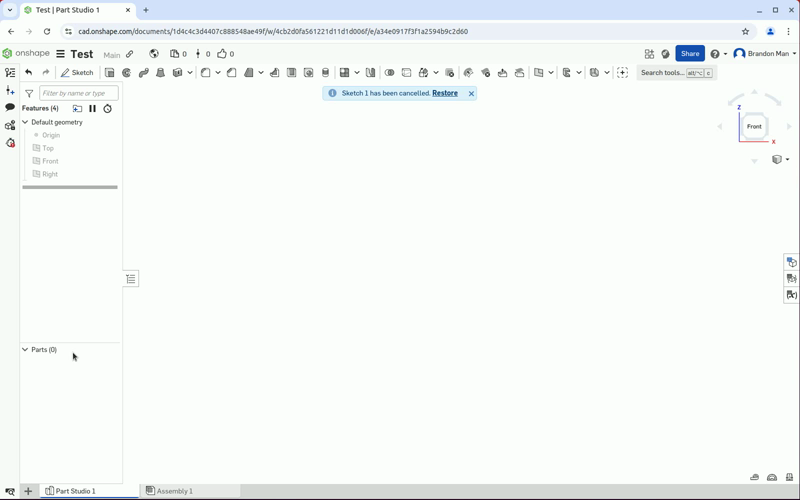
key_up(shift)
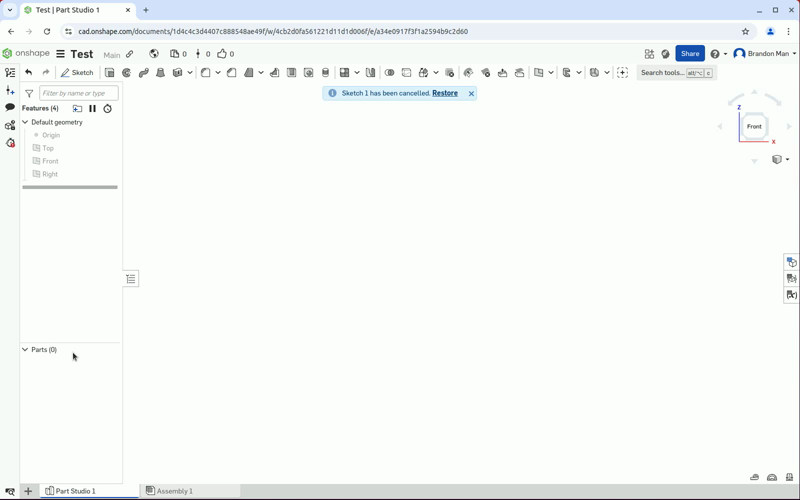
key(space)
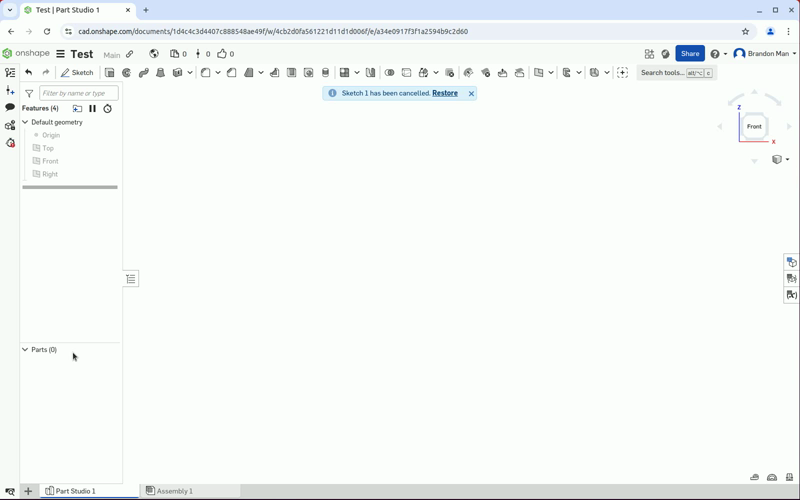
key_down(shift)
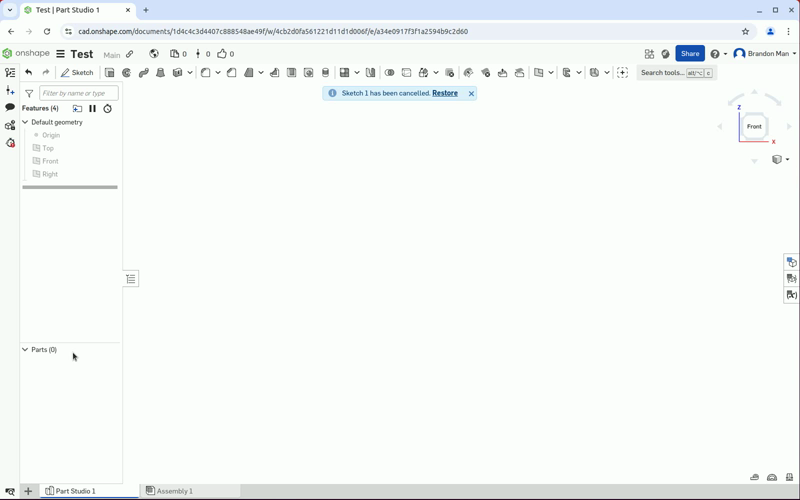
key(left)
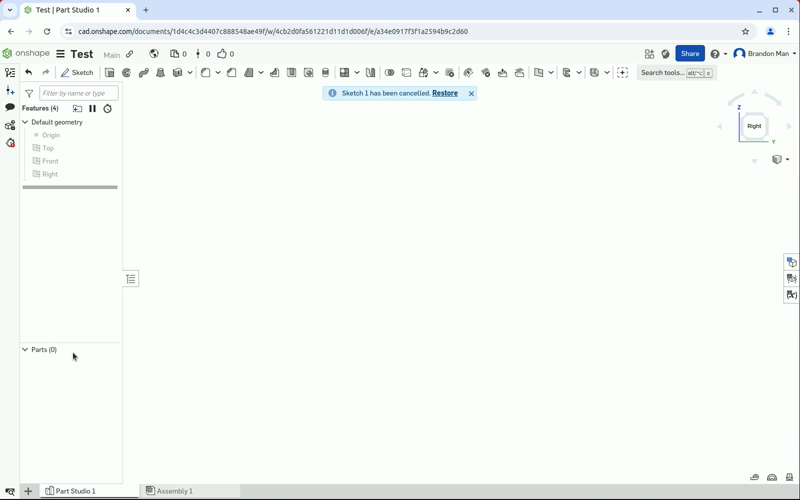
key_up(shift)
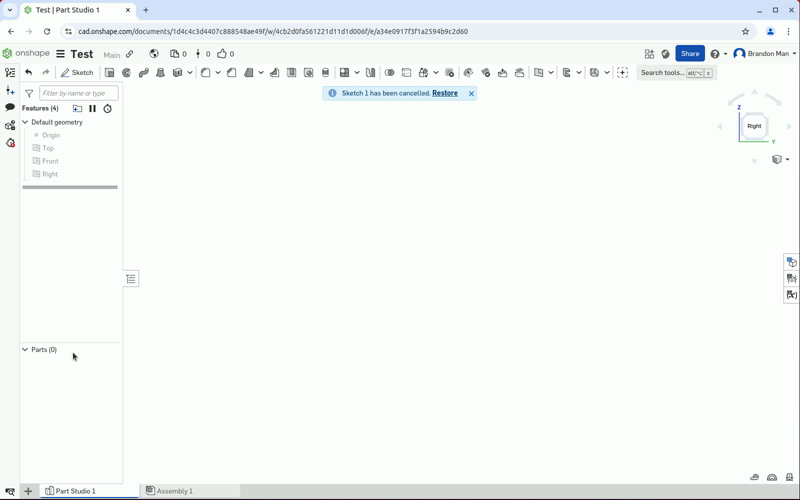
mouse_move(73, 352)
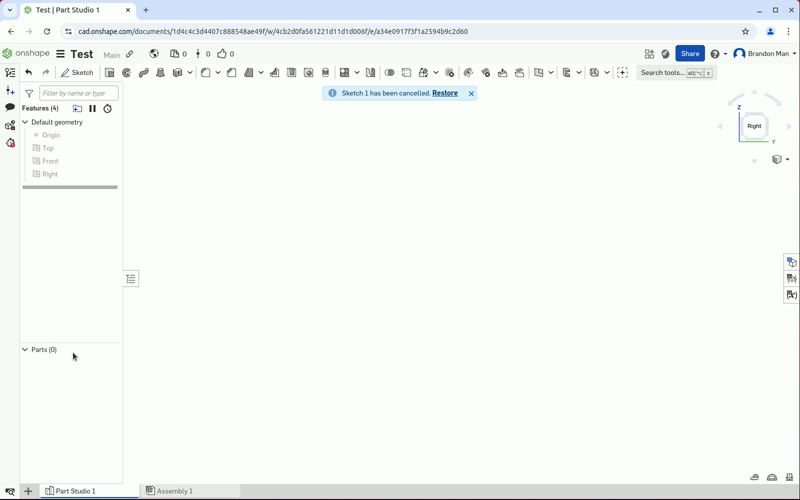
key(shift+y)
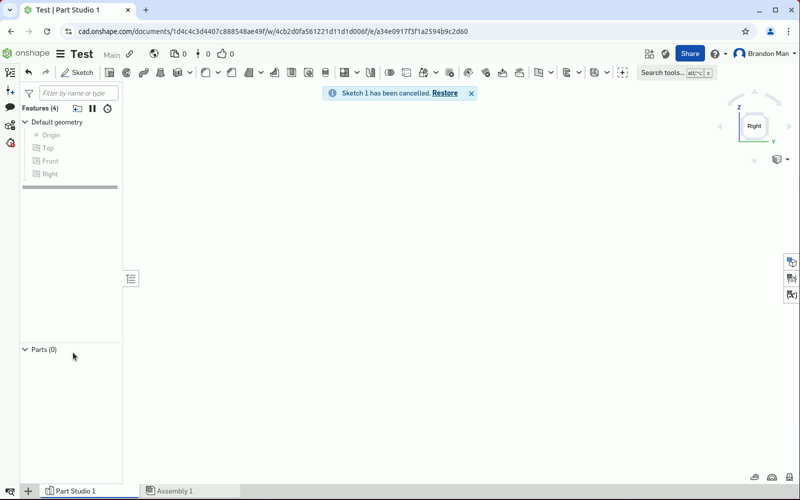
key(shift+s)
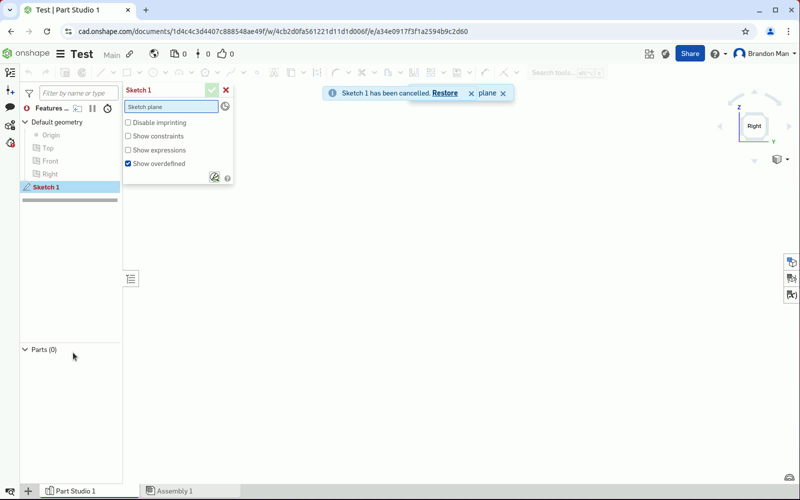
mouse_move(73, 176)
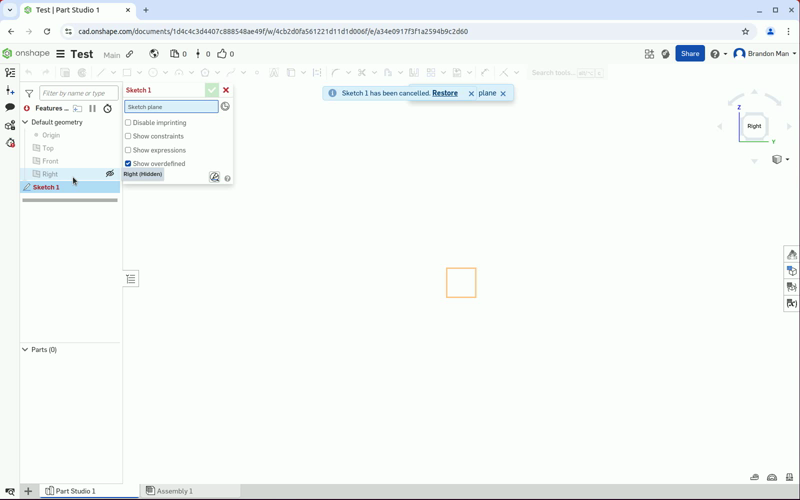
click(73, 176)
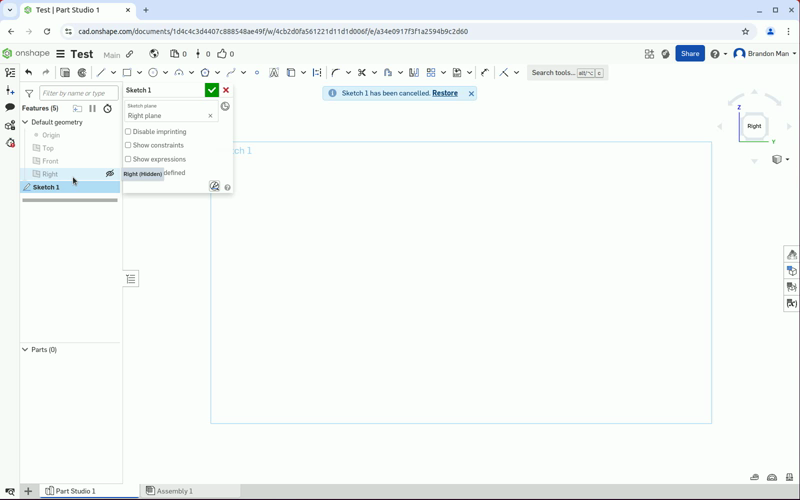
mouse_move(73, 352)
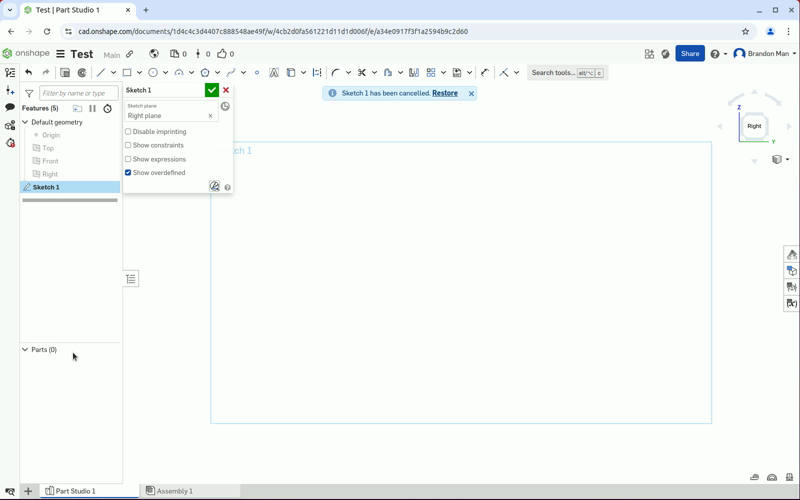
key(y)
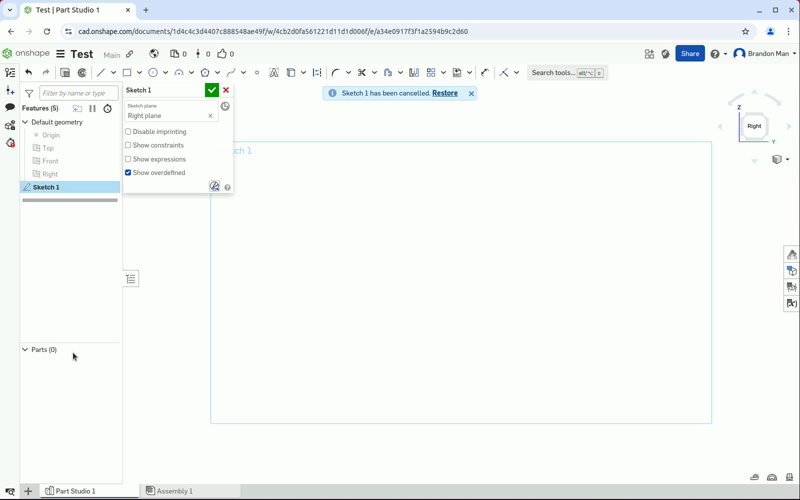
key(c)
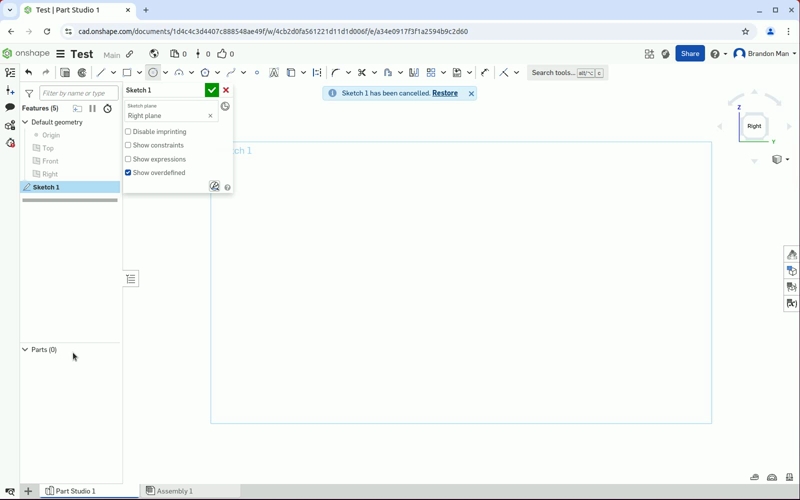
key_down(shift)
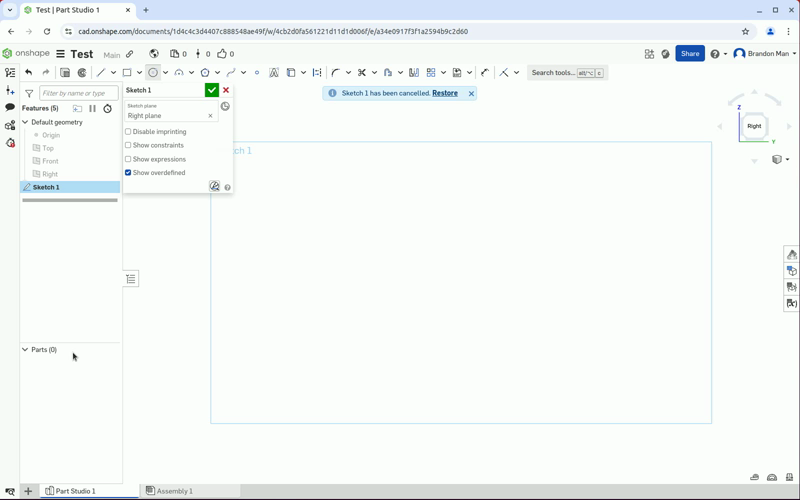
mouse_move(461, 282)
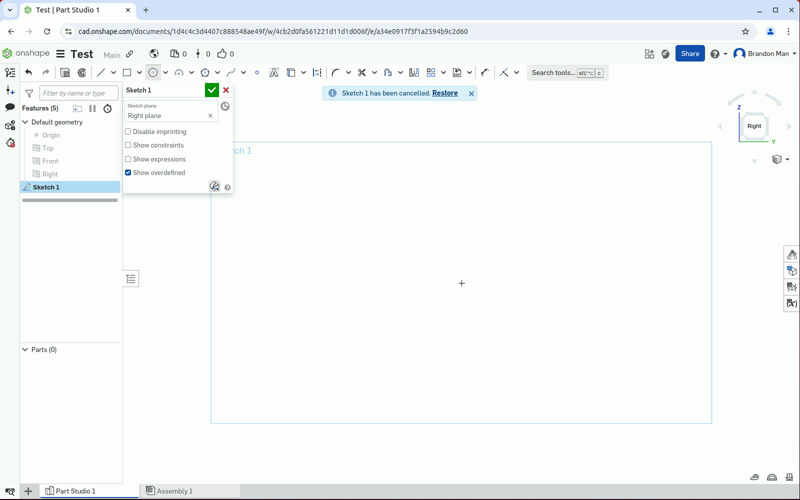
click(461, 282)
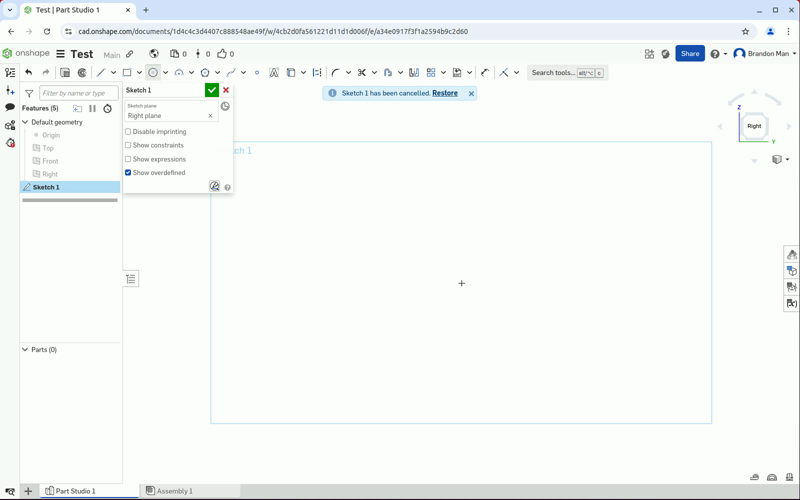
key_up(shift)
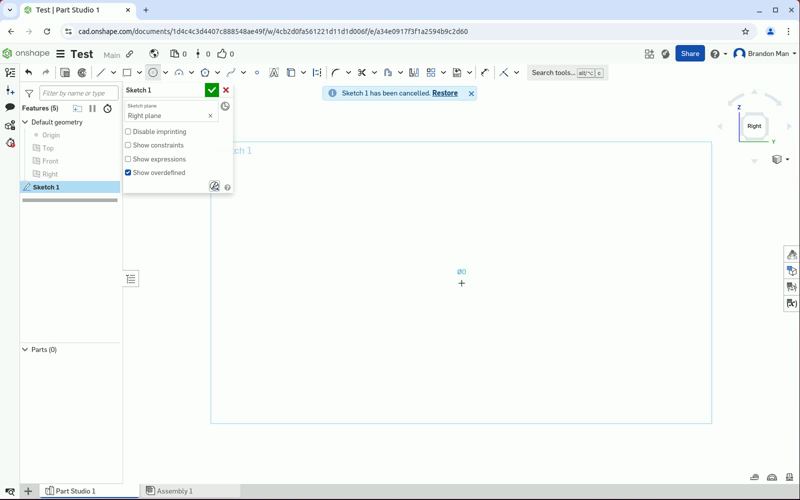
mouse_move(464, 282)
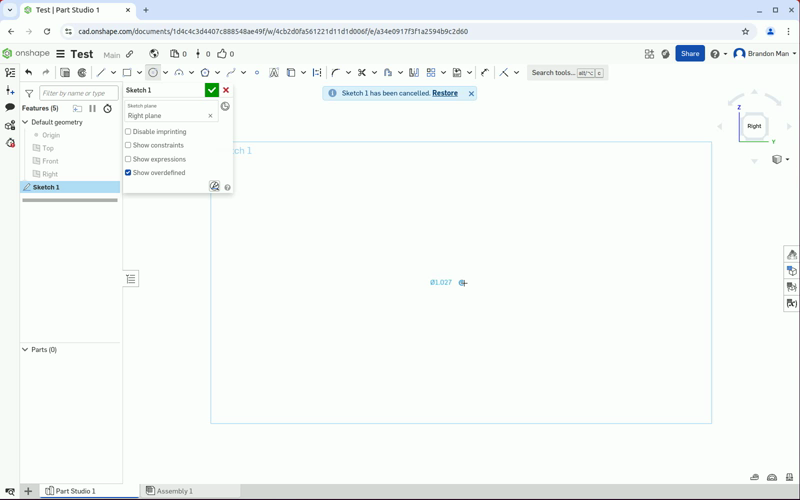
scroll(6)
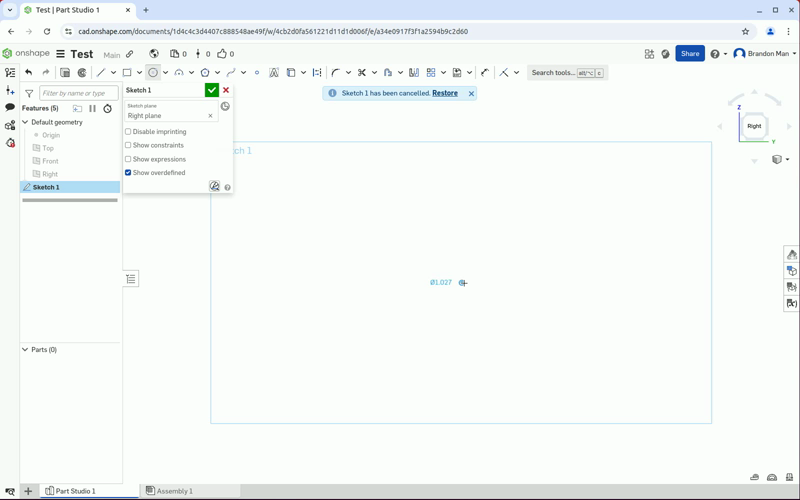
scroll(6)
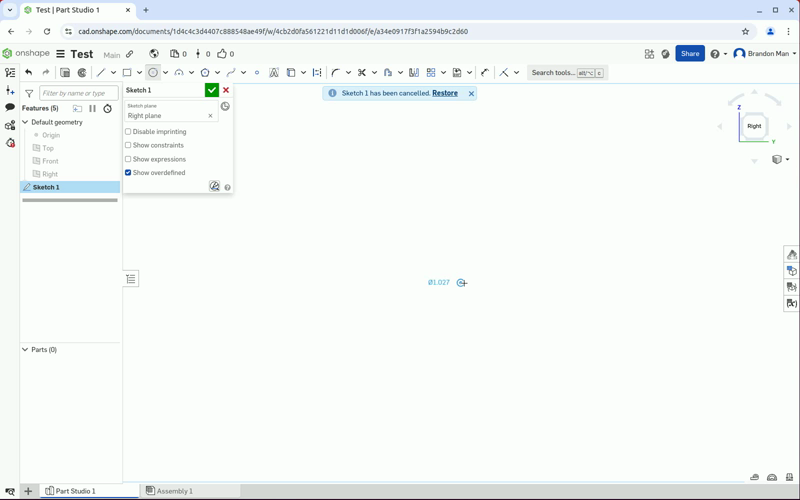
scroll(6)
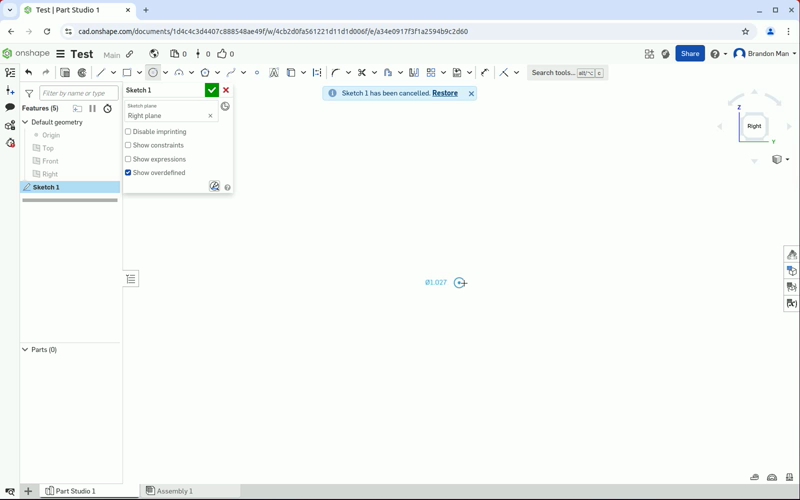
scroll(6)
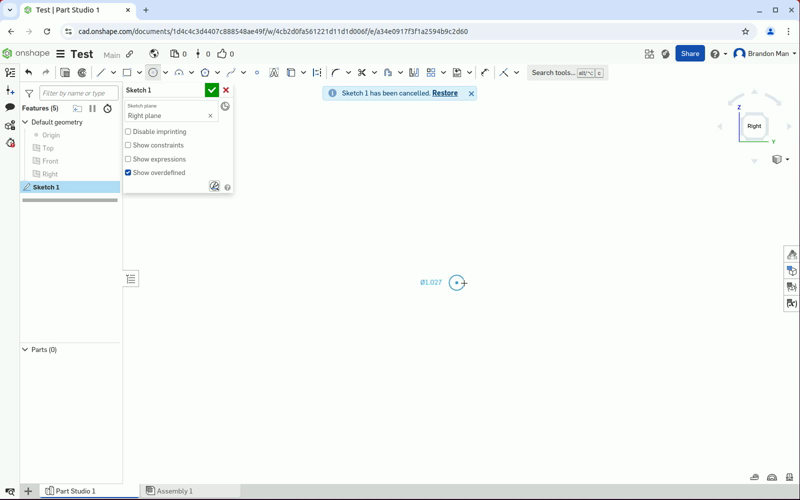
scroll(6)
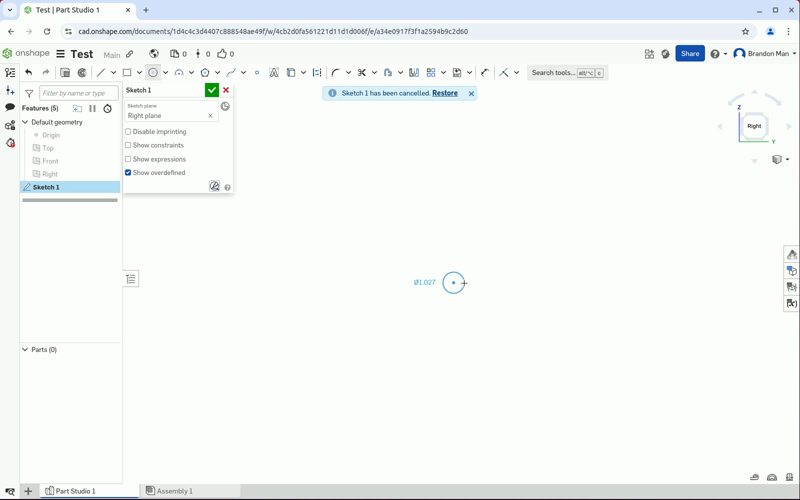
scroll(6)
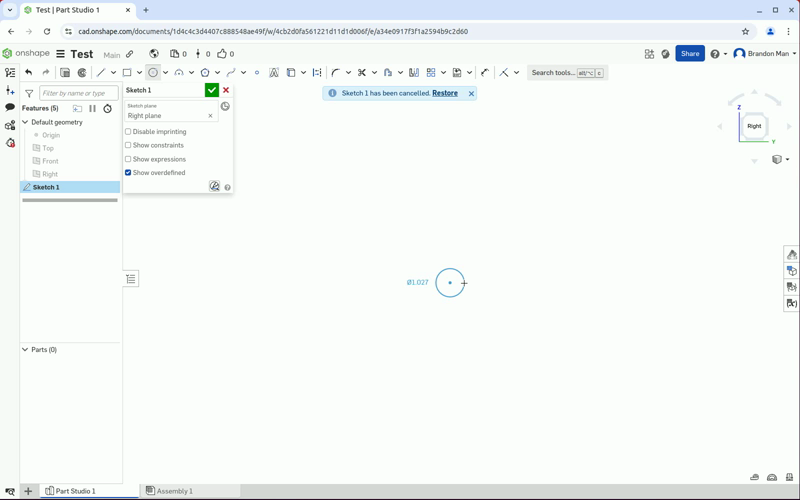
scroll(6)
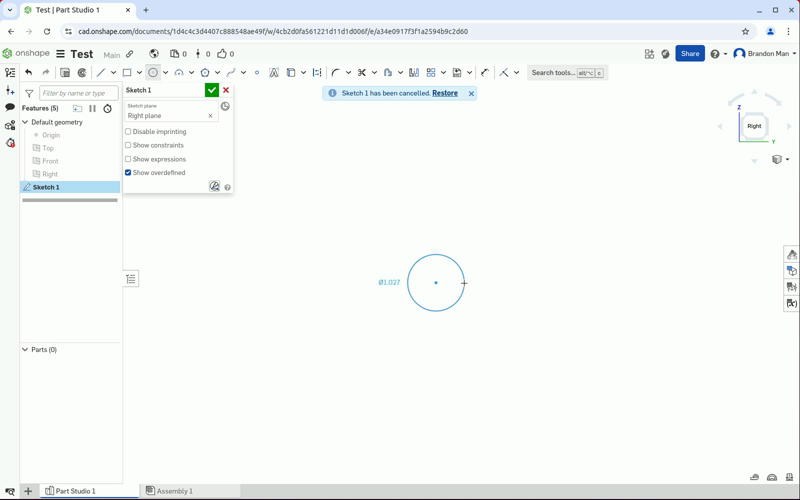
click(464, 282)
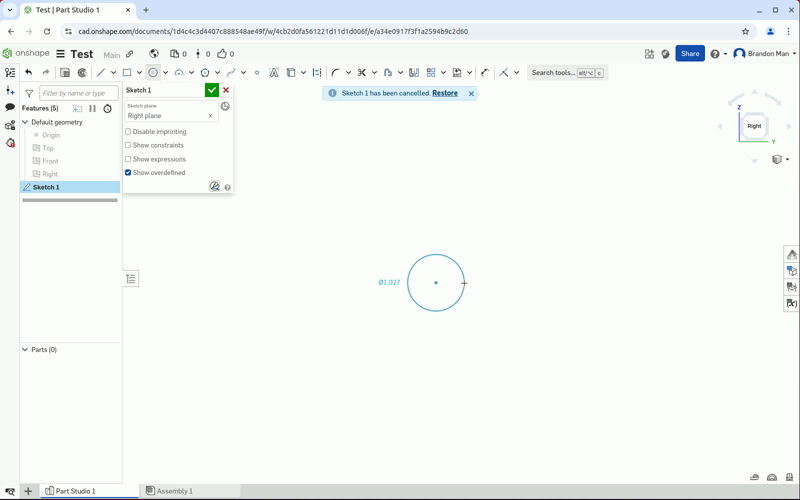
scroll(-6)
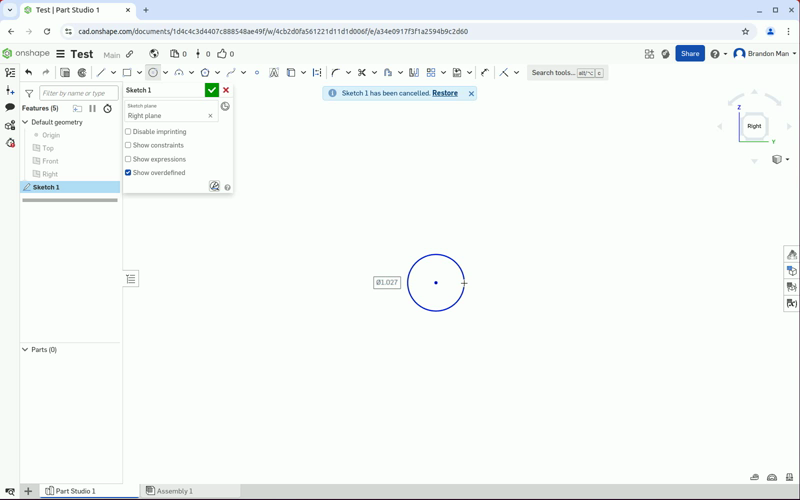
scroll(-6)
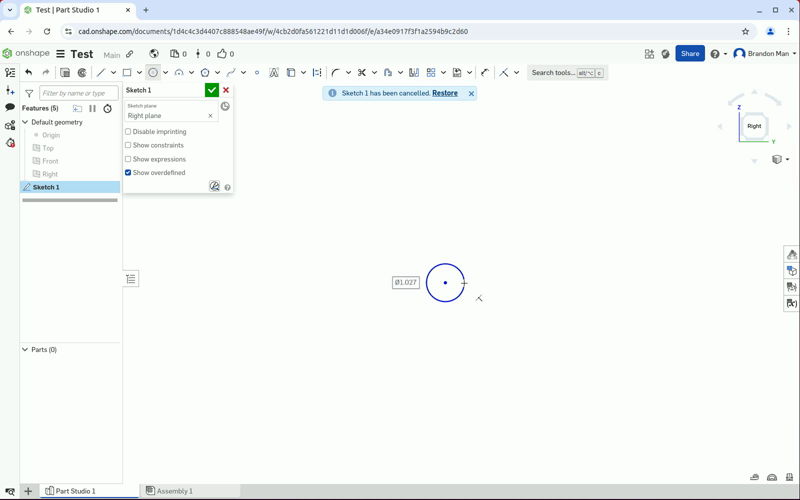
scroll(-6)
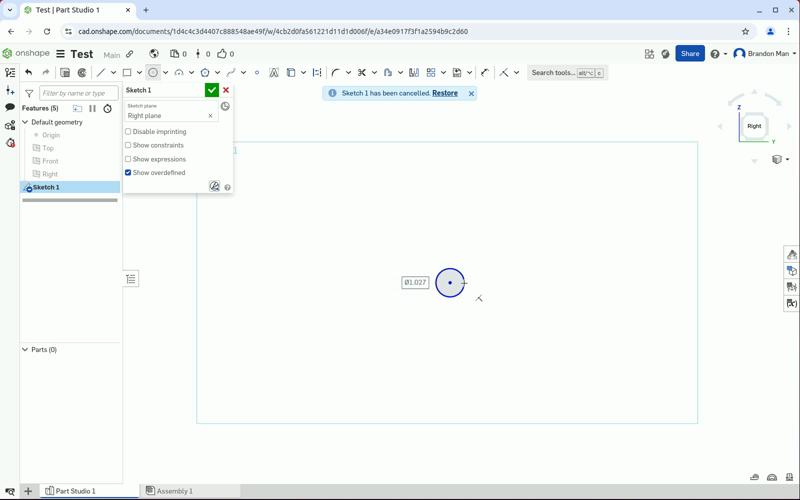
scroll(-6)
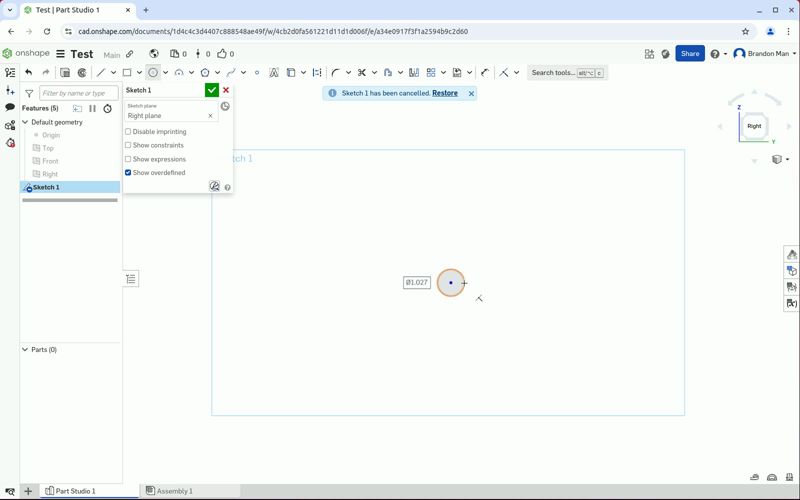
scroll(-6)
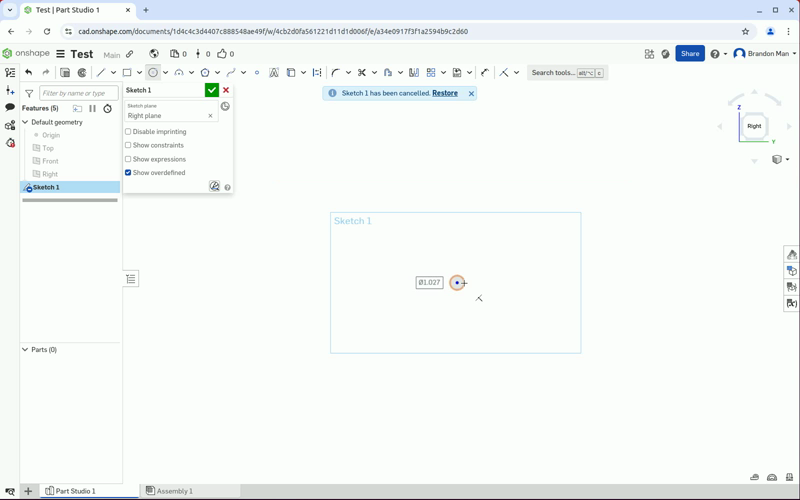
scroll(-6)
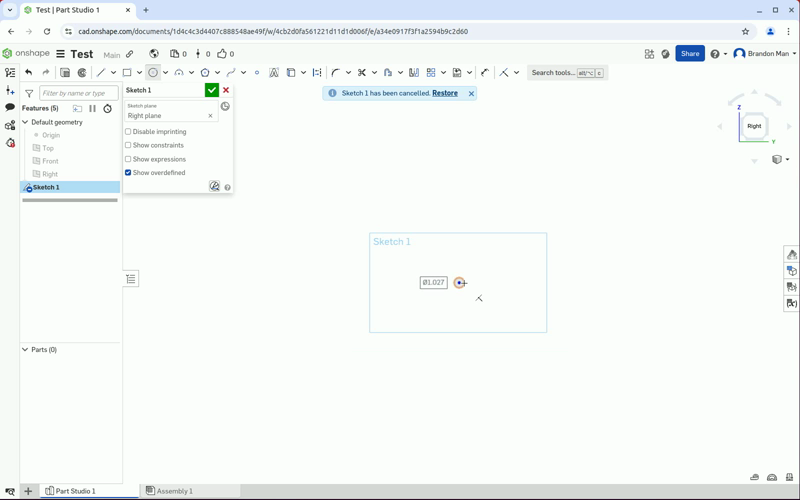
scroll(-6)
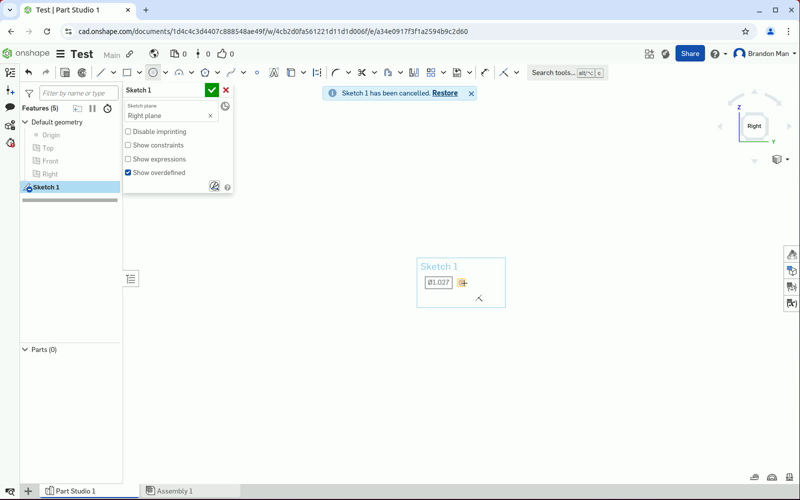
key(esc)
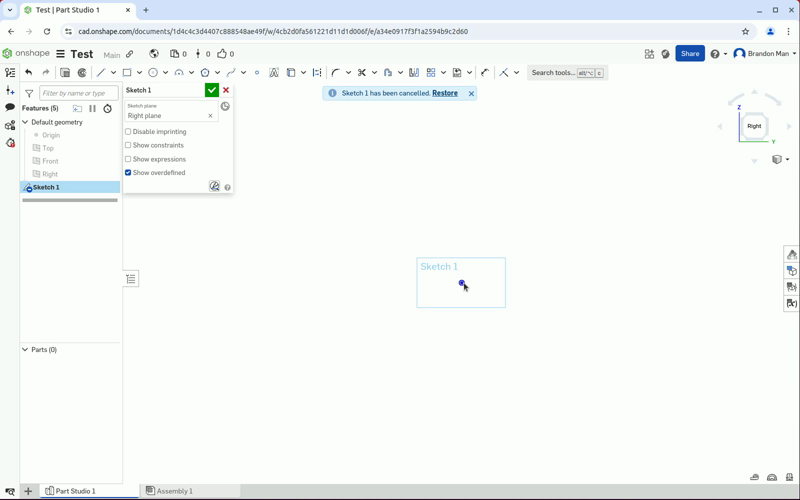
mouse_move(460, 284)
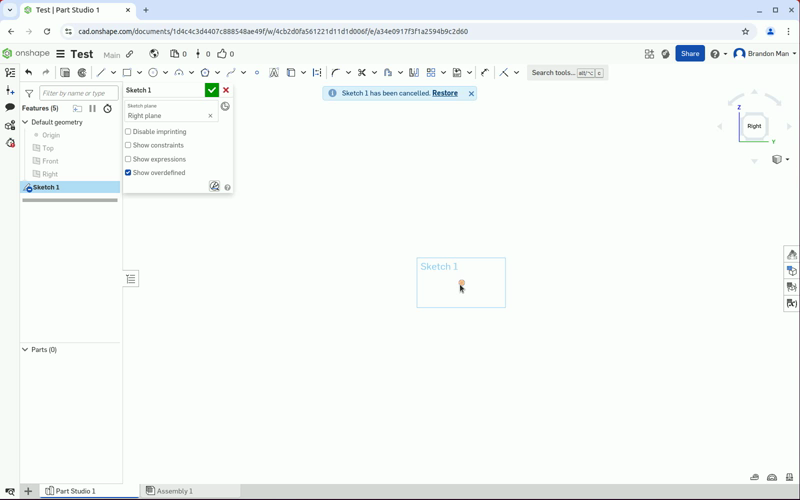
scroll(6)
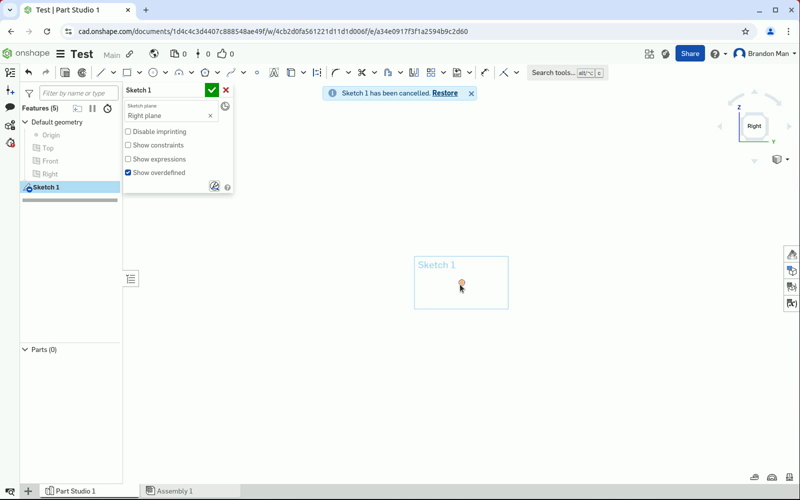
scroll(6)
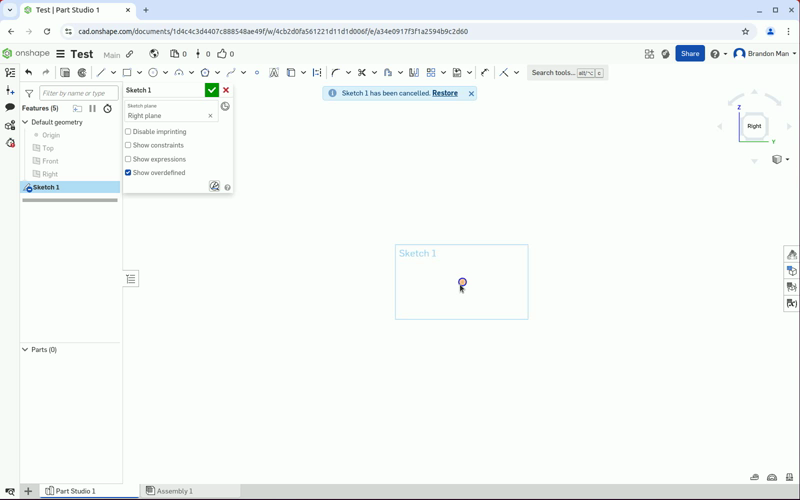
scroll(6)
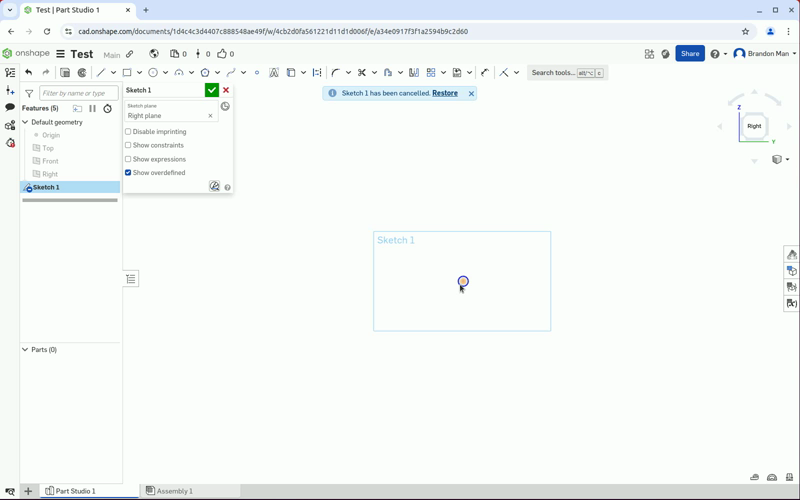
scroll(6)
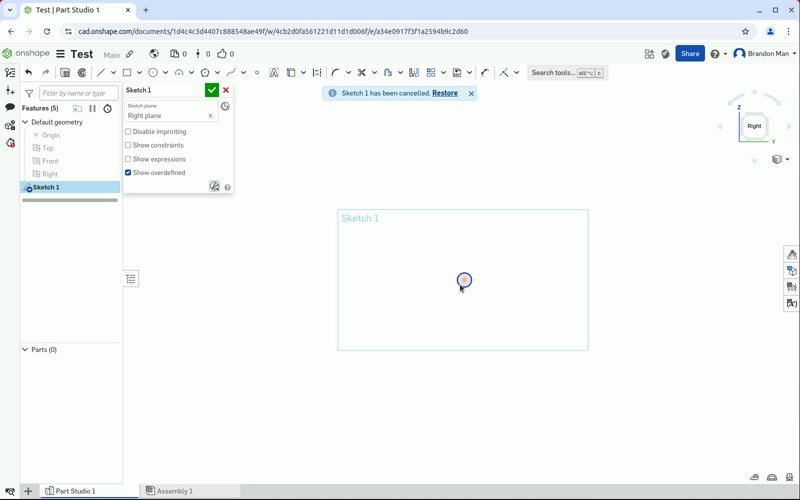
scroll(6)
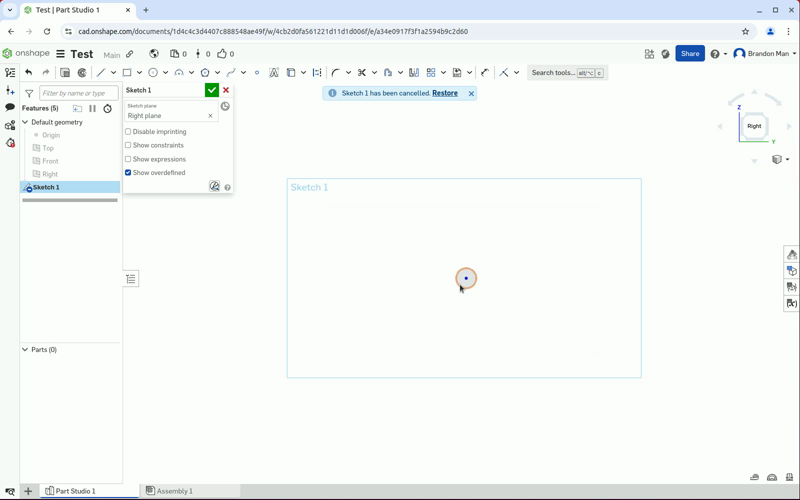
scroll(6)
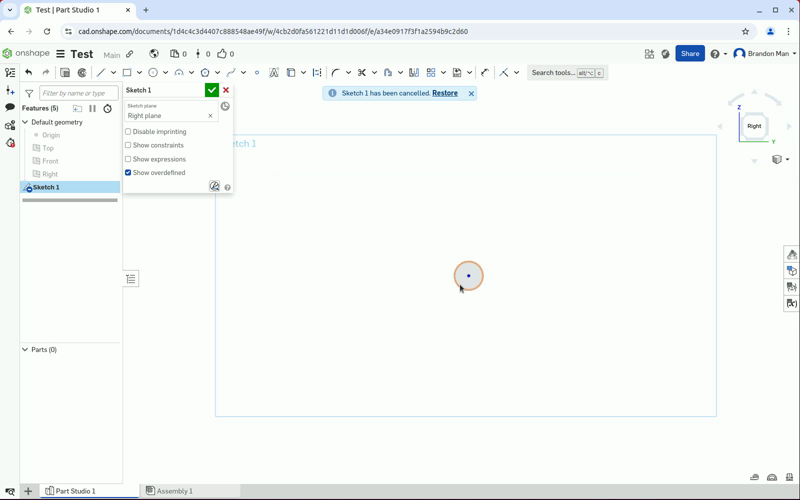
scroll(6)
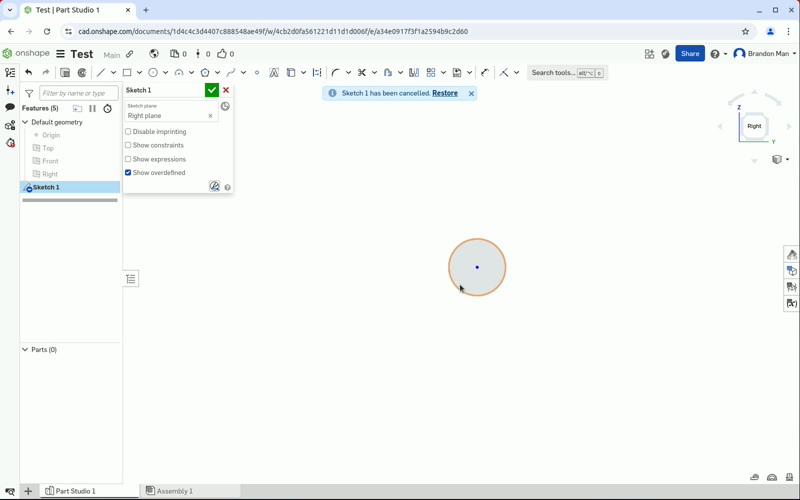
click(460, 284)
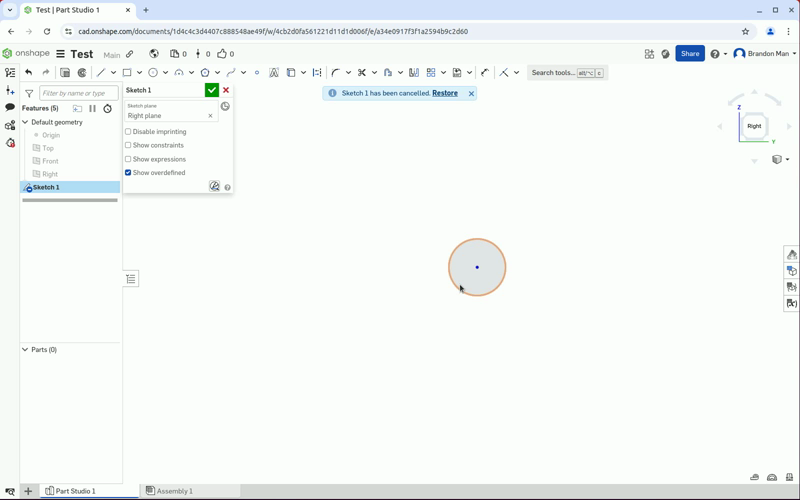
scroll(-6)
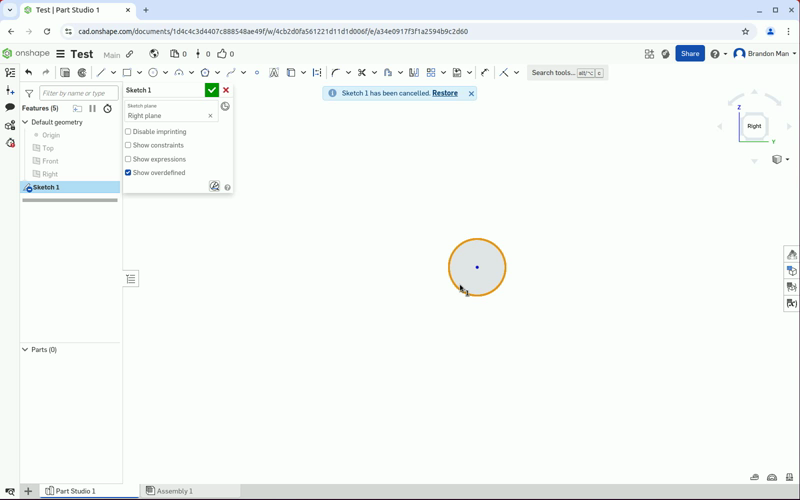
scroll(-6)
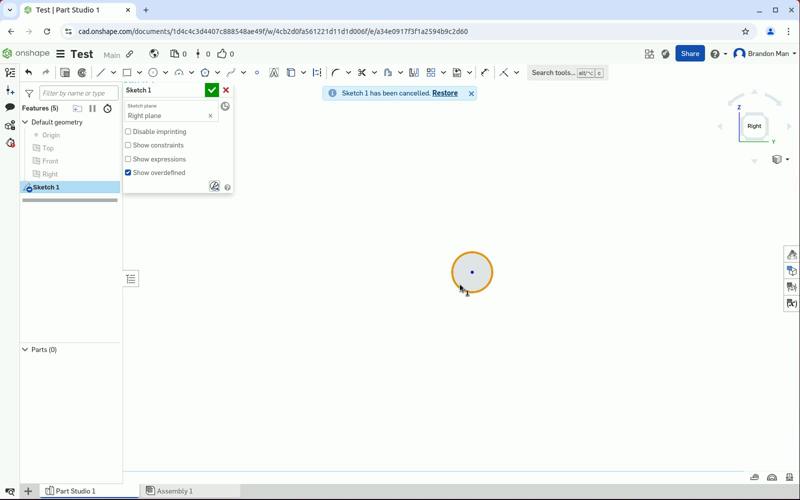
scroll(-6)
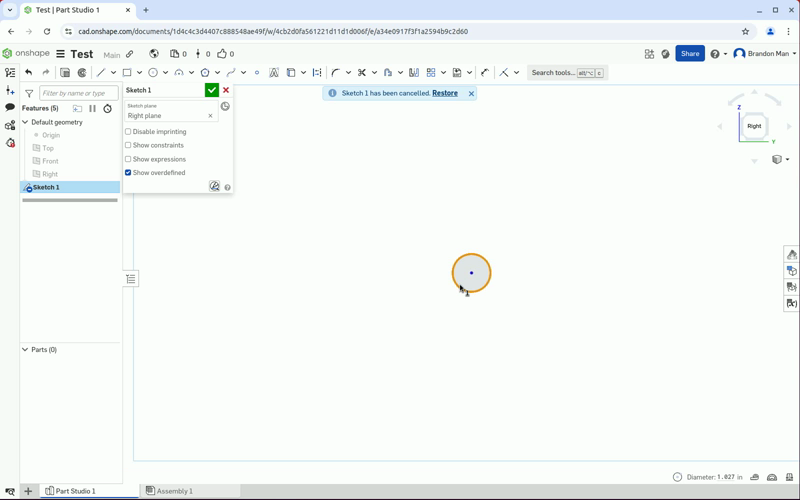
scroll(-6)
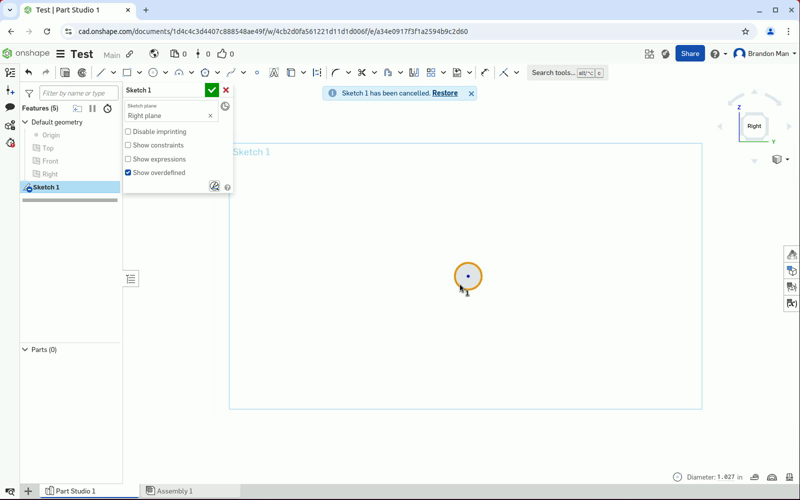
scroll(-6)
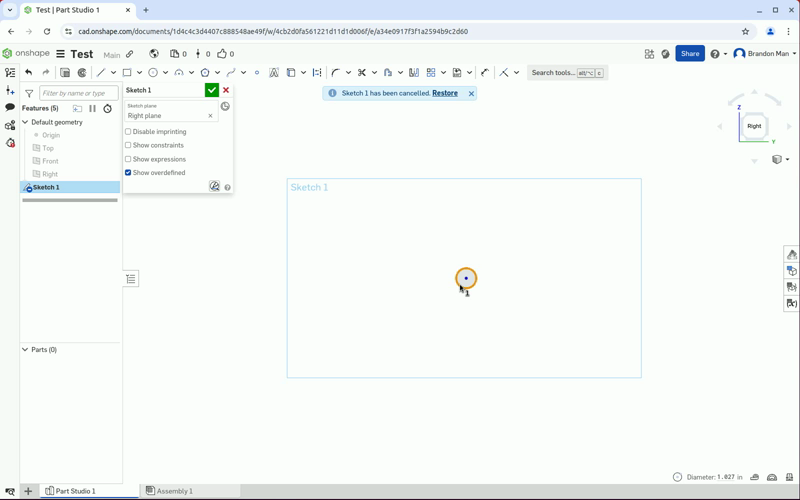
scroll(-6)
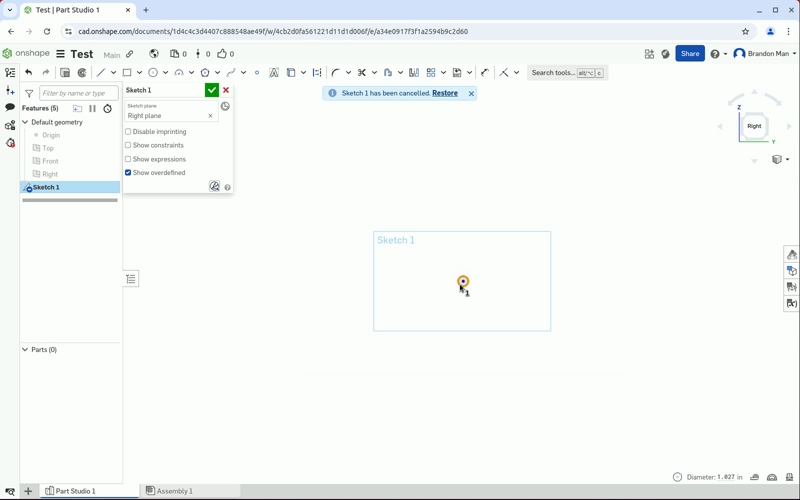
scroll(-6)
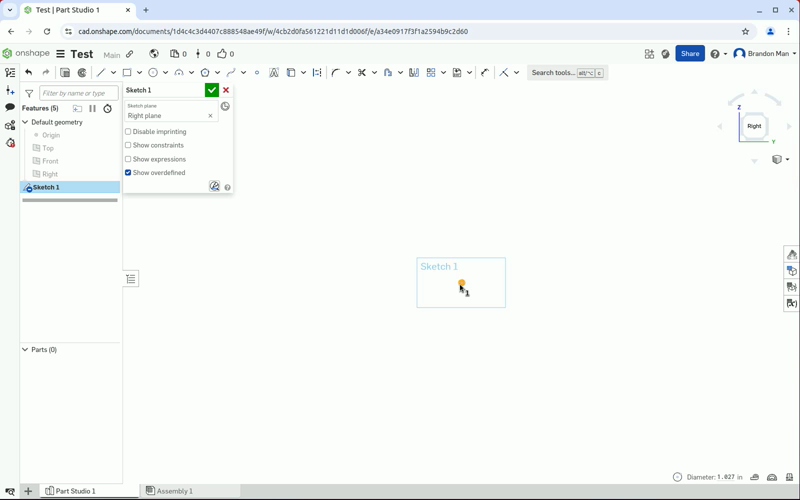
mouse_move(73, 352)
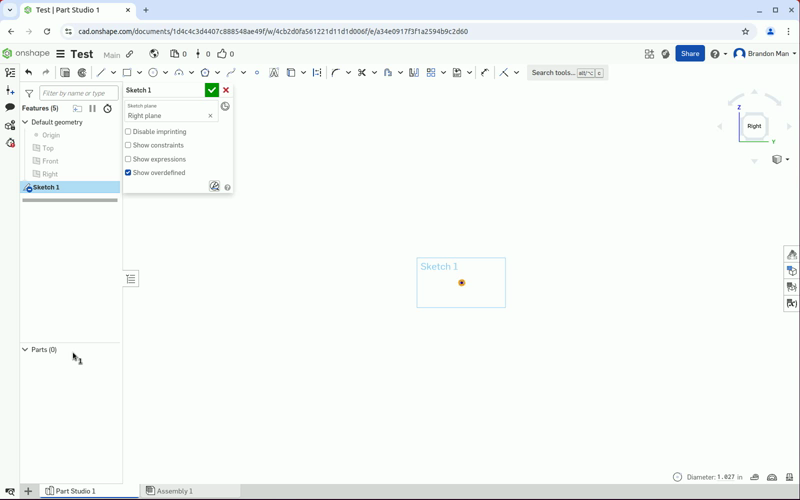
key(shift+y)
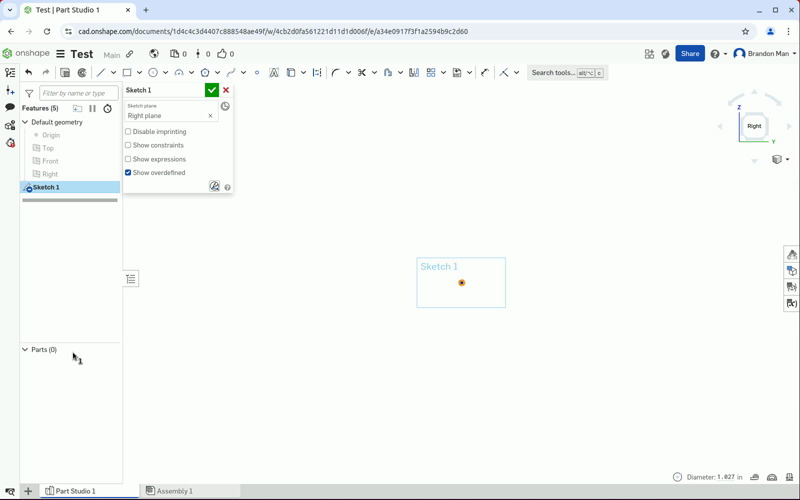
key(shift+e)
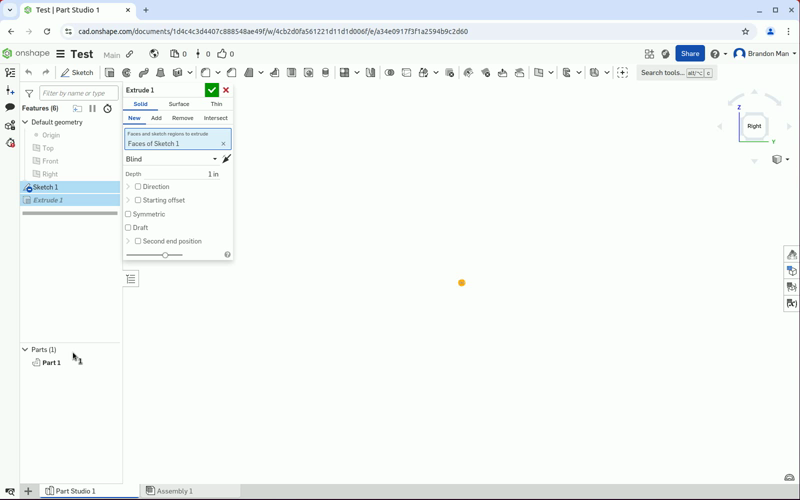
mouse_move(143, 106)
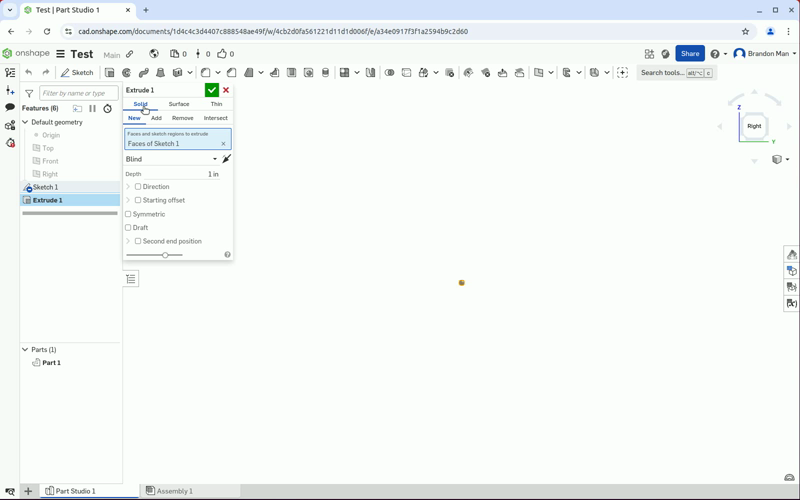
click(143, 106)
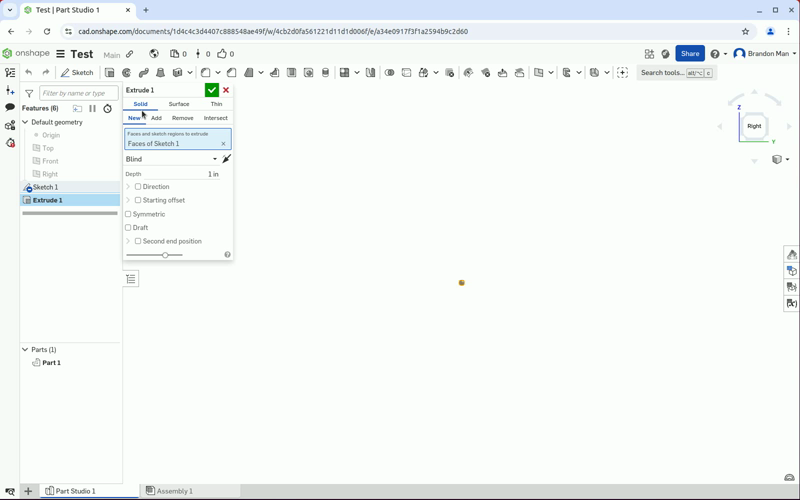
mouse_move(137, 120)
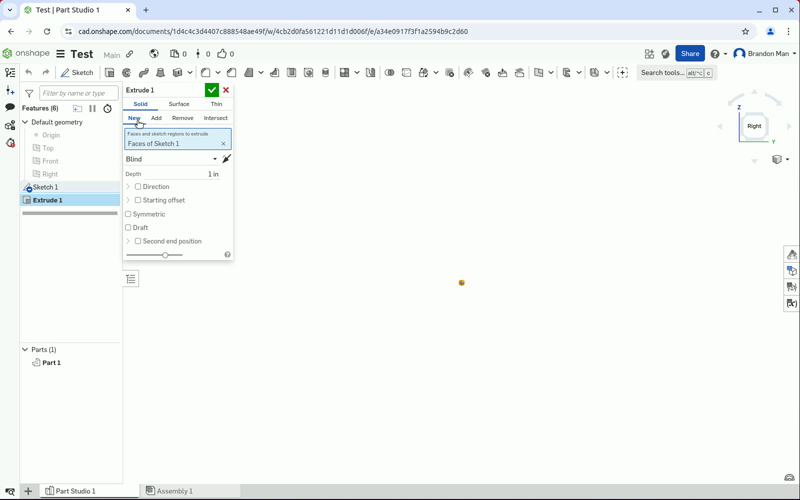
click(137, 120)
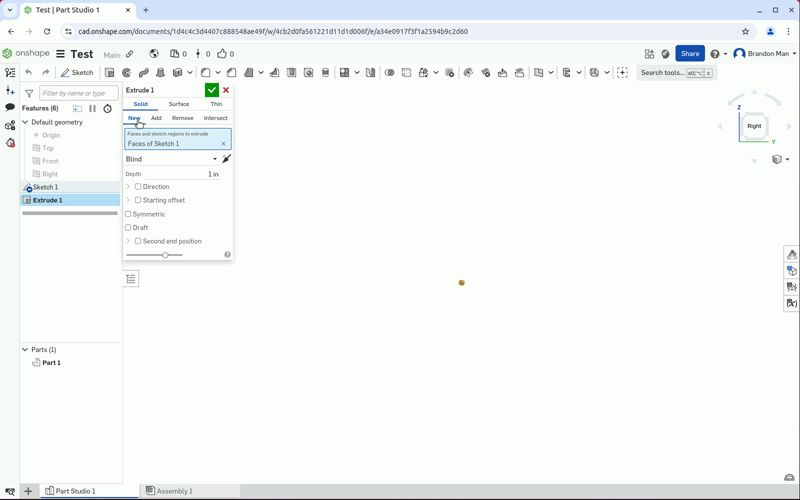
key(tab, 4)
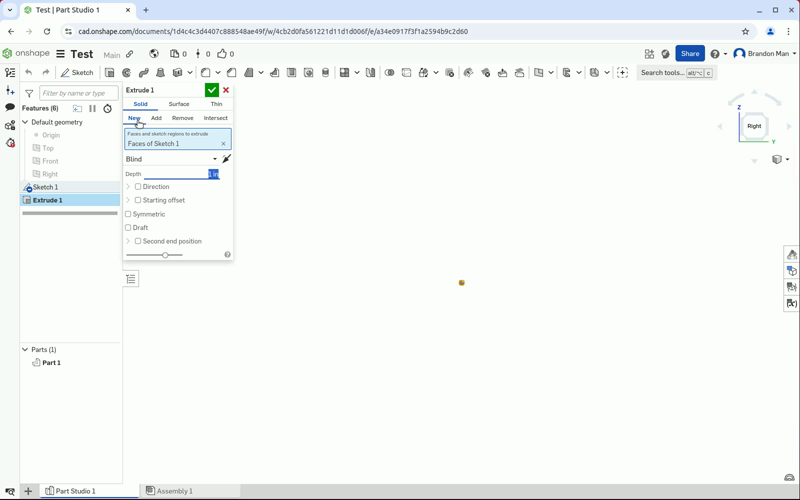
text(23.108)
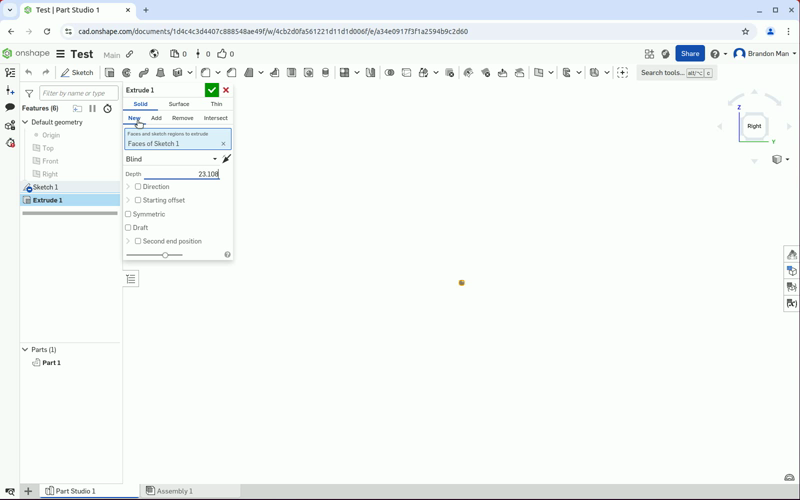
key(enter)
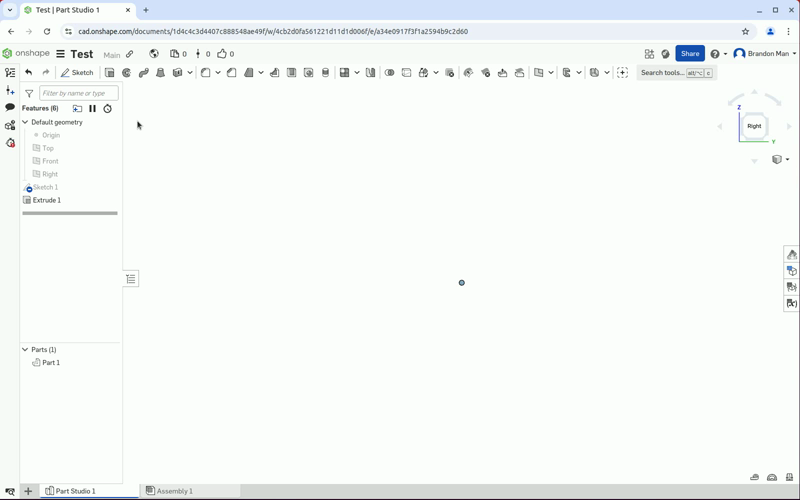
key(shift+h)
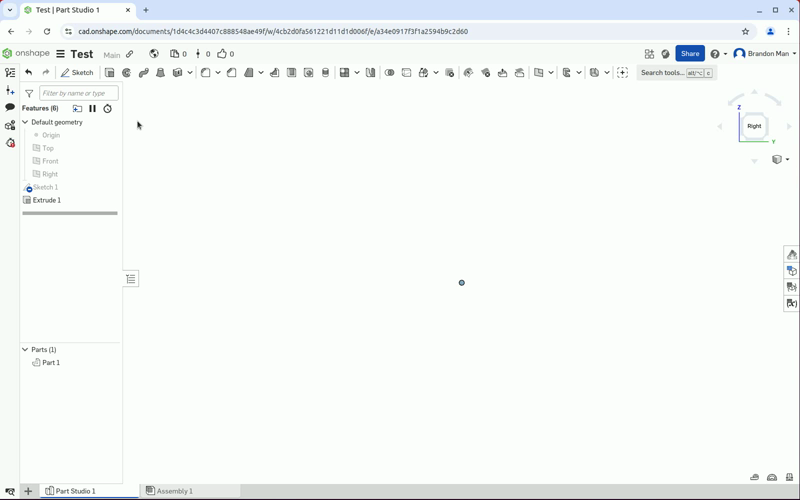
key(shift+h)
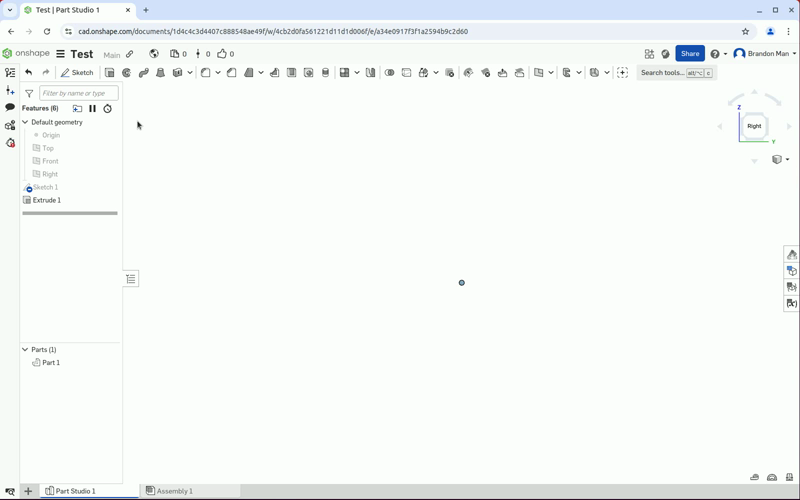
mouse_move(73, 189)
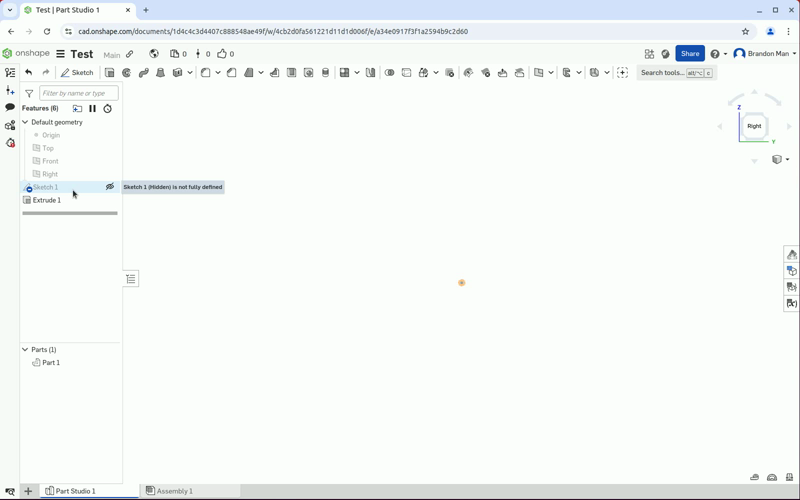
click(73, 189)
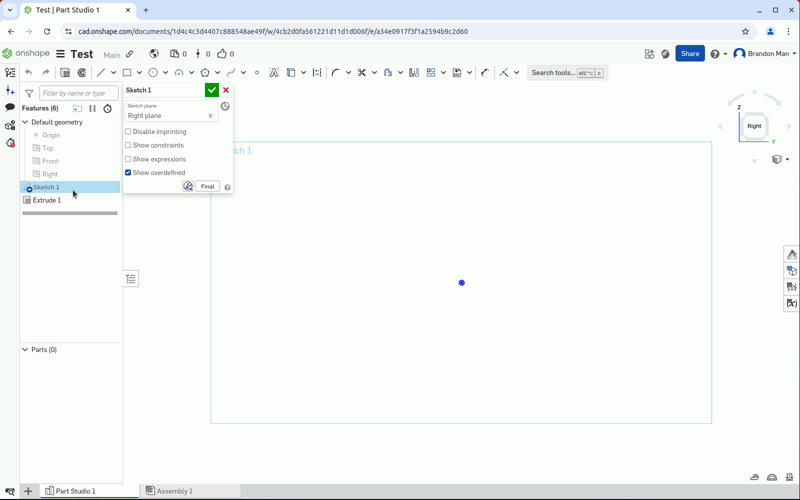
mouse_move(229, 92)
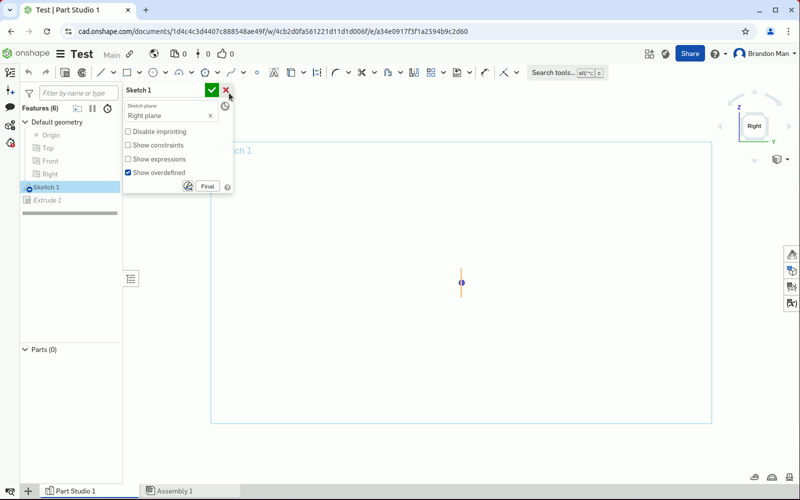
click(229, 92)
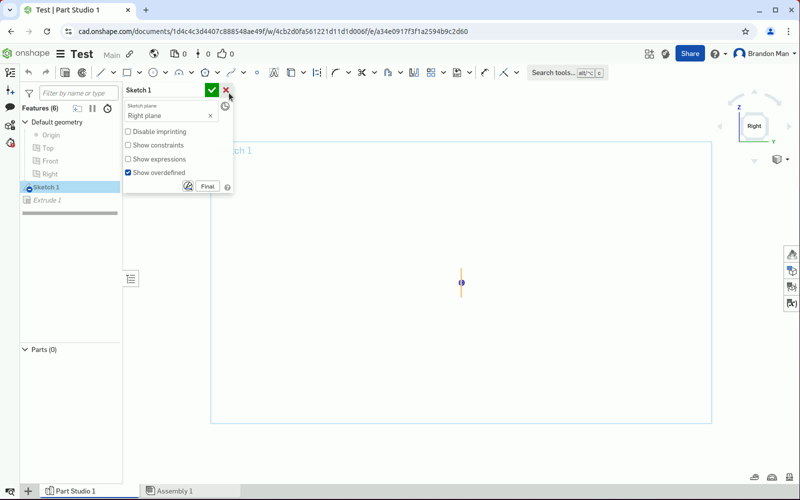
key(shift+s)
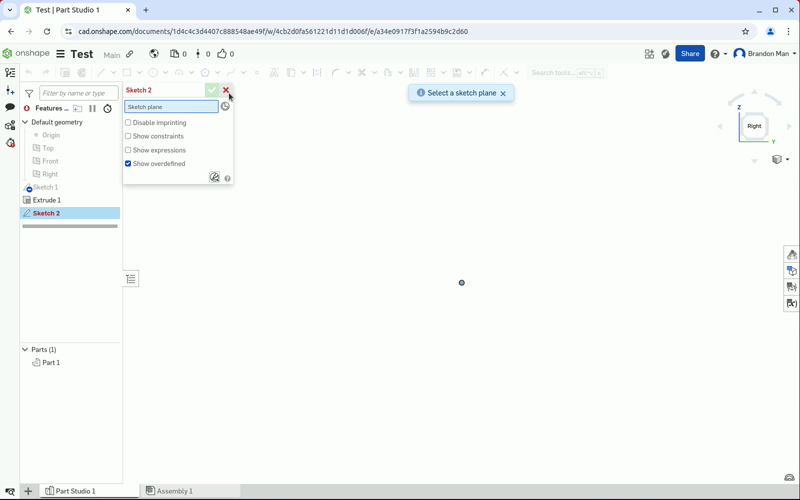
mouse_move(73, 176)
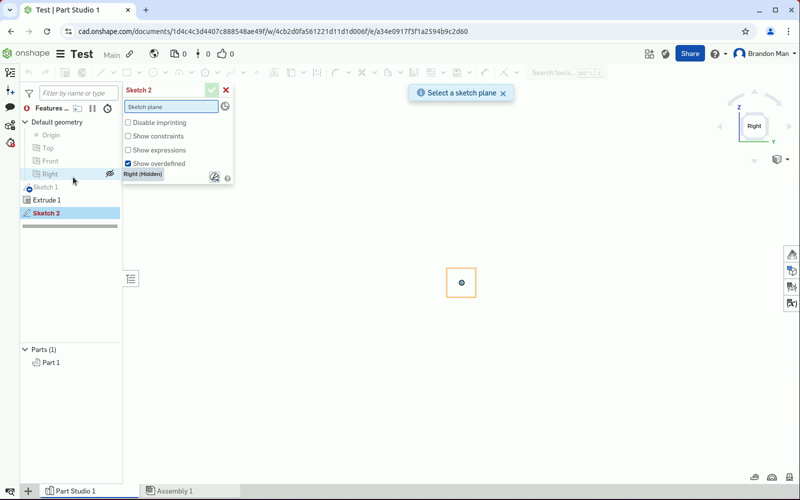
click(73, 176)
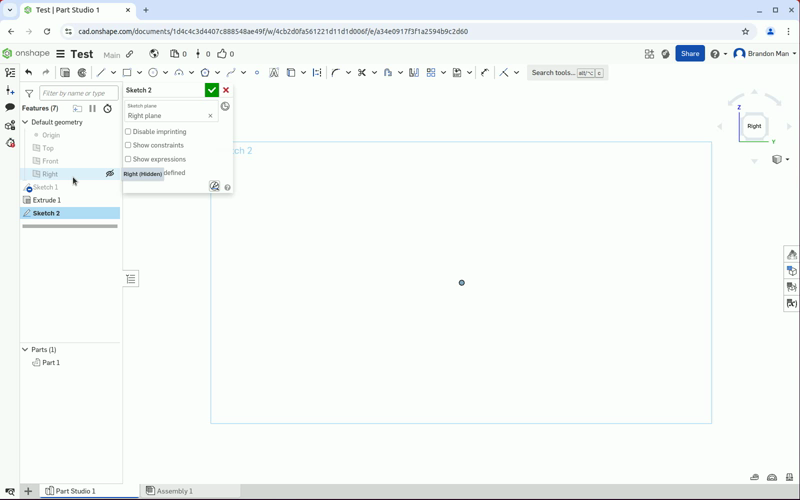
mouse_move(73, 352)
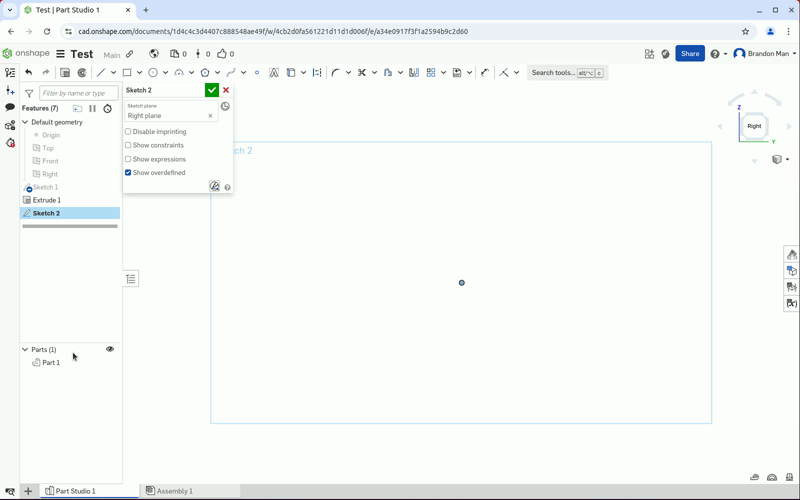
key(y)
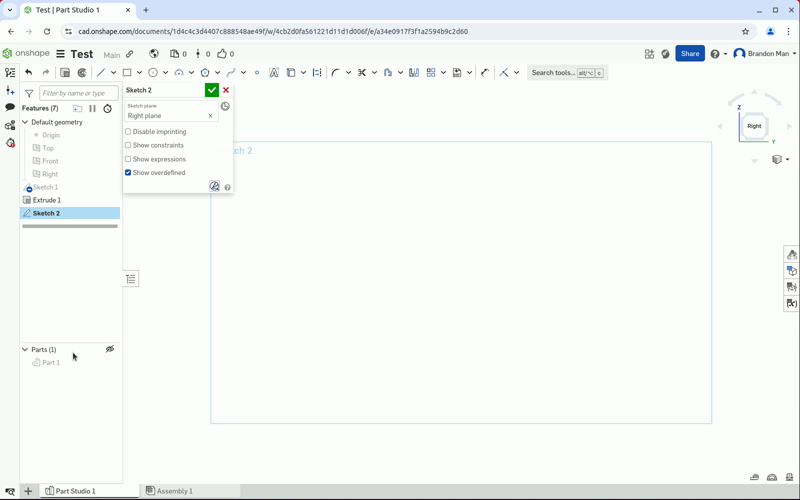
key(c)
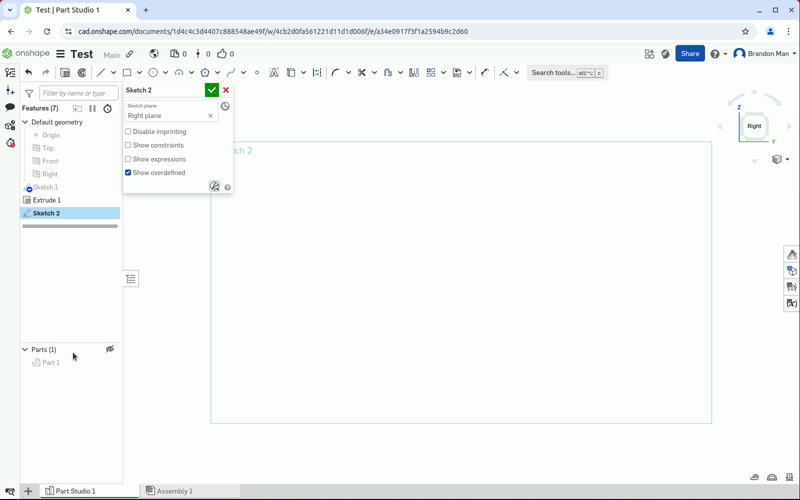
key_down(shift)
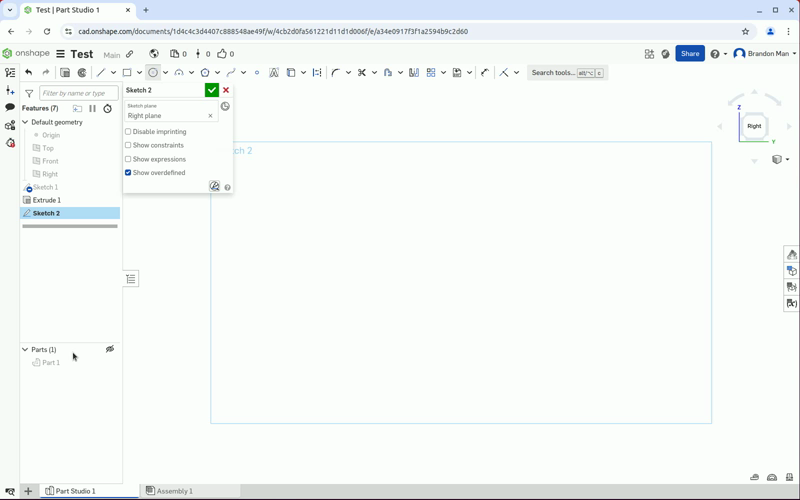
mouse_move(460, 272)
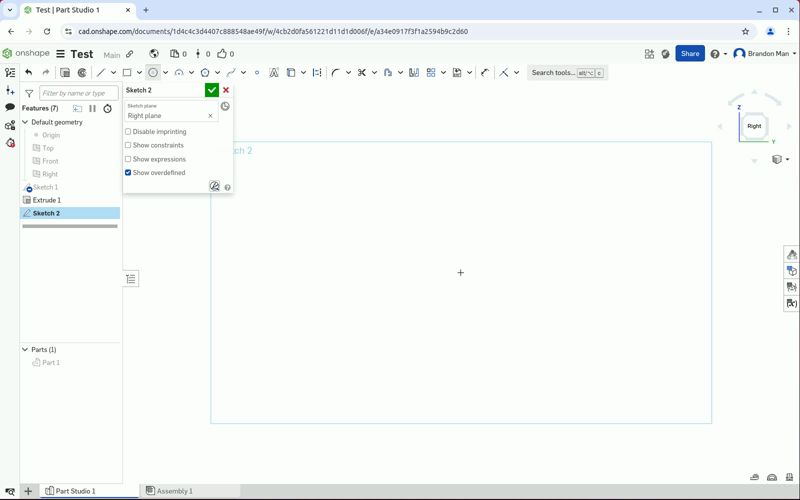
click(460, 272)
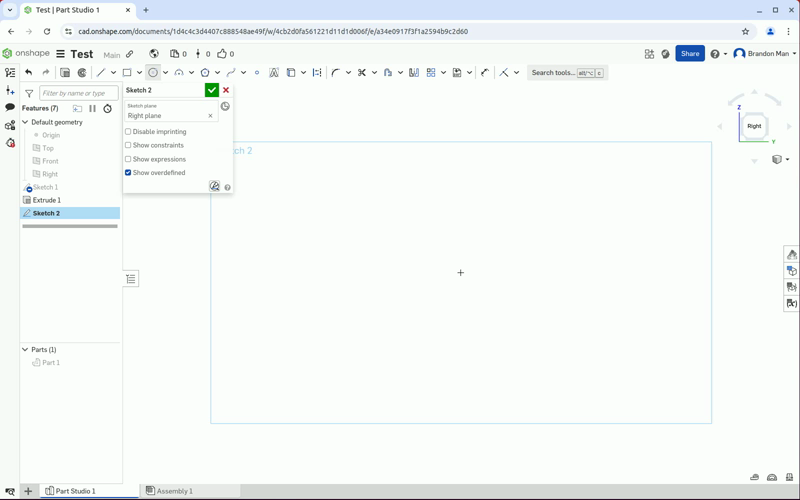
key_up(shift)
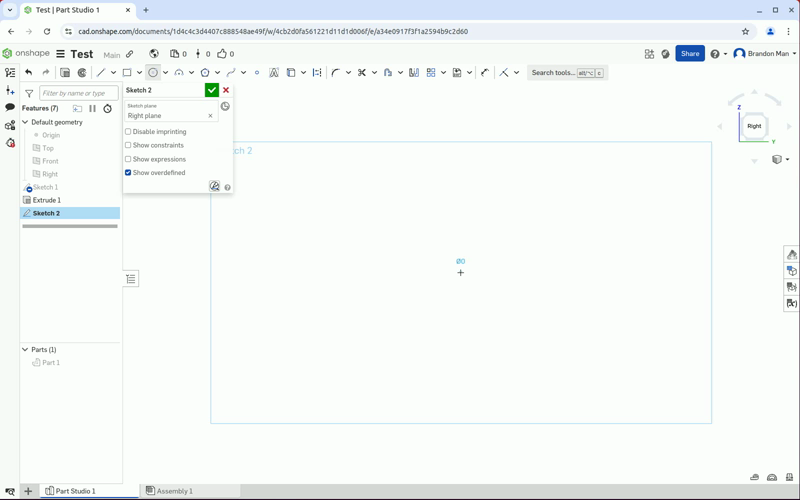
mouse_move(463, 272)
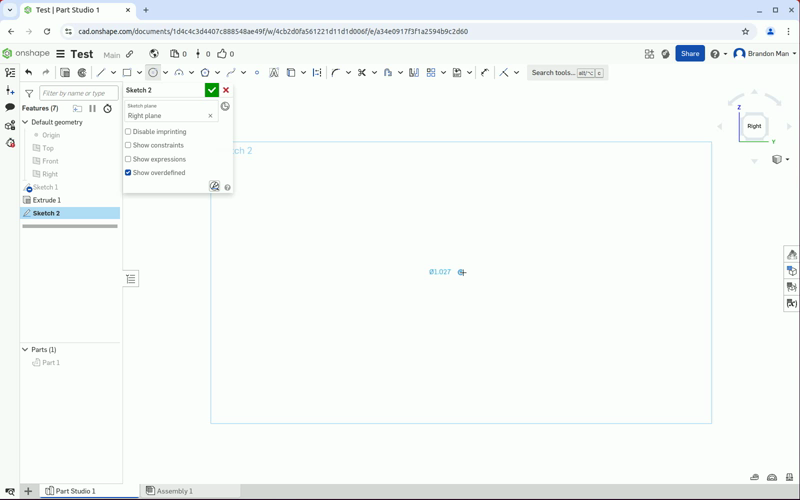
scroll(6)
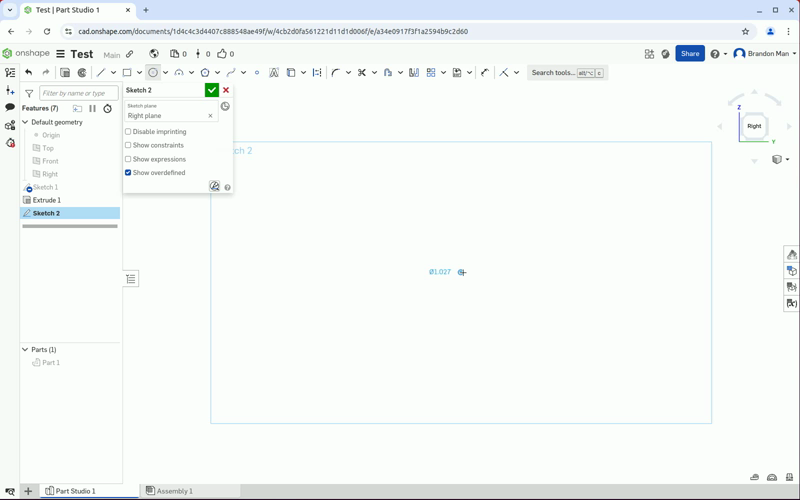
scroll(6)
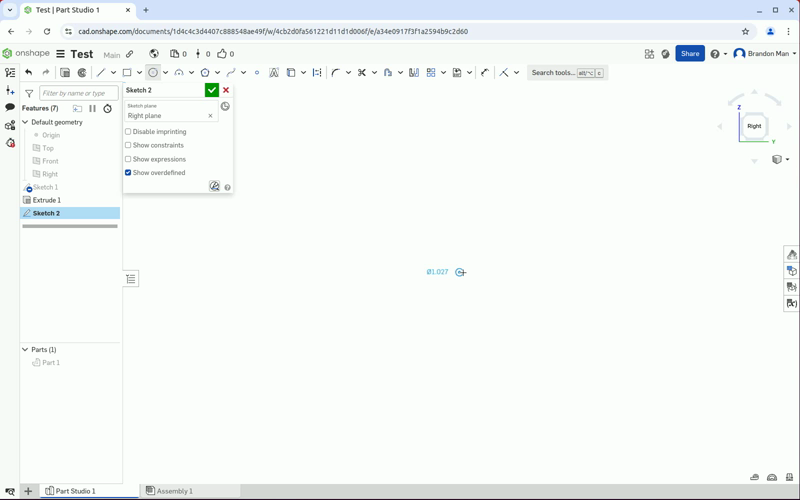
scroll(6)
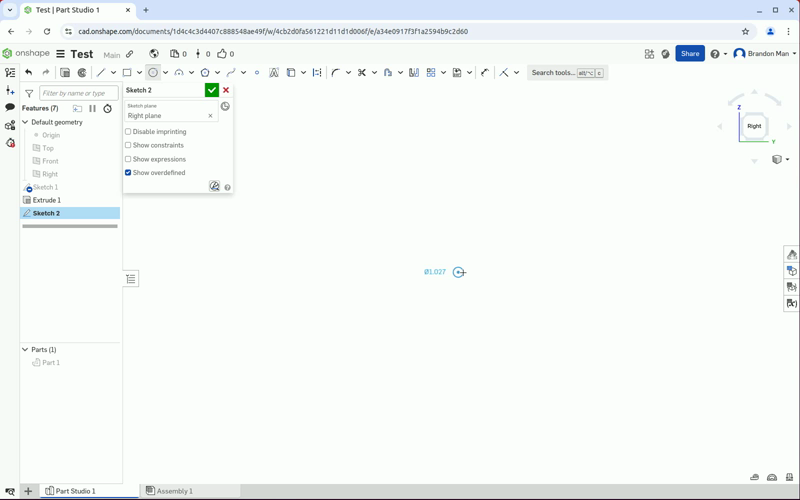
scroll(6)
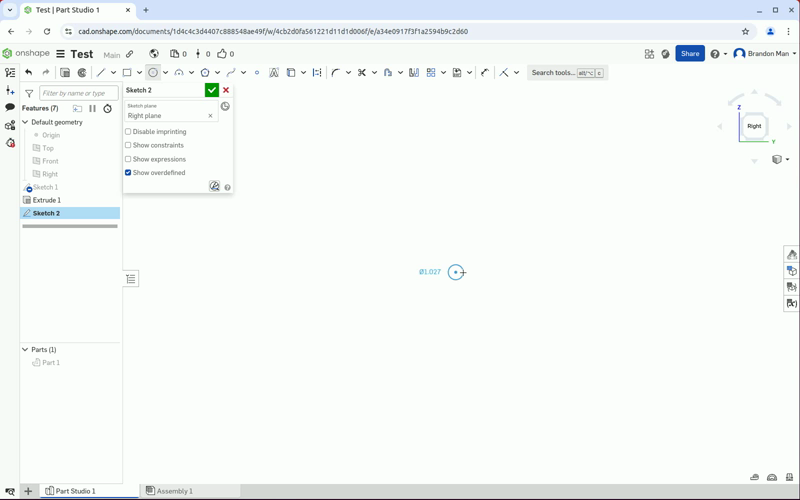
scroll(6)
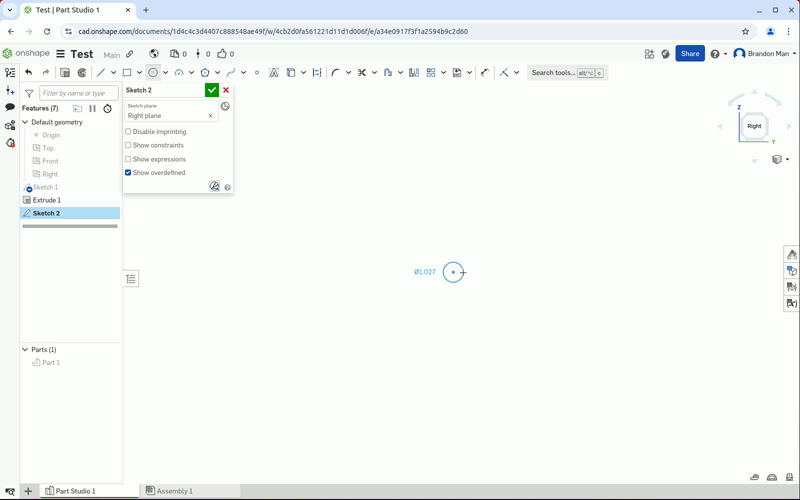
scroll(6)
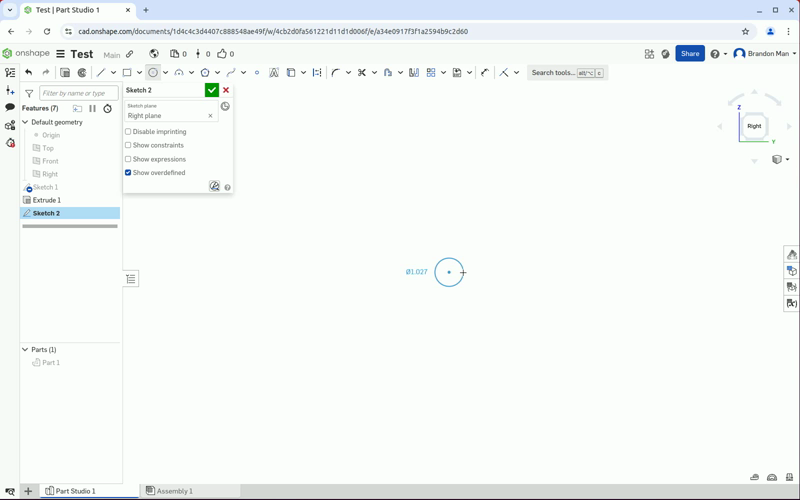
scroll(6)
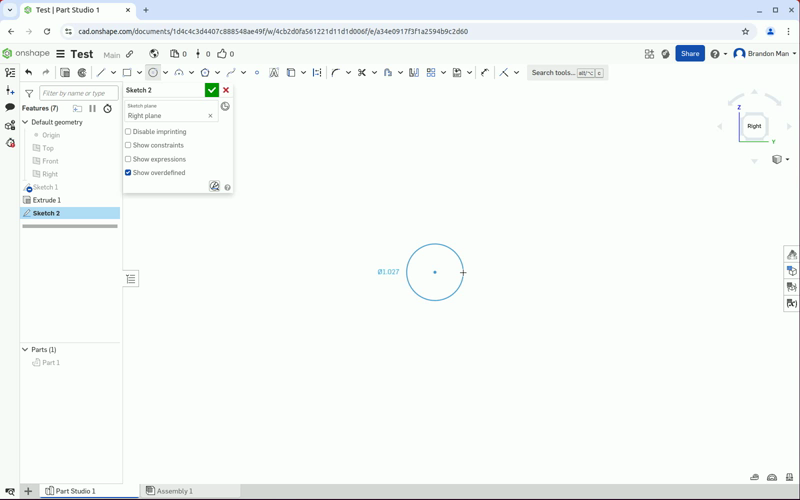
click(463, 272)
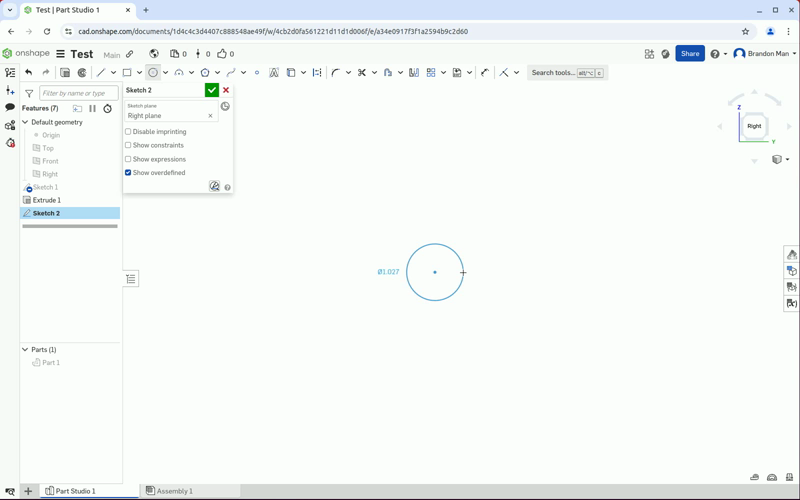
scroll(-6)
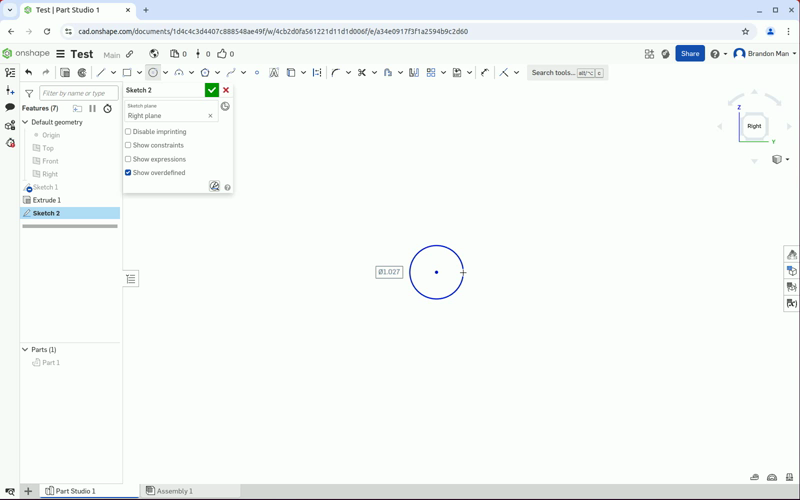
scroll(-6)
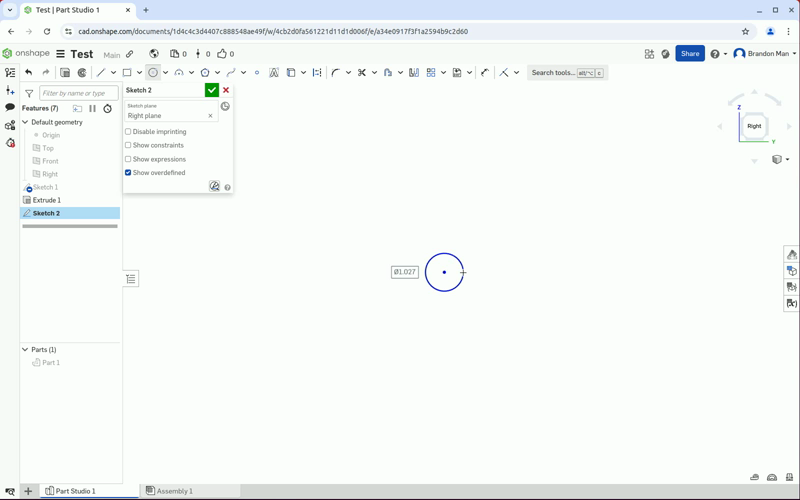
scroll(-6)
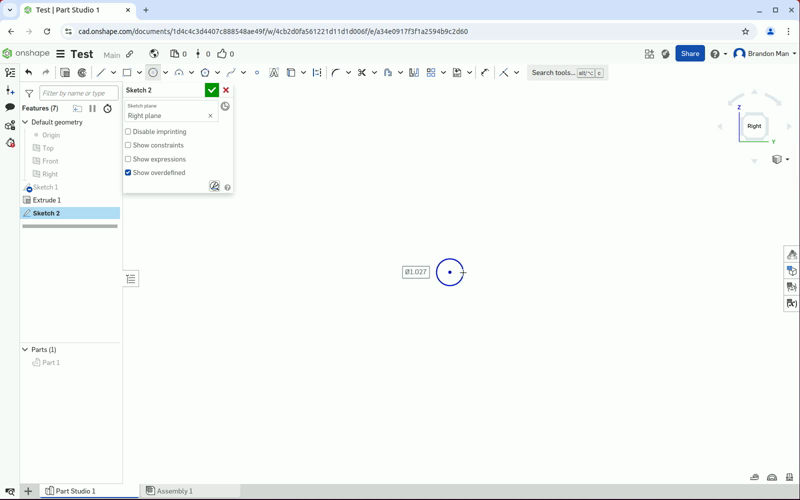
scroll(-6)
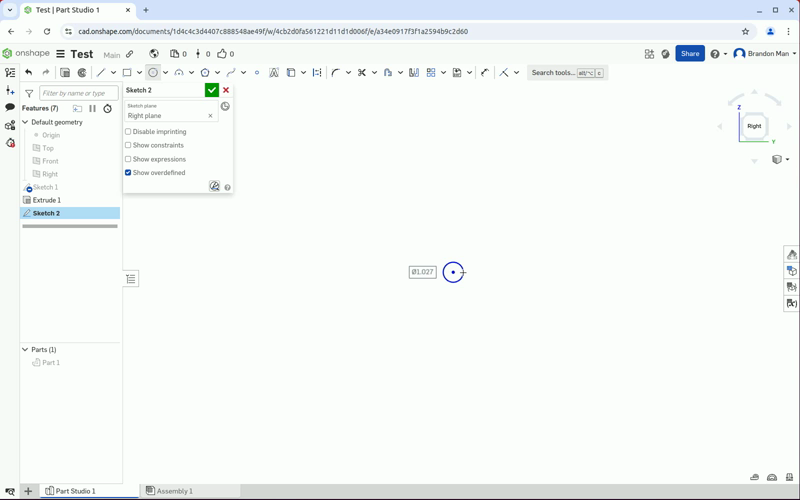
scroll(-6)
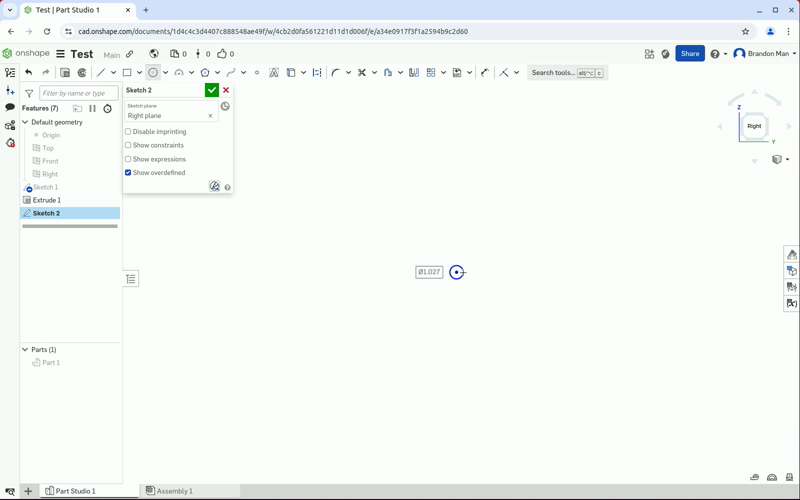
scroll(-6)
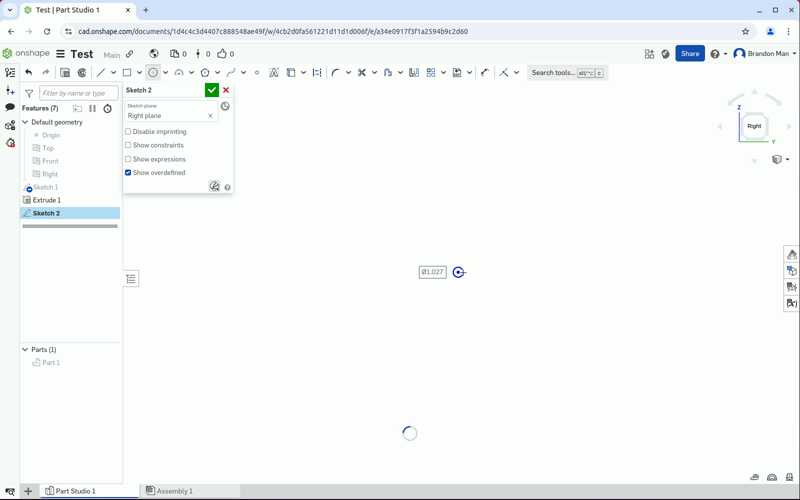
scroll(-6)
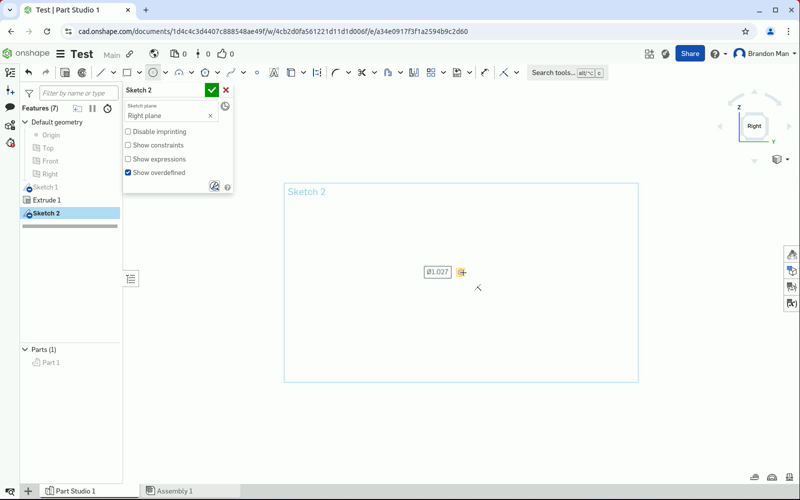
key(esc)
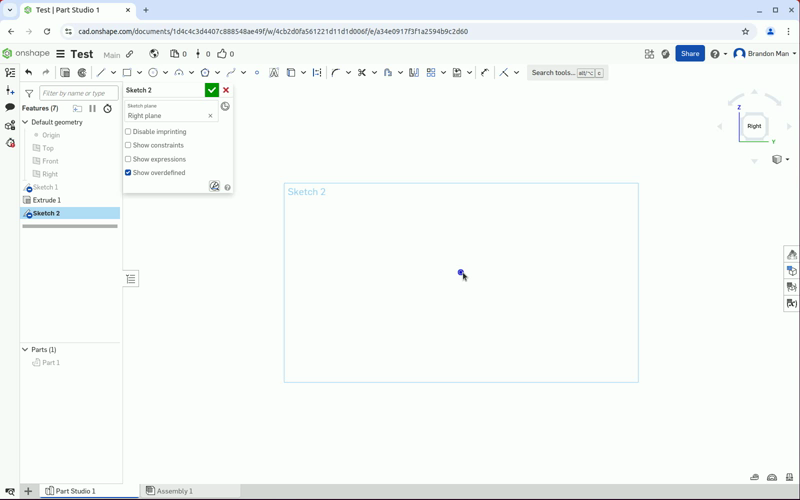
mouse_move(463, 271)
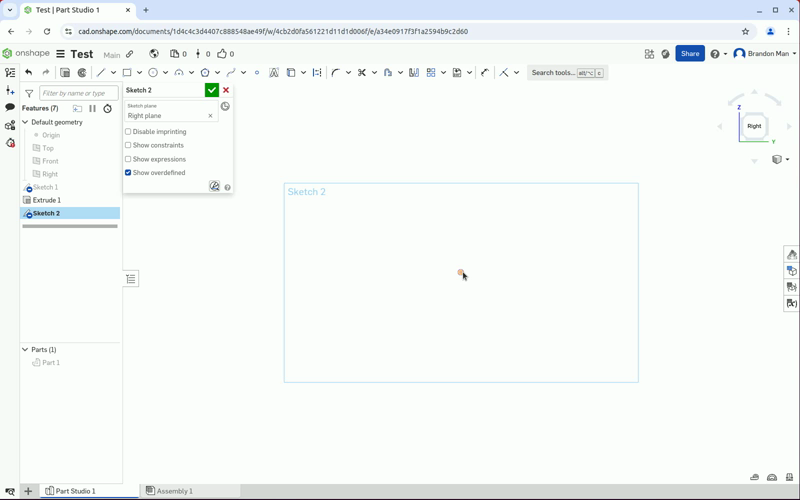
scroll(6)
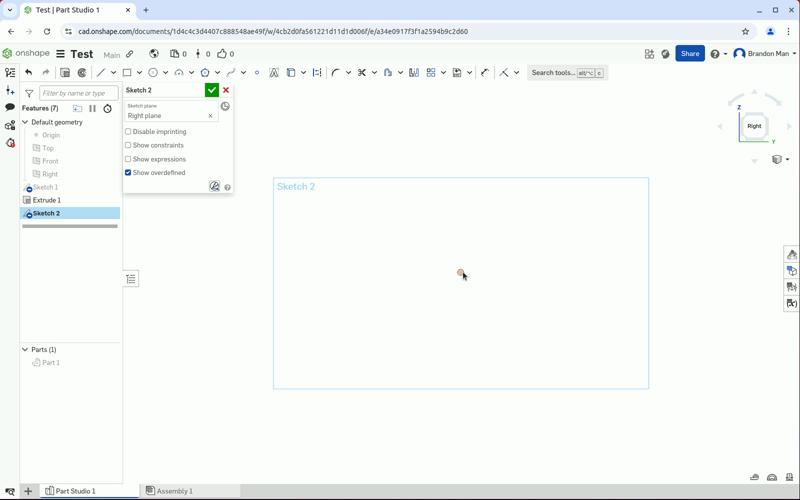
scroll(6)
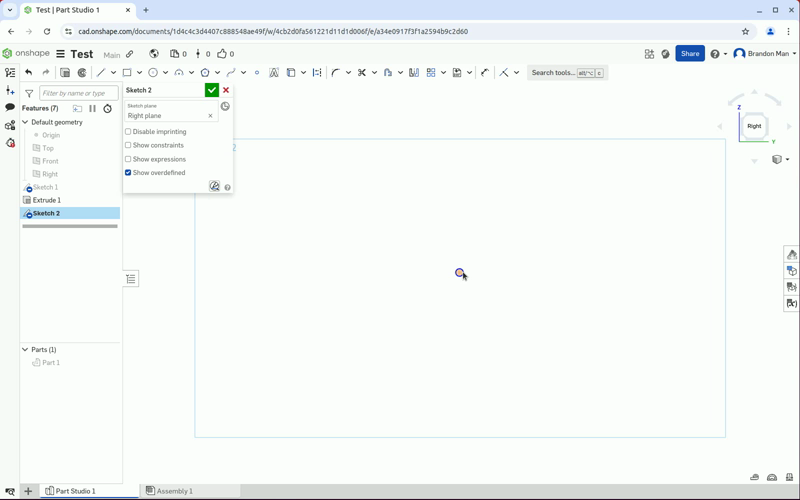
scroll(6)
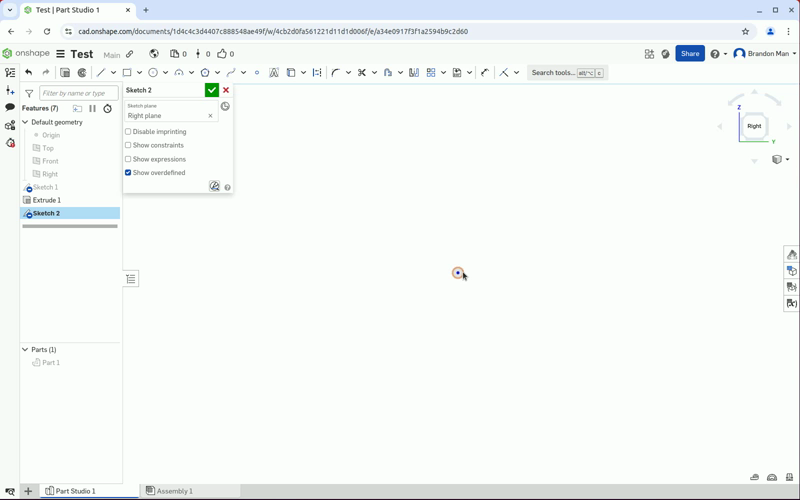
scroll(6)
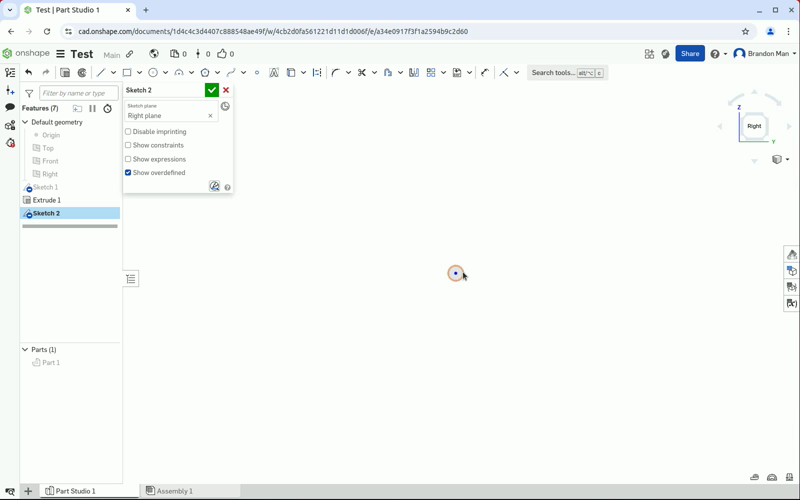
scroll(6)
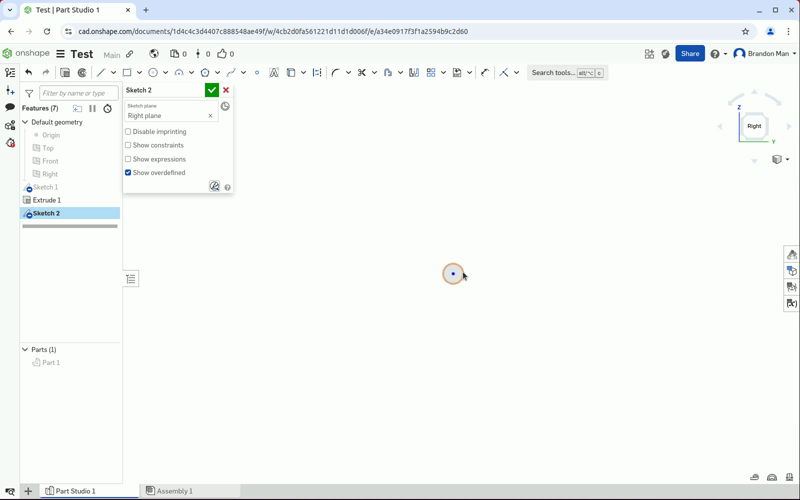
scroll(6)
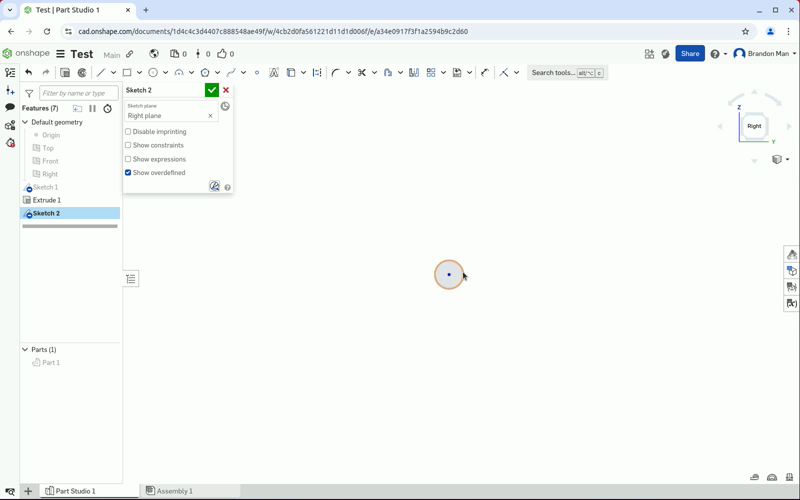
scroll(6)
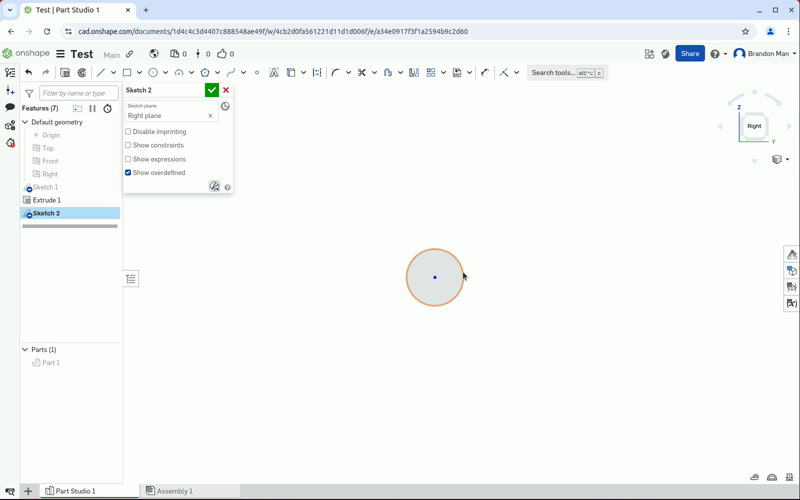
click(463, 271)
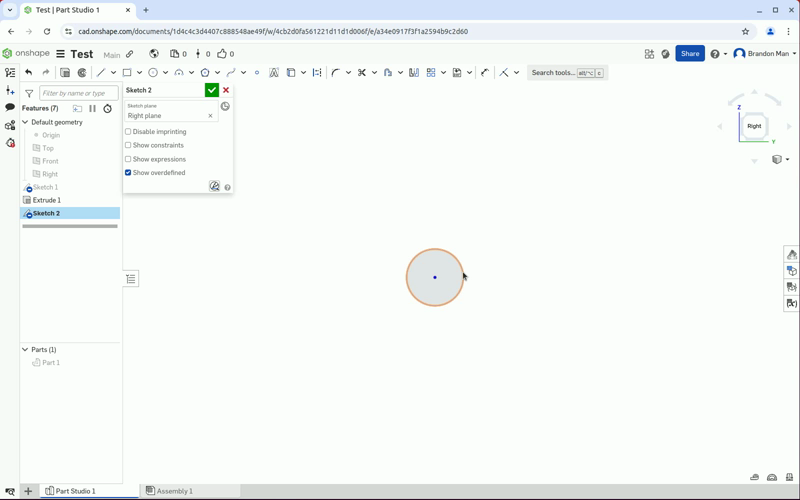
scroll(-6)
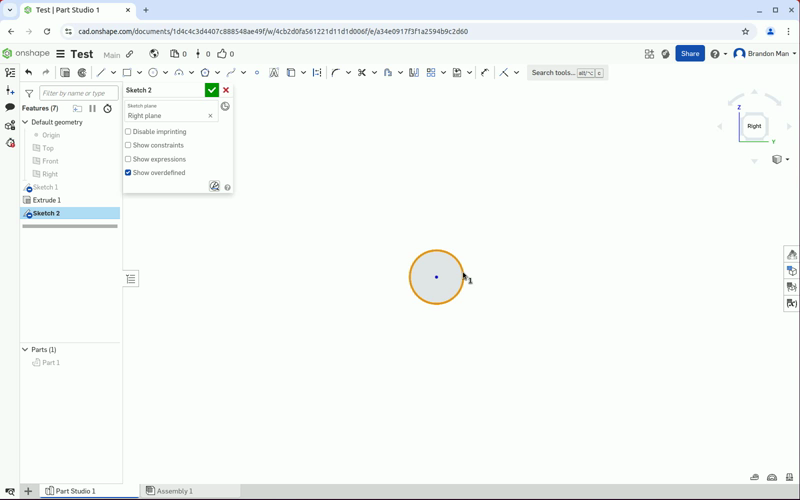
scroll(-6)
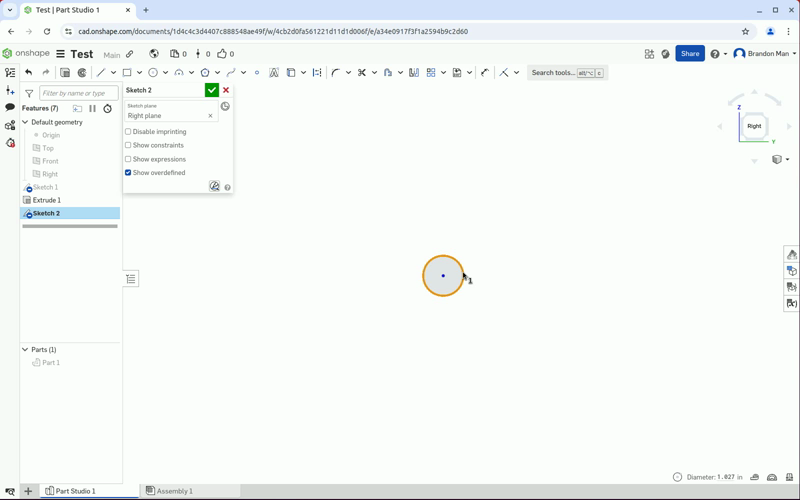
scroll(-6)
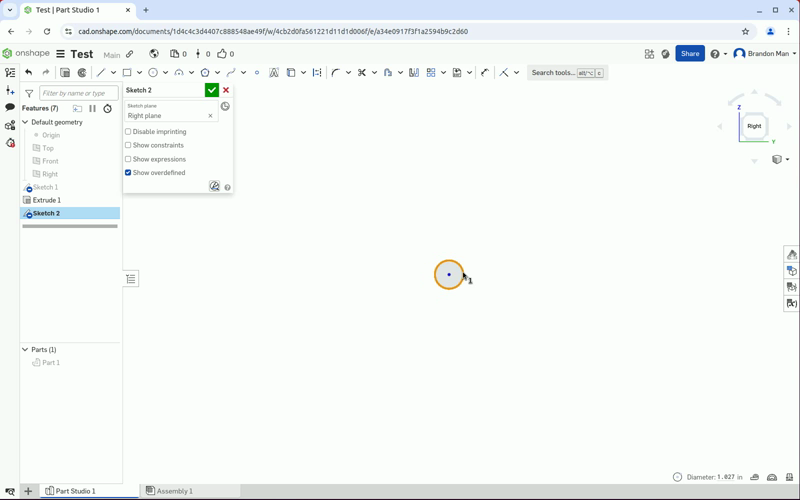
scroll(-6)
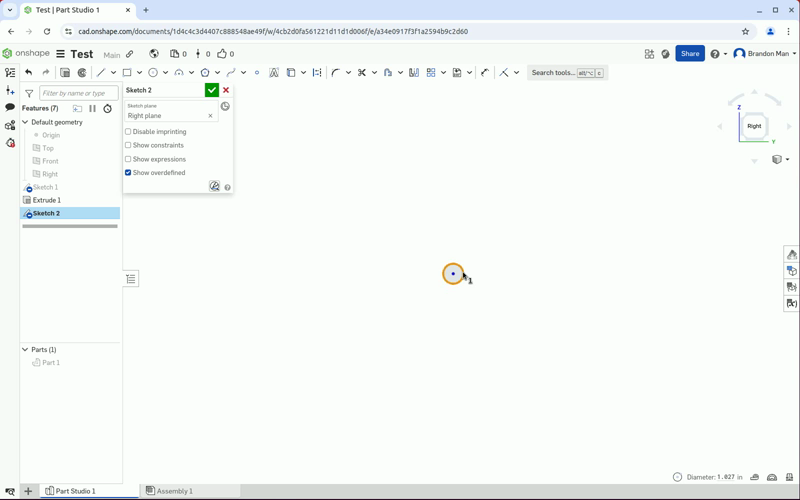
scroll(-6)
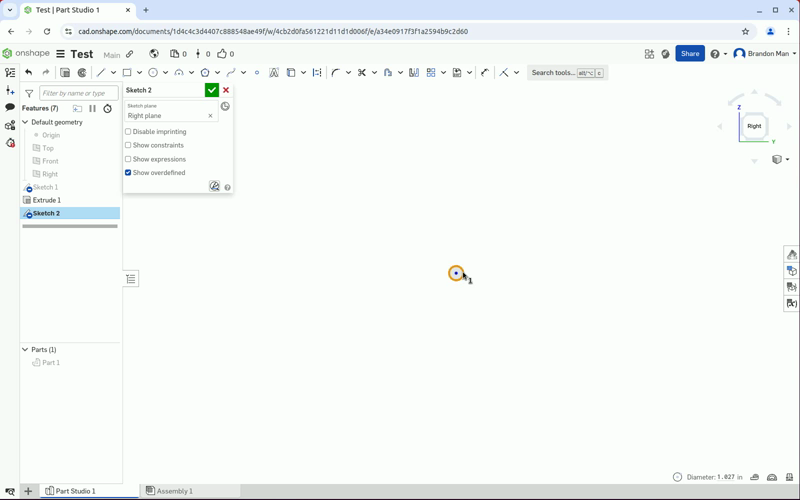
scroll(-6)
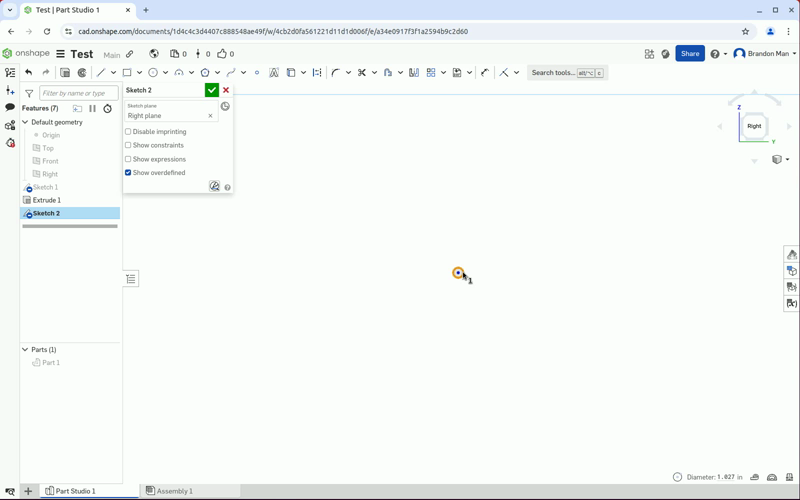
scroll(-6)
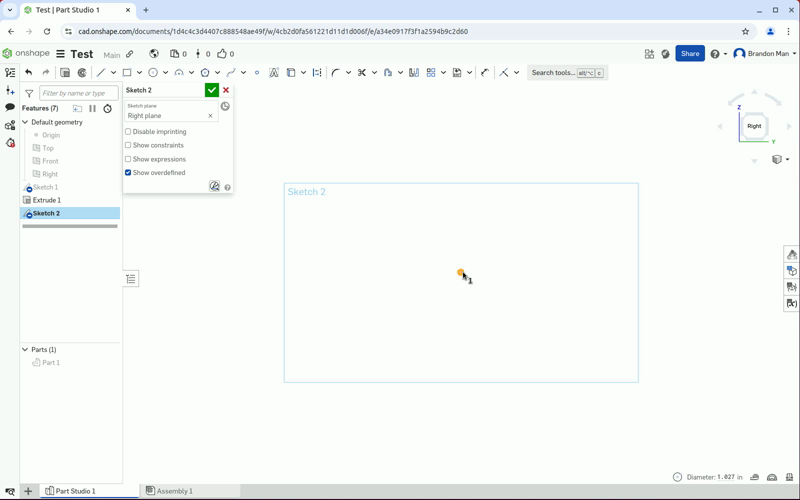
mouse_move(73, 352)
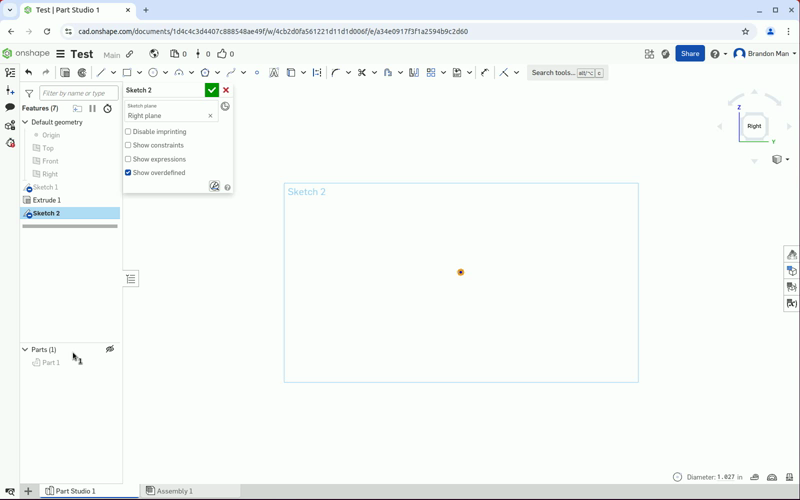
key(shift+y)
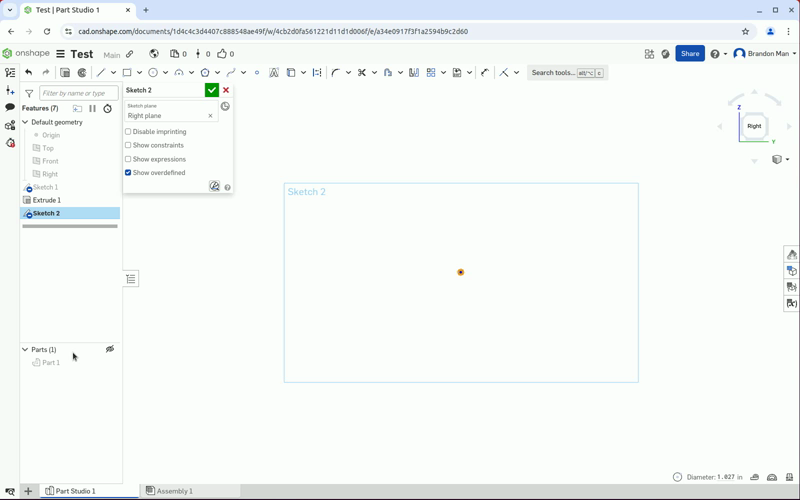
key(shift+e)
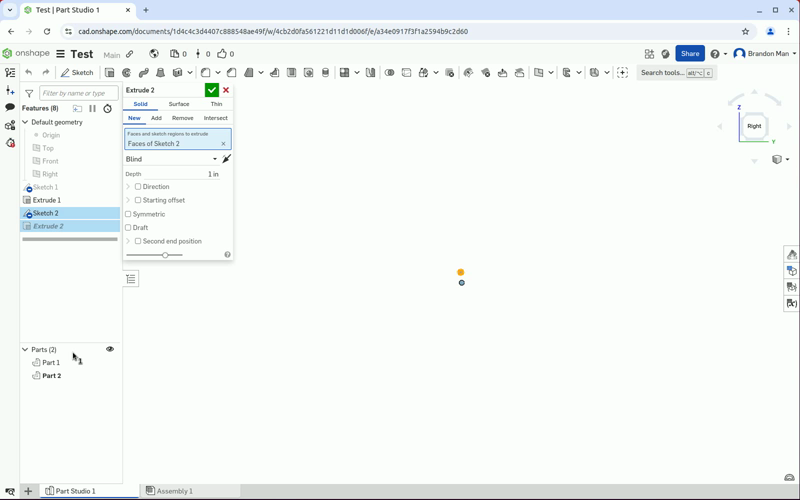
mouse_move(143, 106)
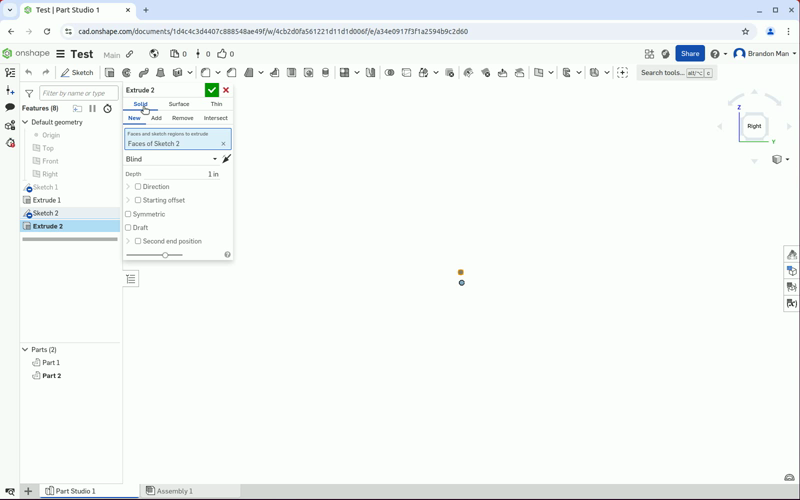
click(143, 106)
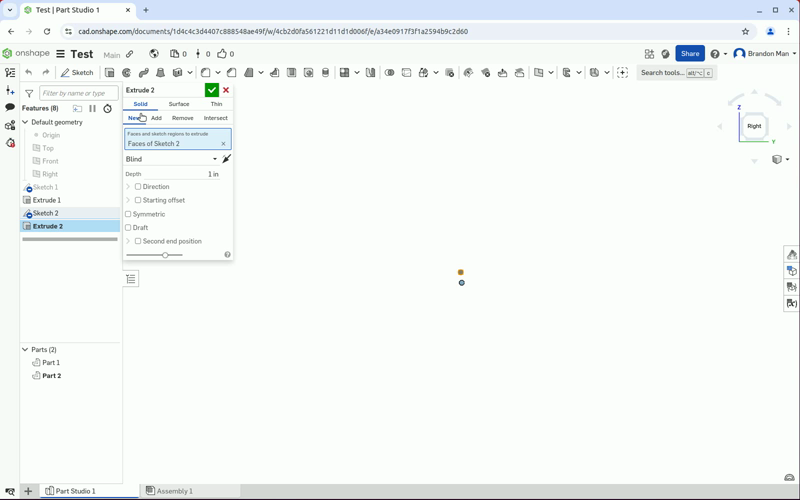
mouse_move(137, 120)
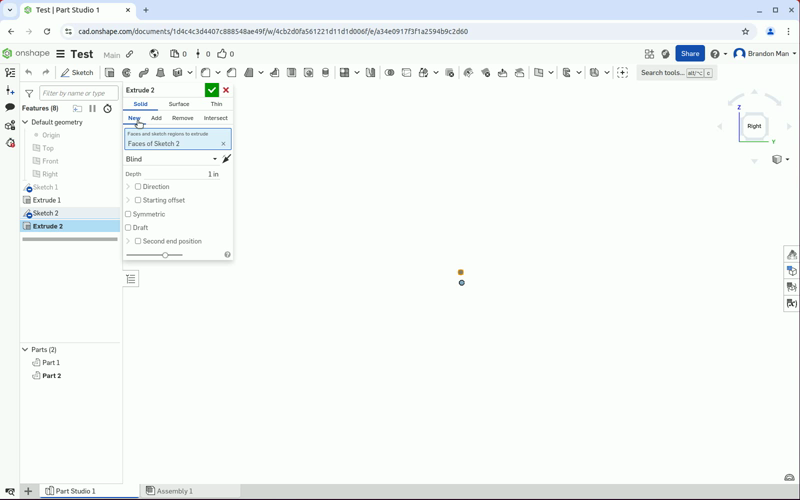
click(137, 120)
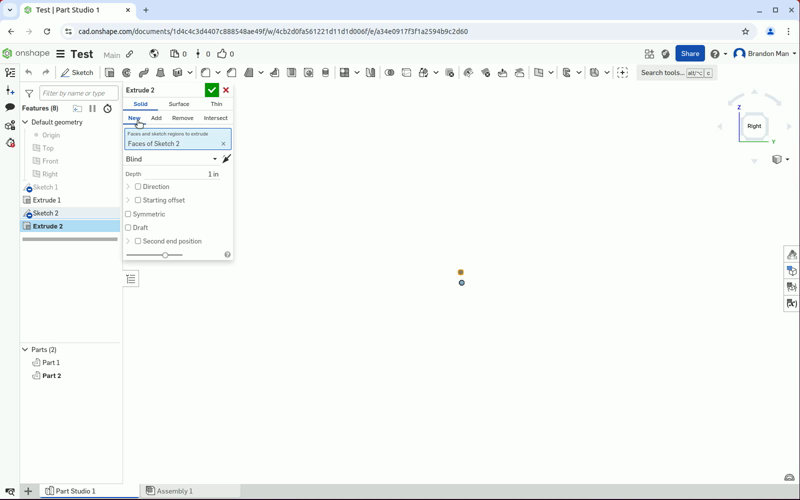
key(tab, 4)
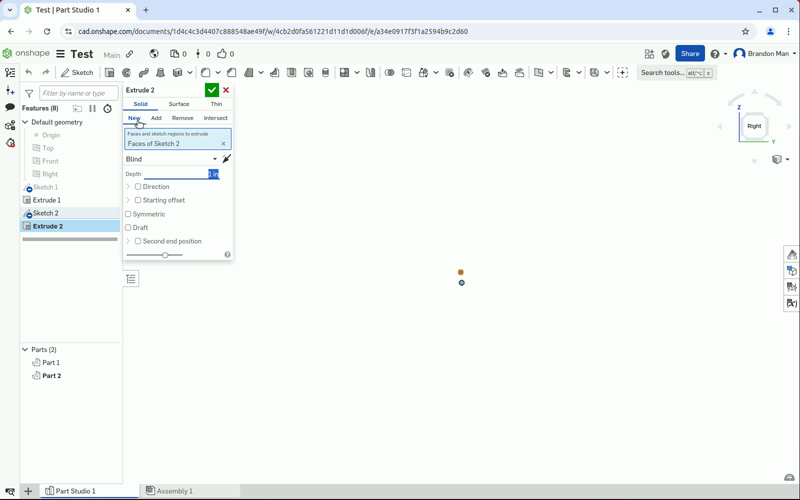
text(23.108)
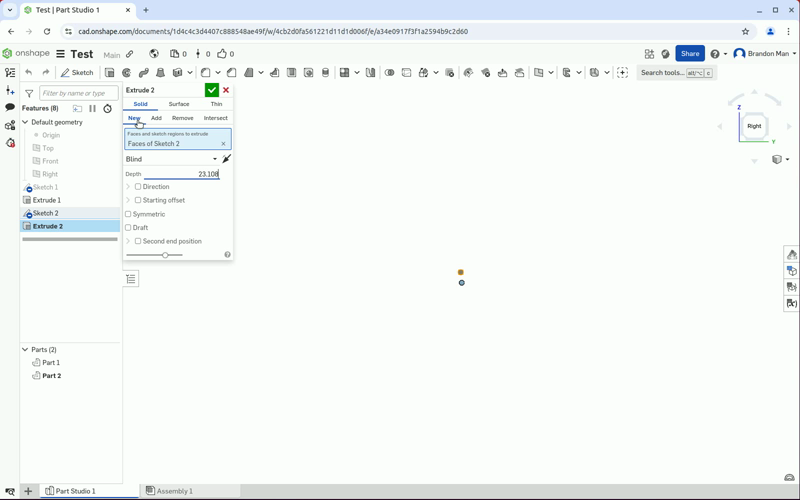
key(enter)
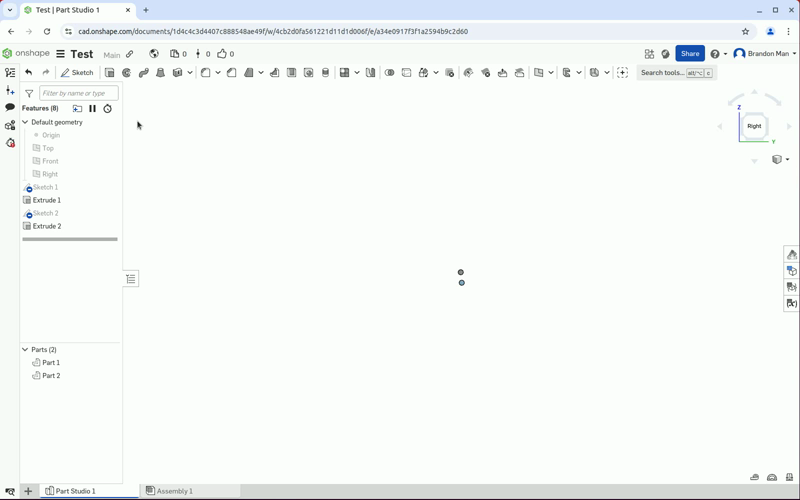
key(shift+h)
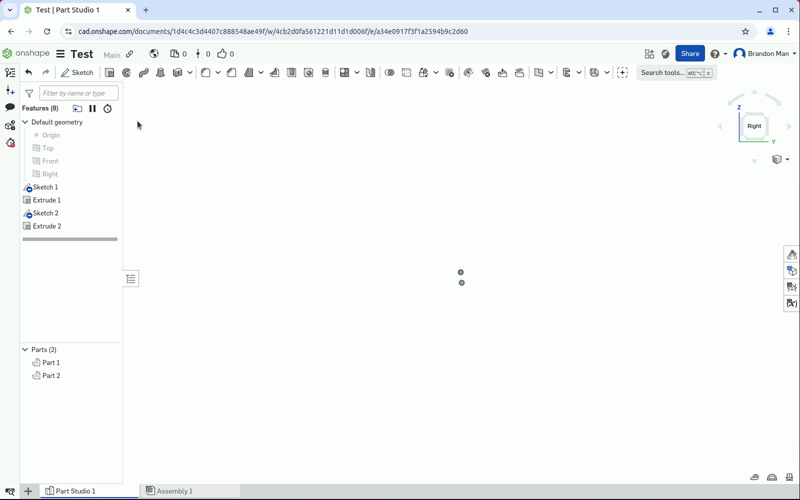
key(shift+h)
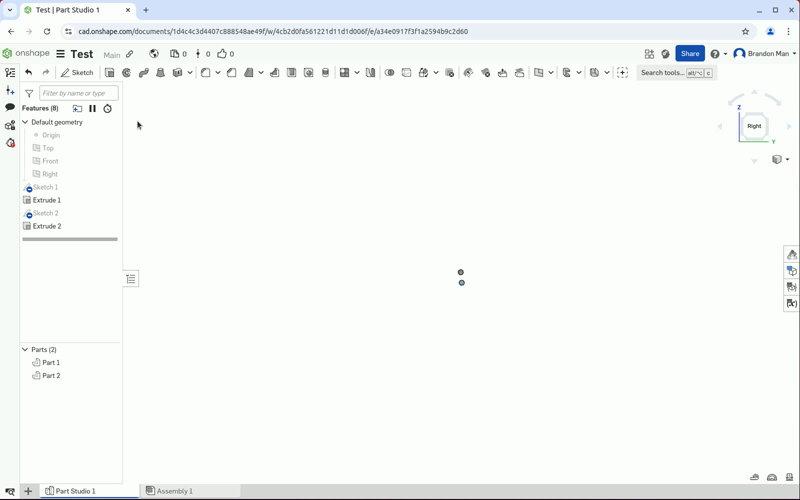
mouse_move(73, 189)
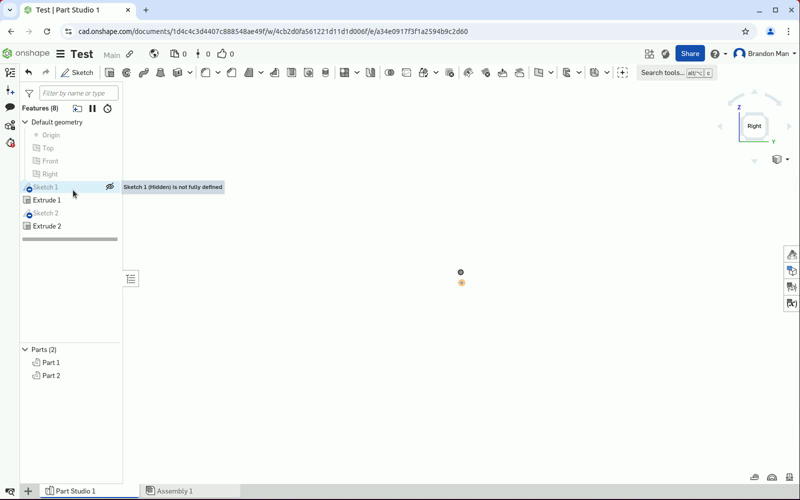
click(73, 189)
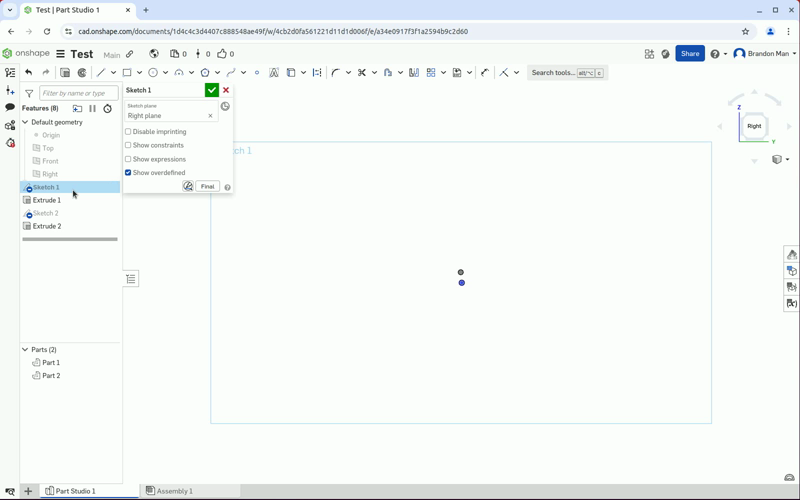
mouse_move(229, 92)
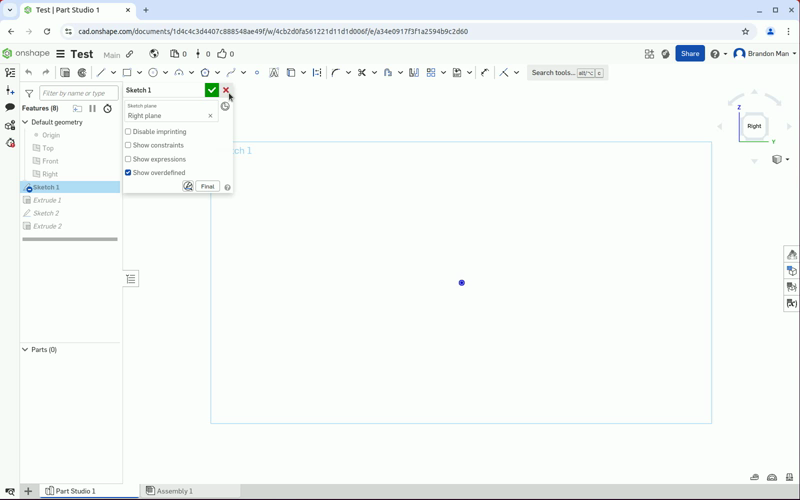
click(229, 92)
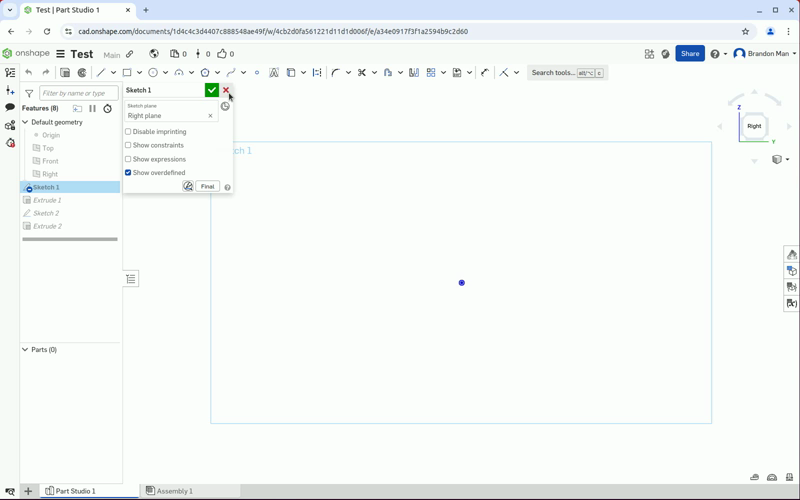
key(shift+s)
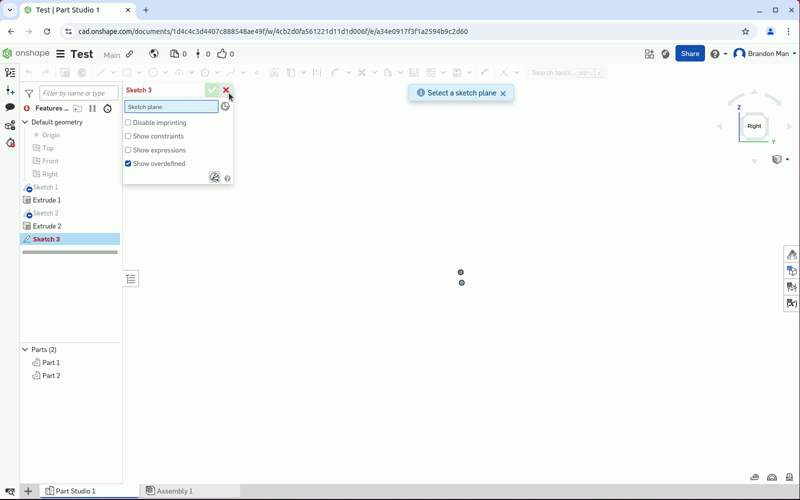
mouse_move(73, 176)
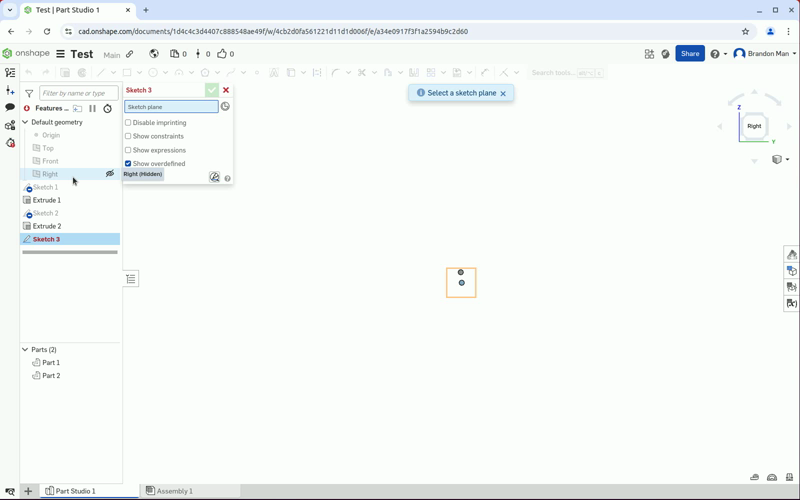
click(73, 176)
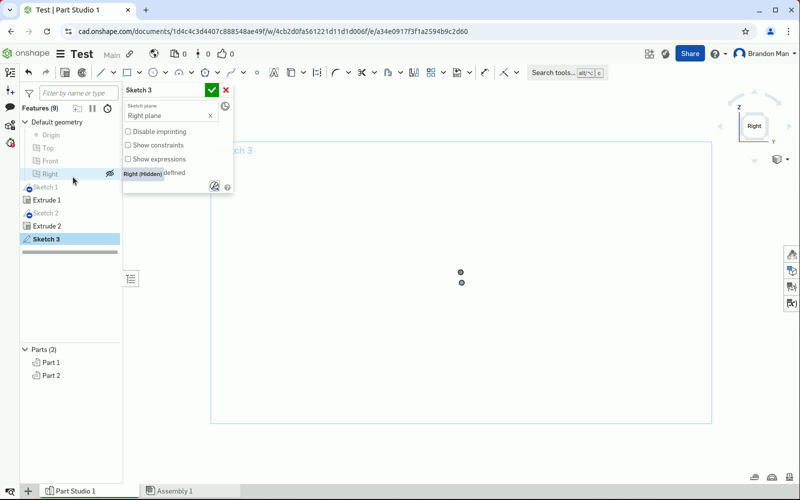
mouse_move(73, 352)
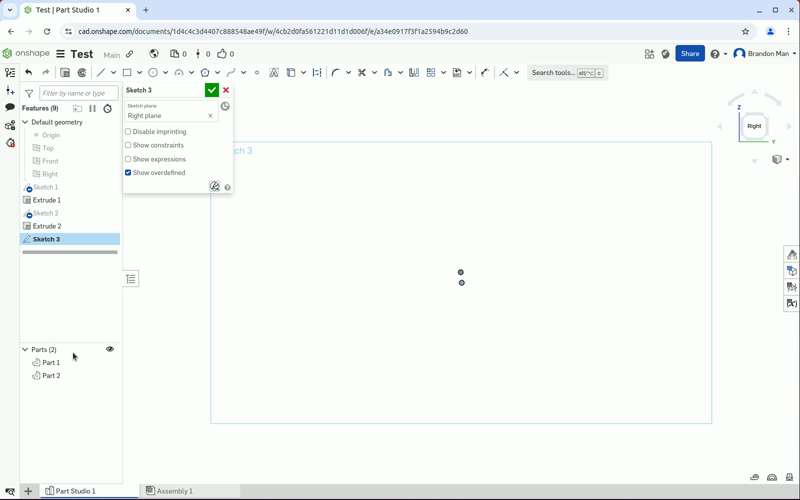
key(y)
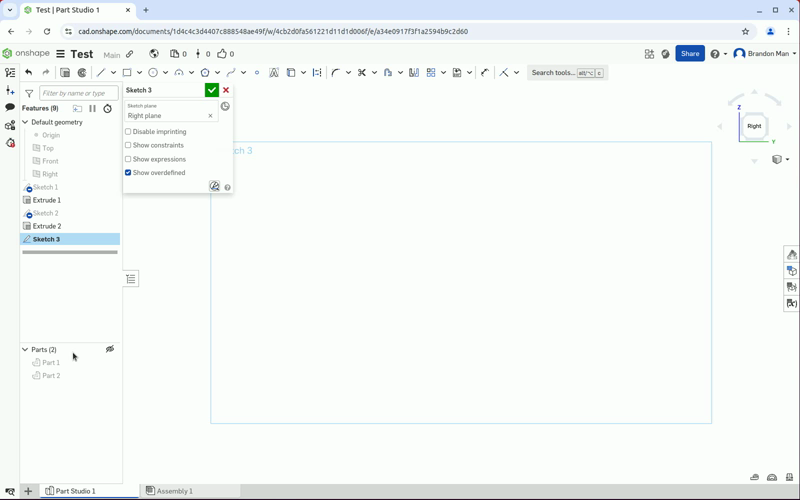
key(c)
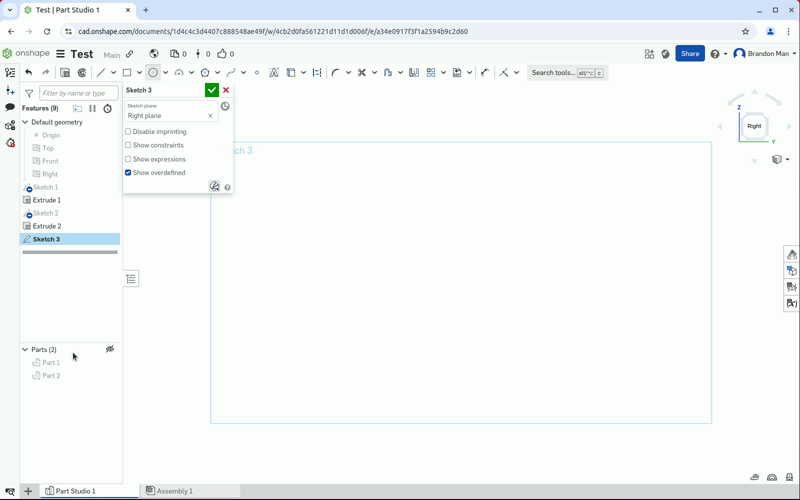
key_down(shift)
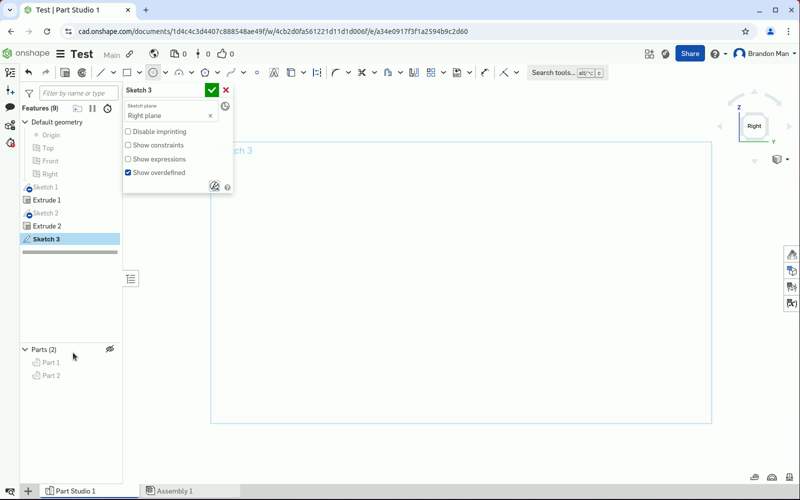
mouse_move(460, 291)
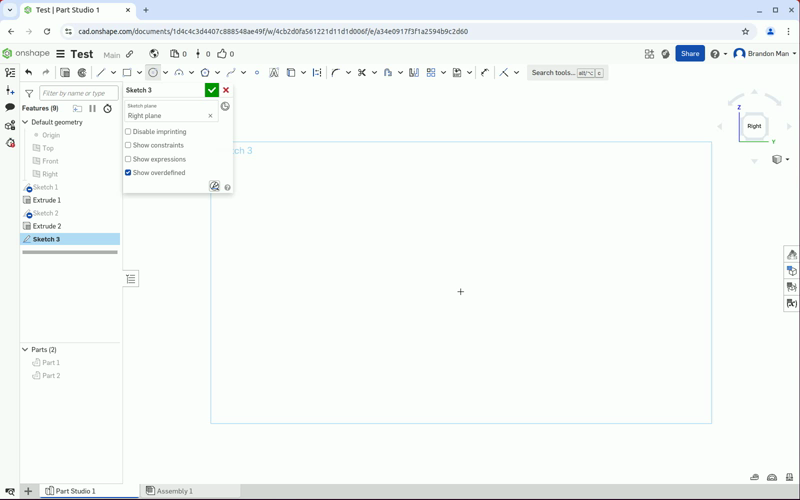
click(460, 291)
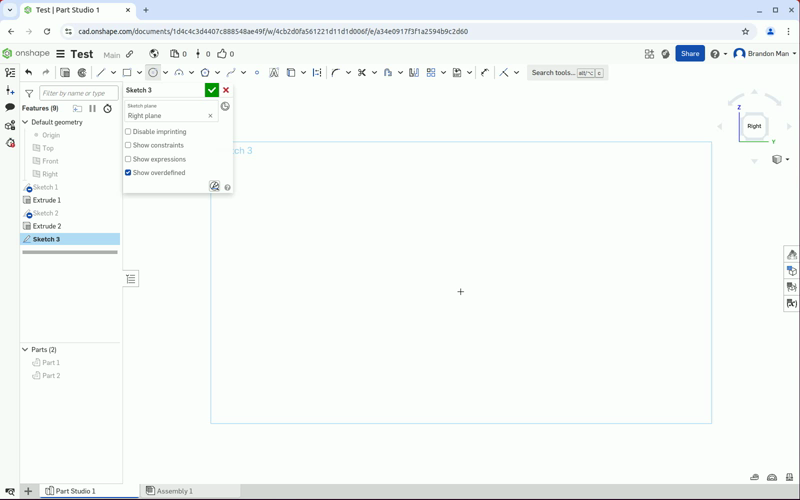
key_up(shift)
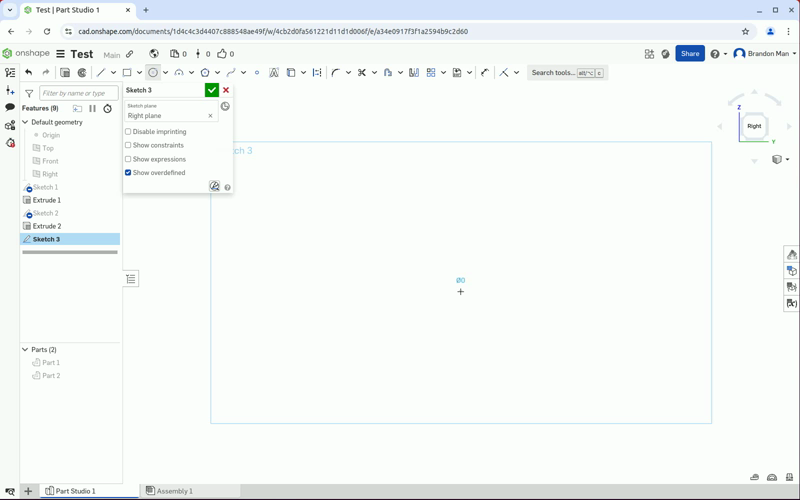
mouse_move(461, 291)
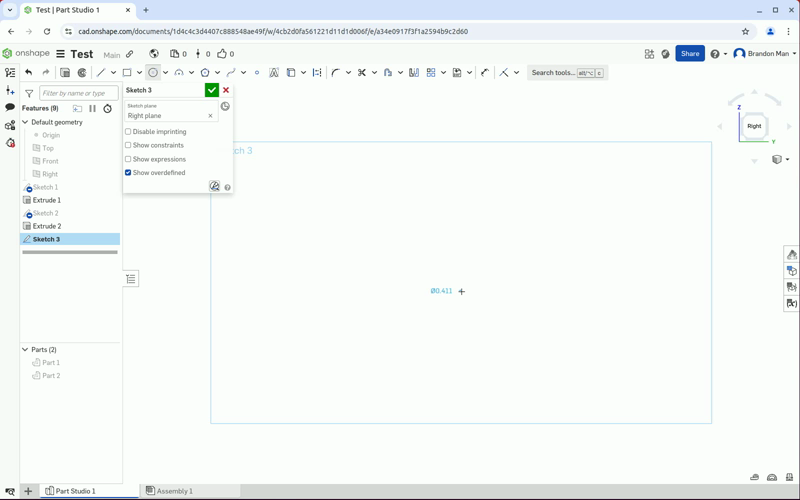
scroll(6)
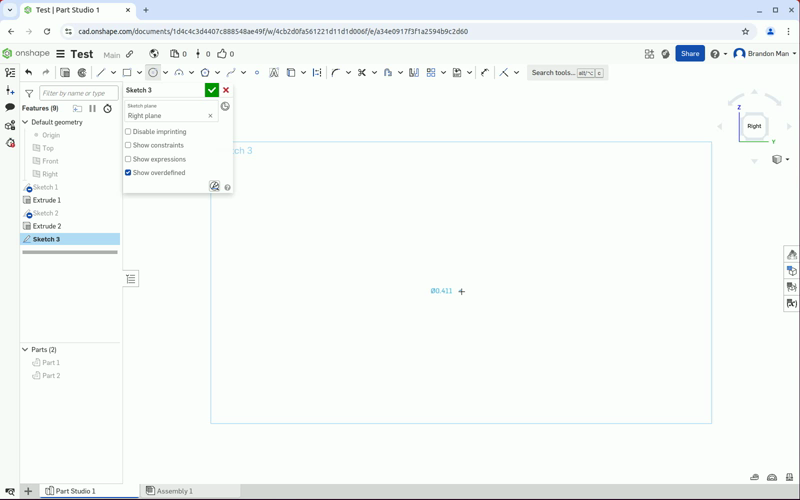
scroll(6)
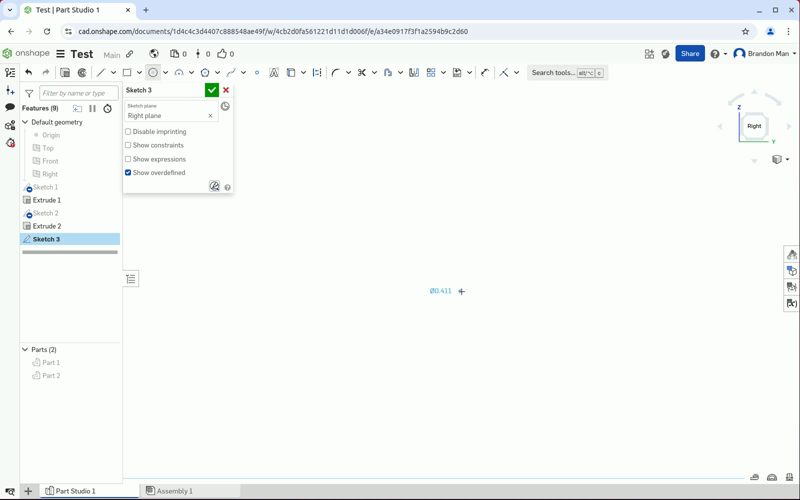
scroll(6)
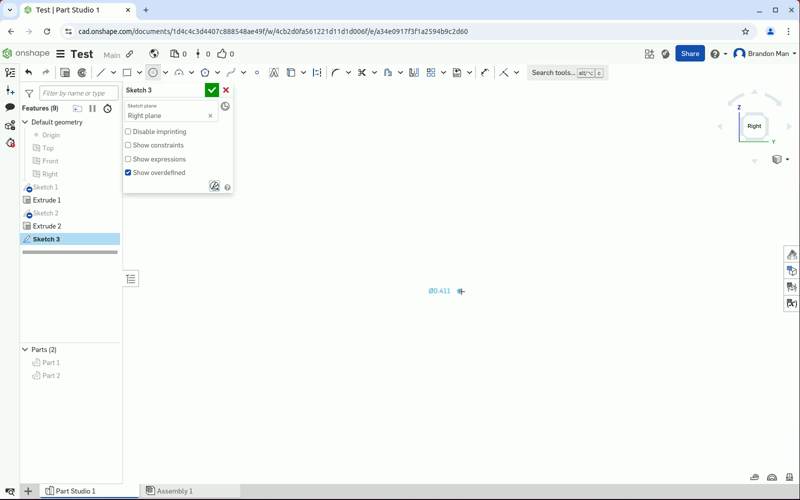
scroll(6)
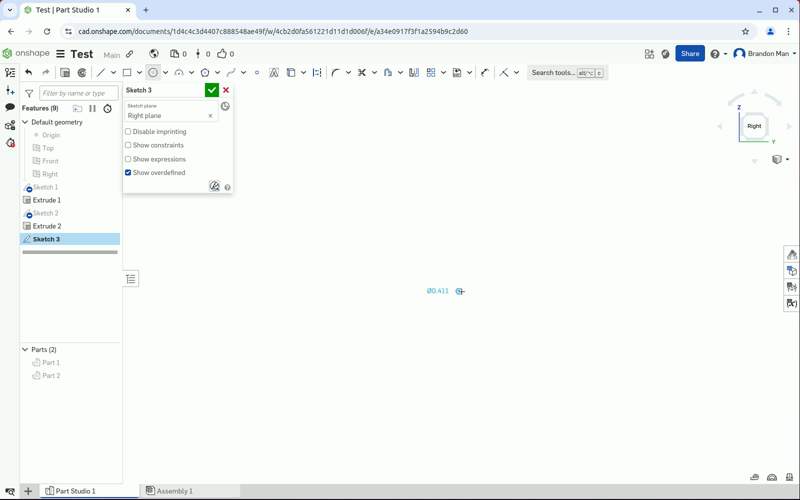
scroll(6)
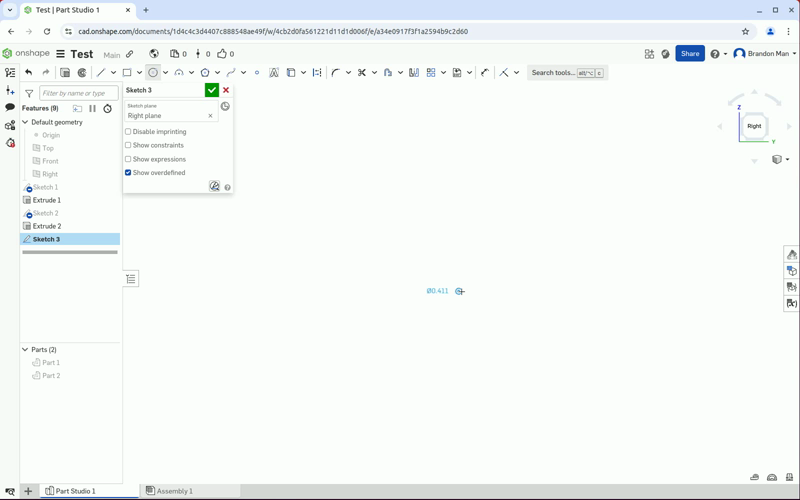
scroll(6)
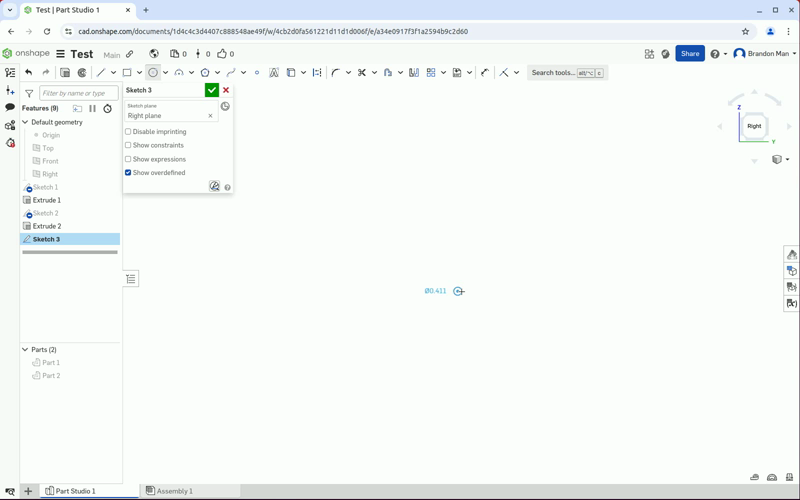
scroll(6)
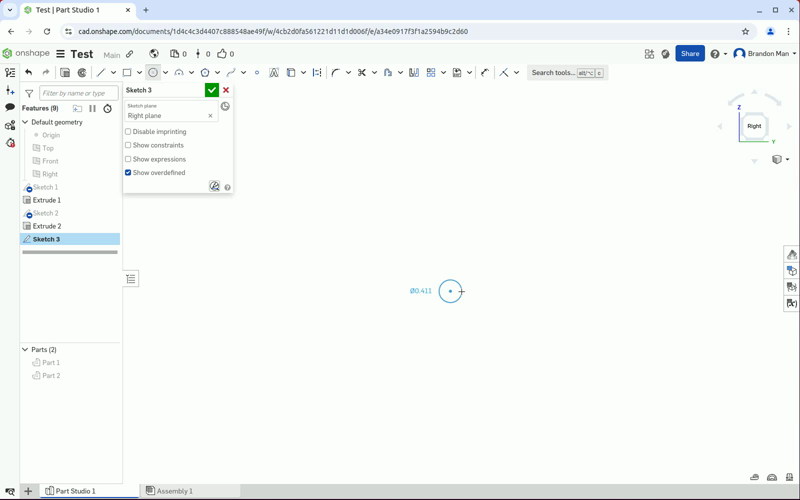
click(461, 291)
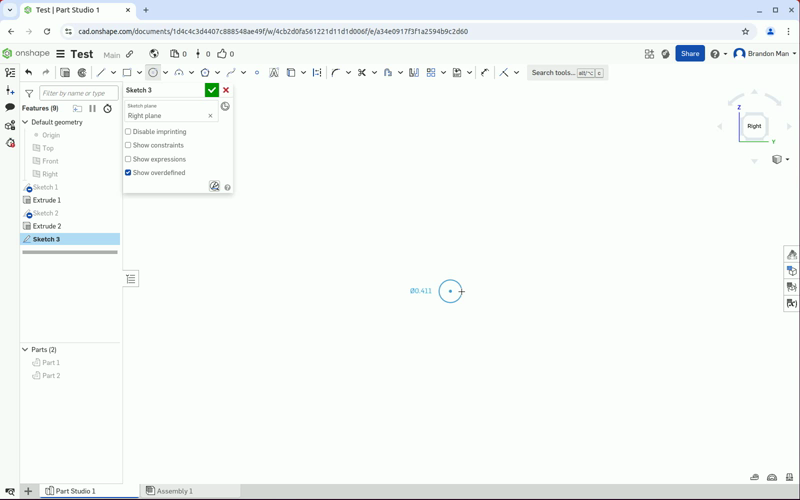
scroll(-6)
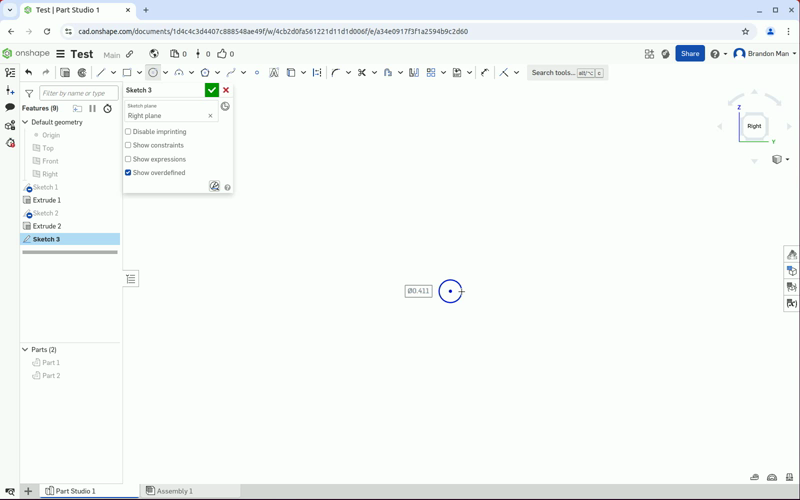
scroll(-6)
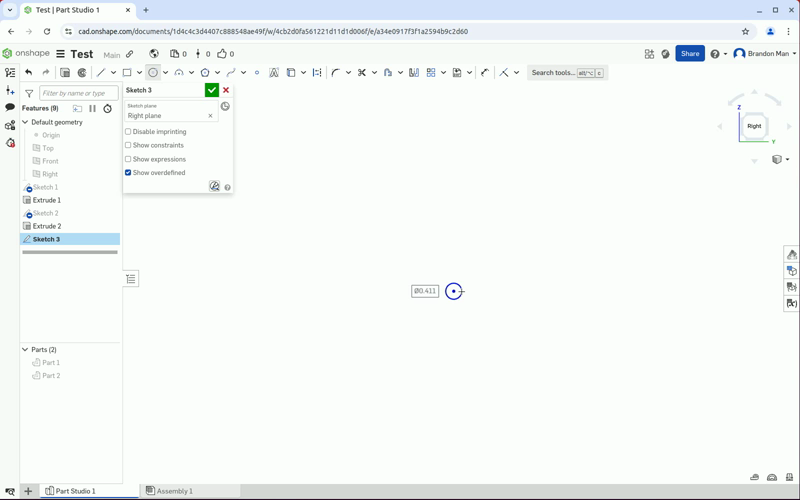
scroll(-6)
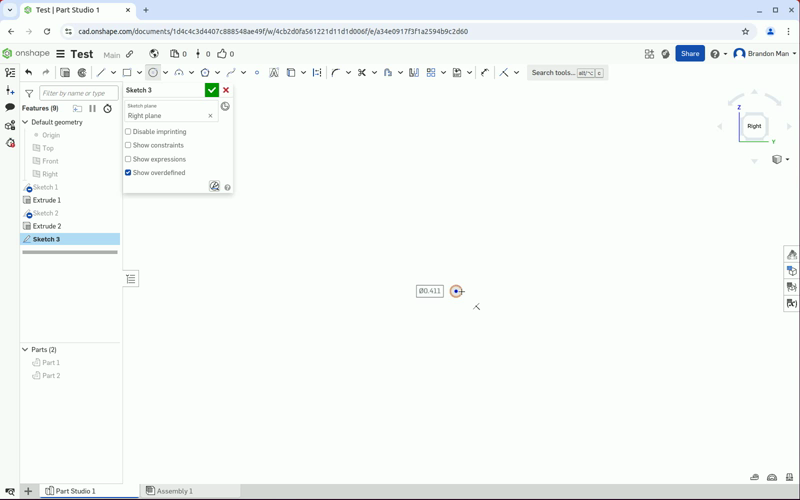
scroll(-6)
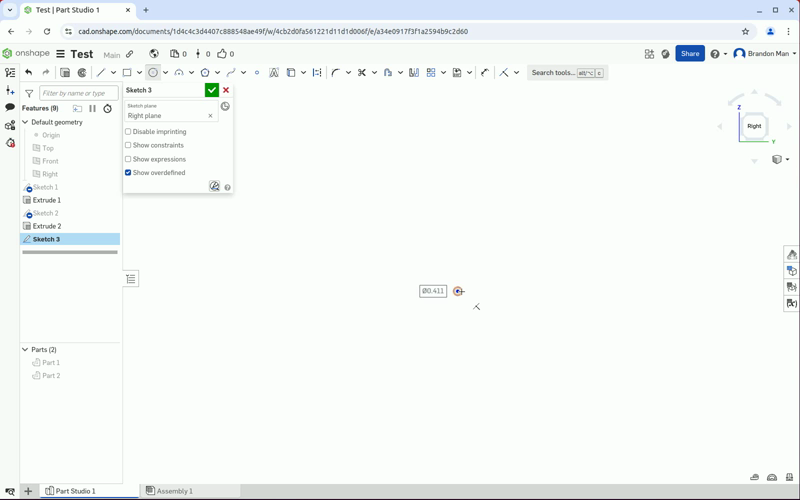
scroll(-6)
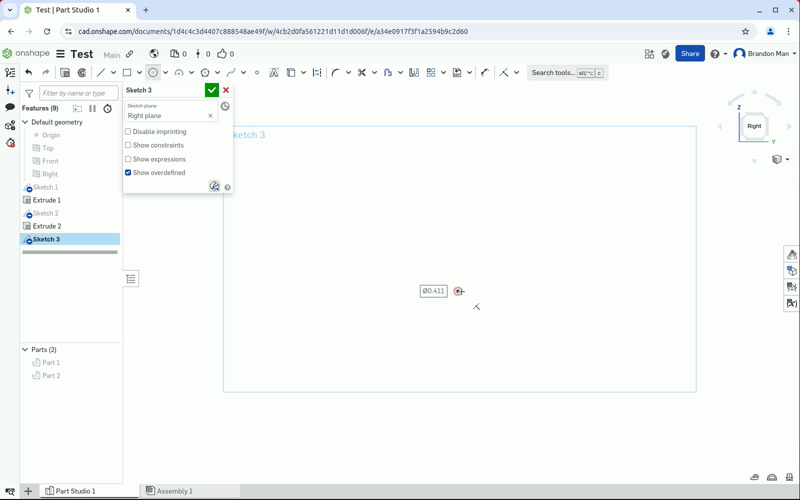
scroll(-6)
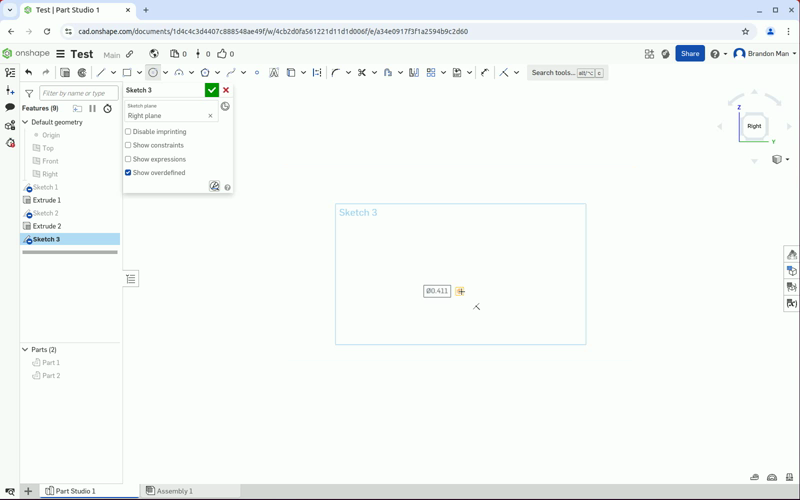
scroll(-6)
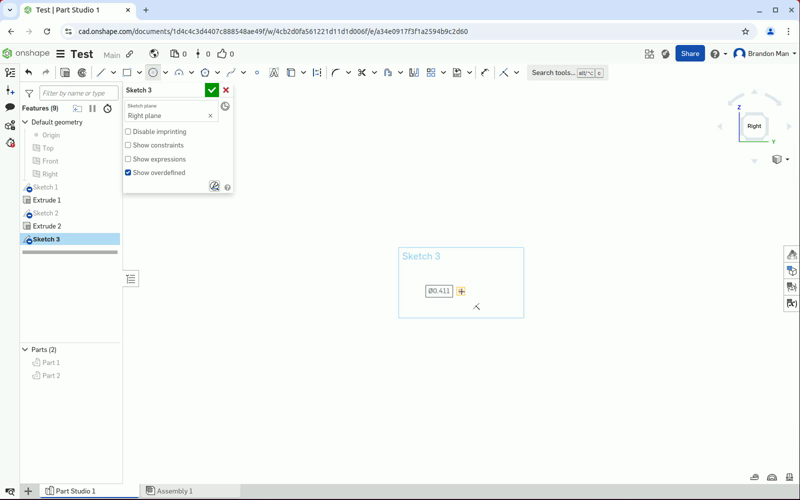
key(esc)
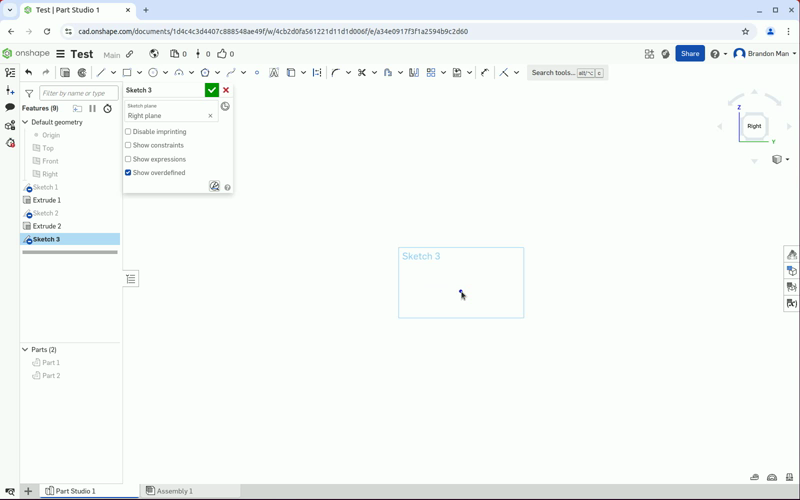
mouse_move(460, 291)
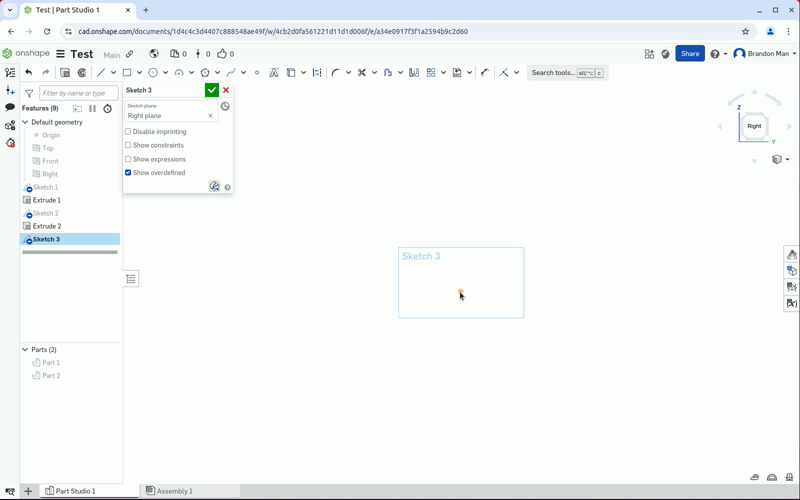
scroll(6)
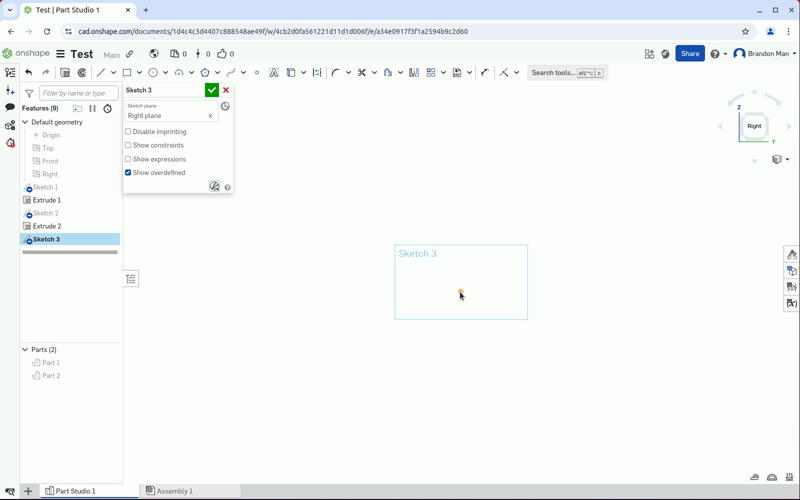
scroll(6)
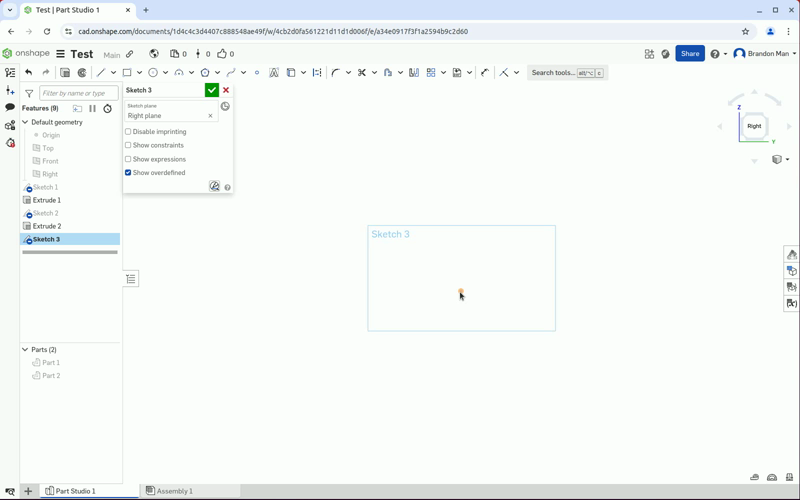
scroll(6)
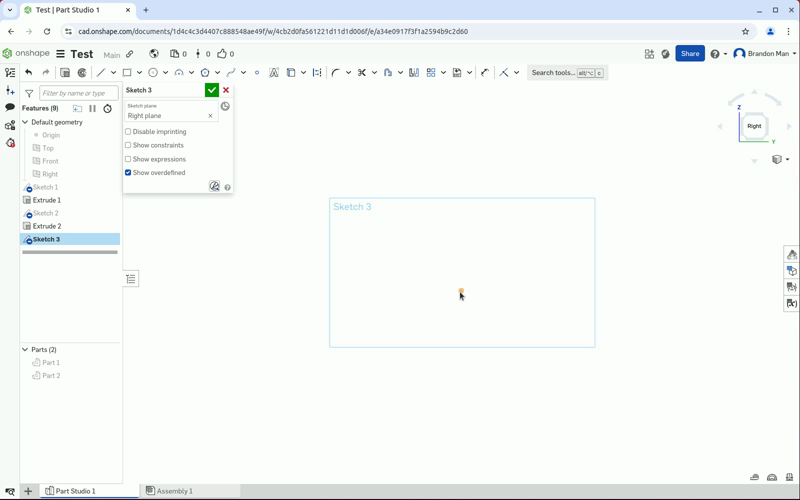
scroll(6)
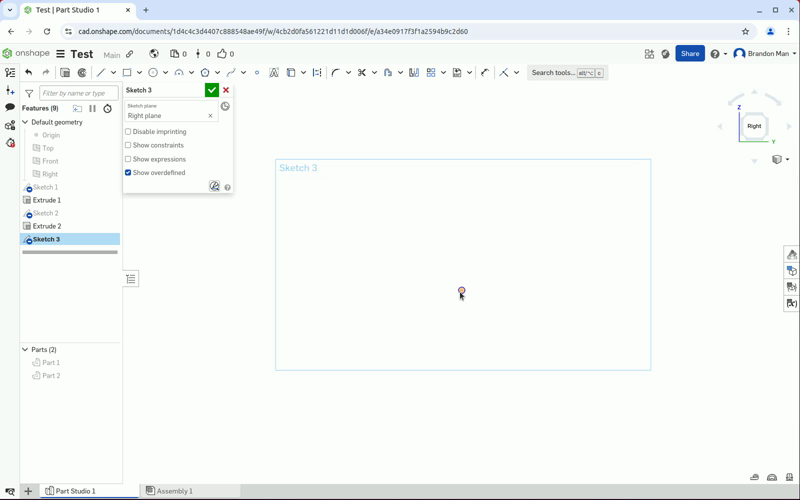
scroll(6)
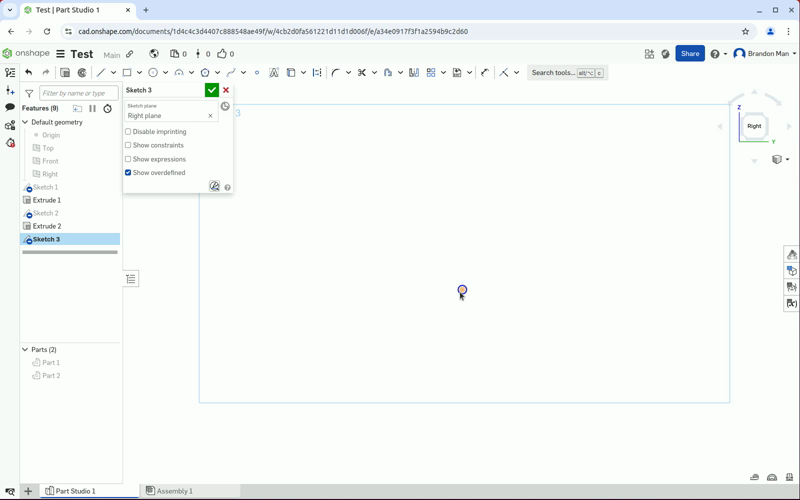
scroll(6)
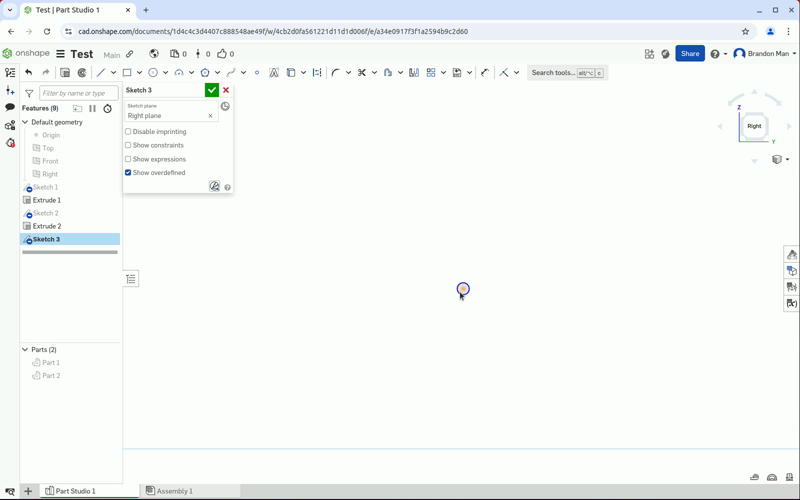
scroll(6)
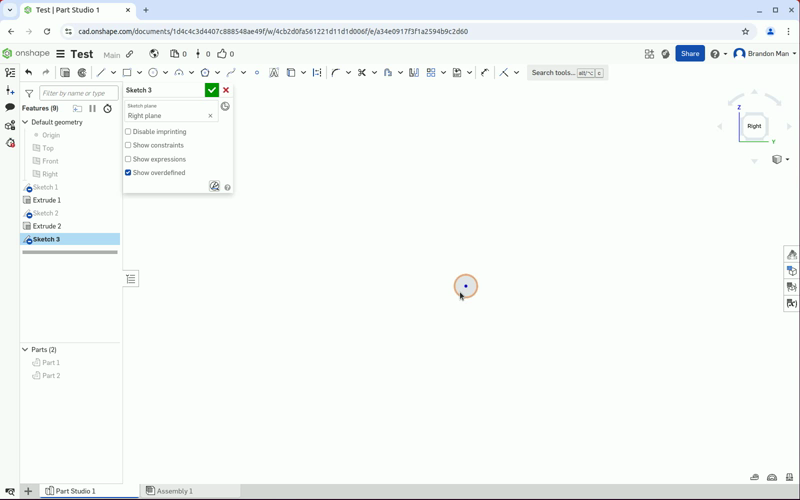
click(460, 291)
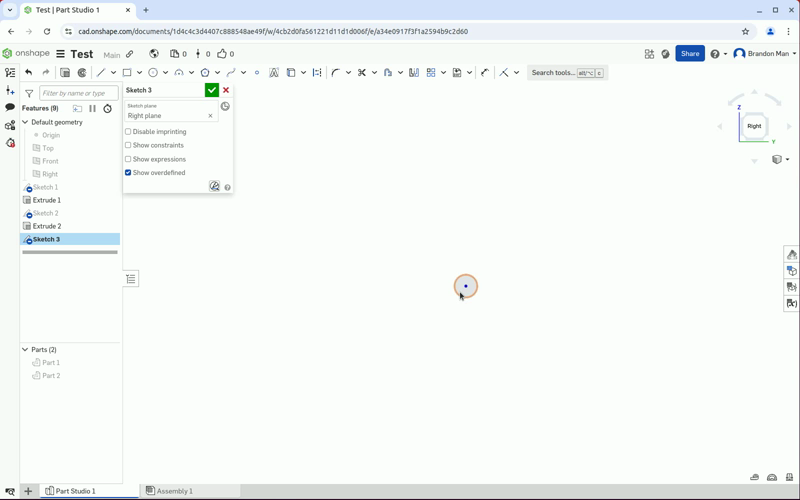
scroll(-6)
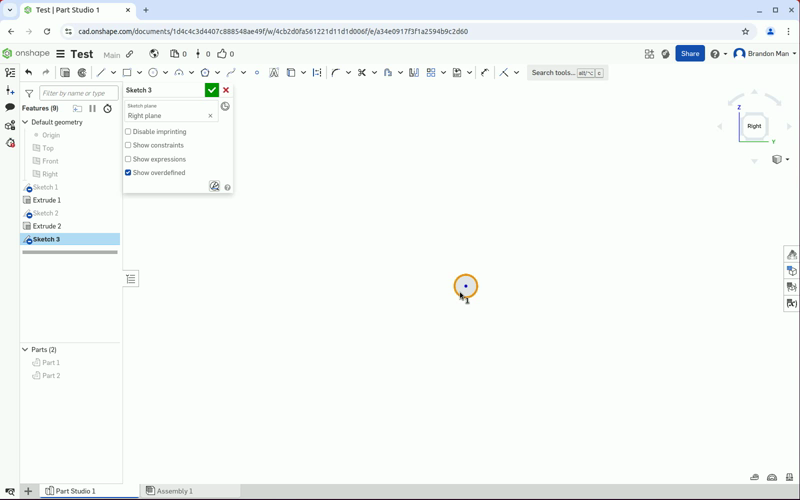
scroll(-6)
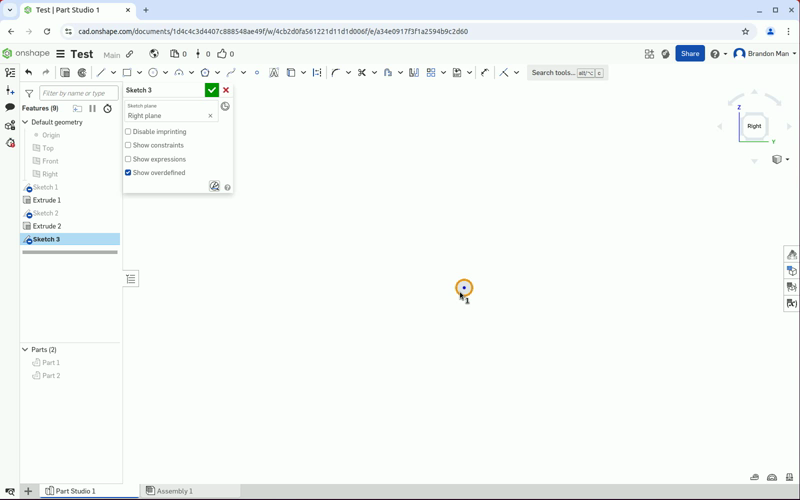
scroll(-6)
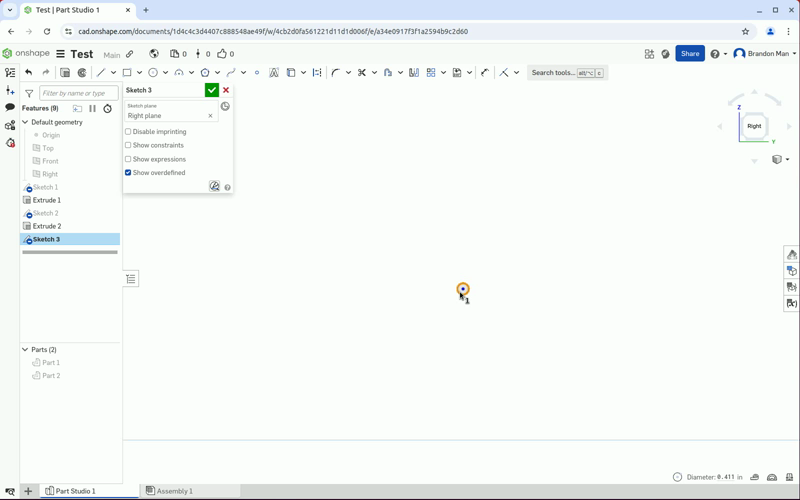
scroll(-6)
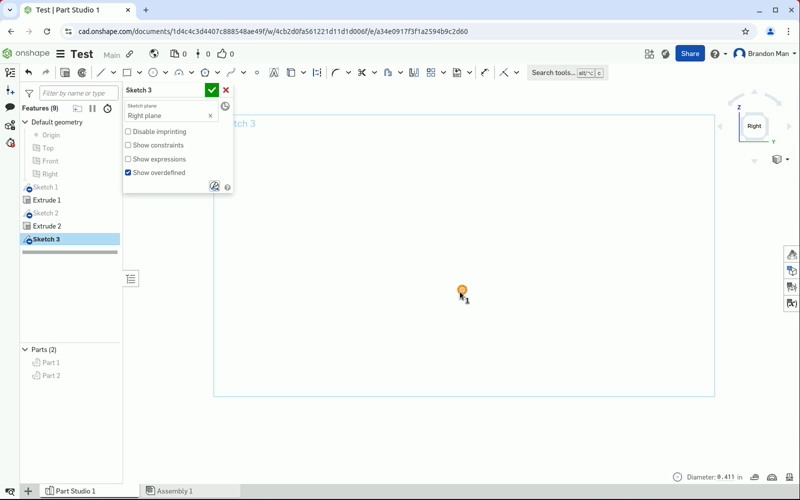
scroll(-6)
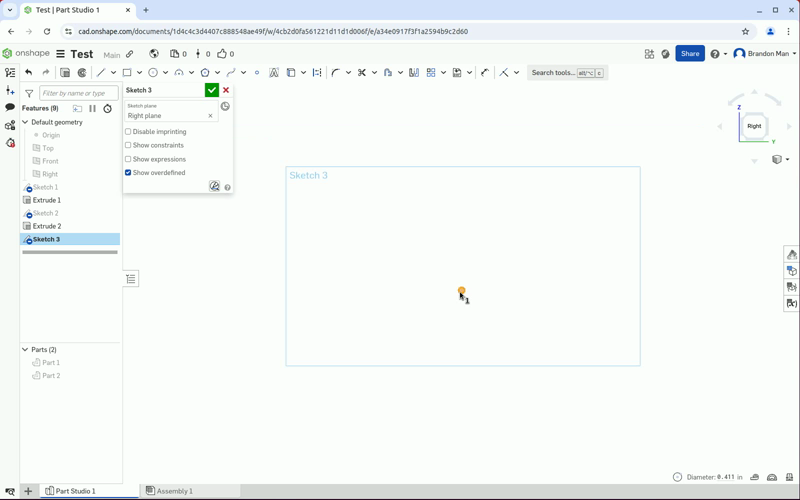
scroll(-6)
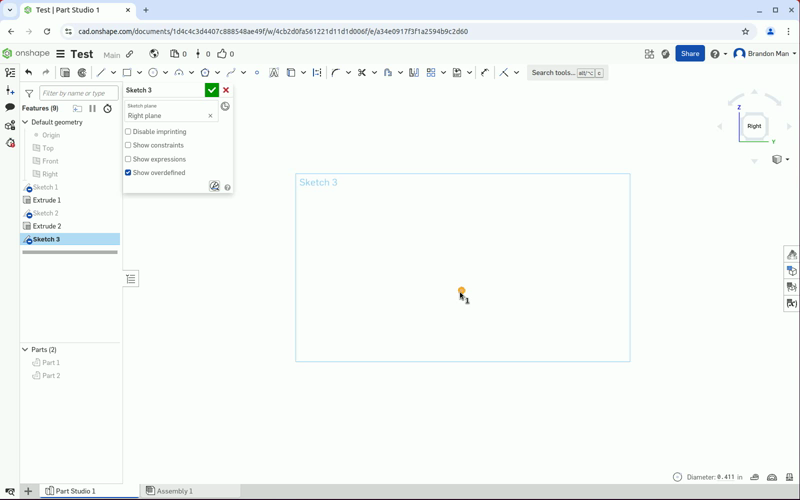
scroll(-6)
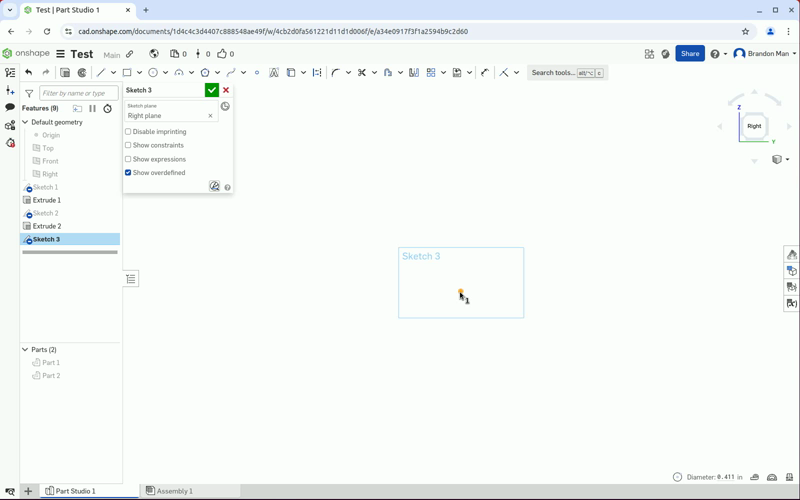
mouse_move(73, 352)
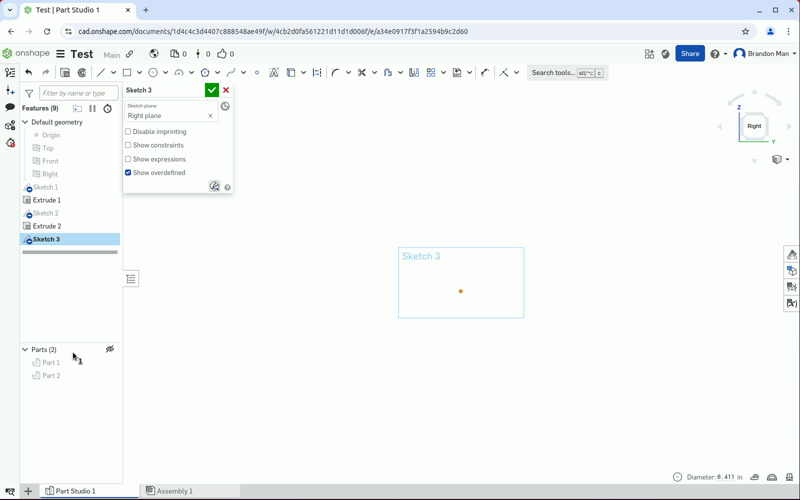
key(shift+y)
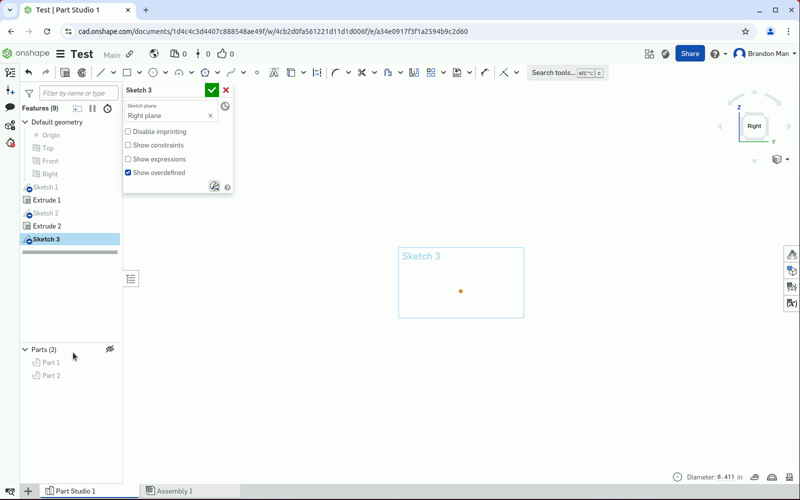
key(shift+e)
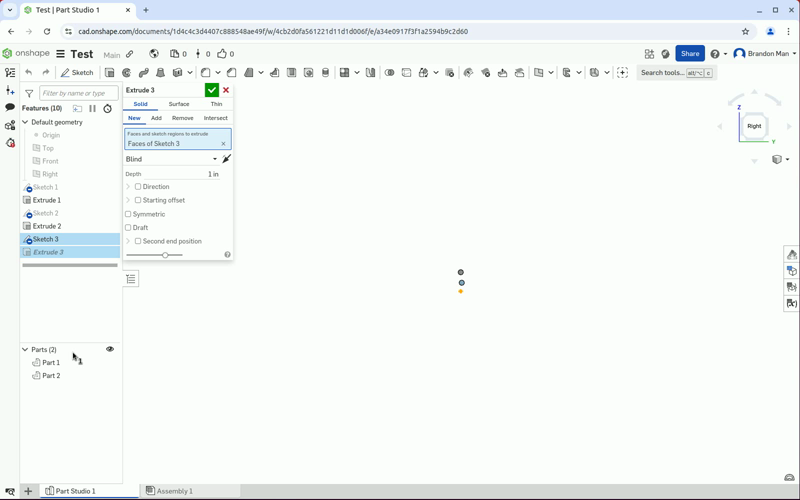
mouse_move(143, 106)
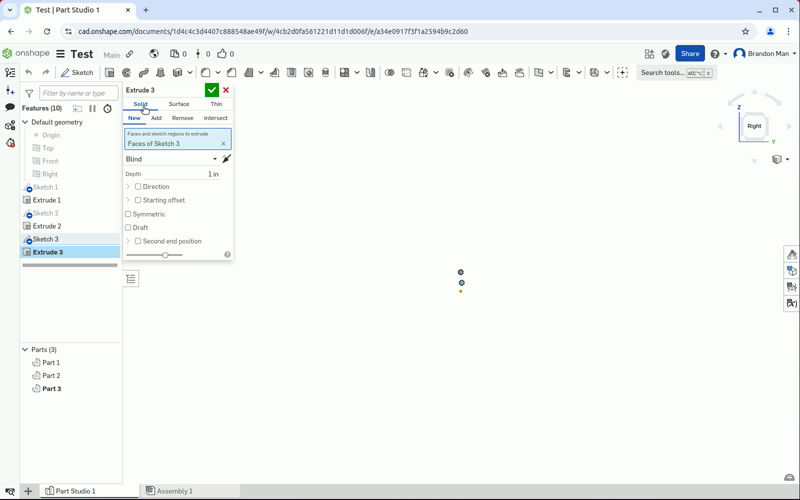
click(143, 106)
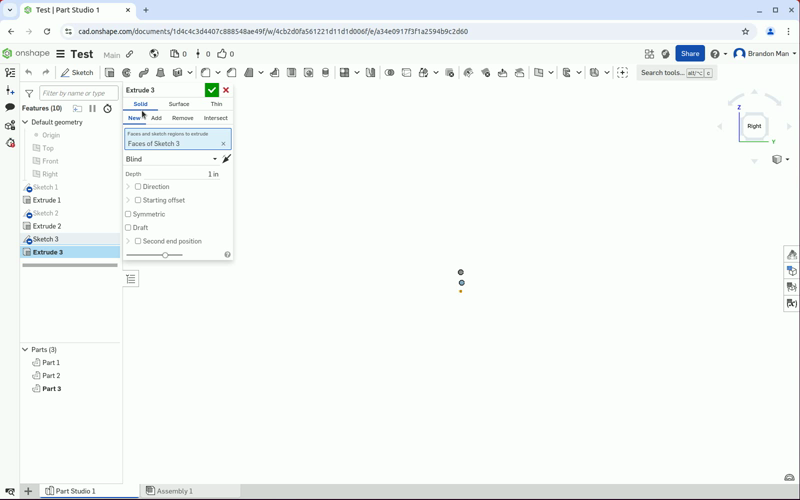
mouse_move(137, 120)
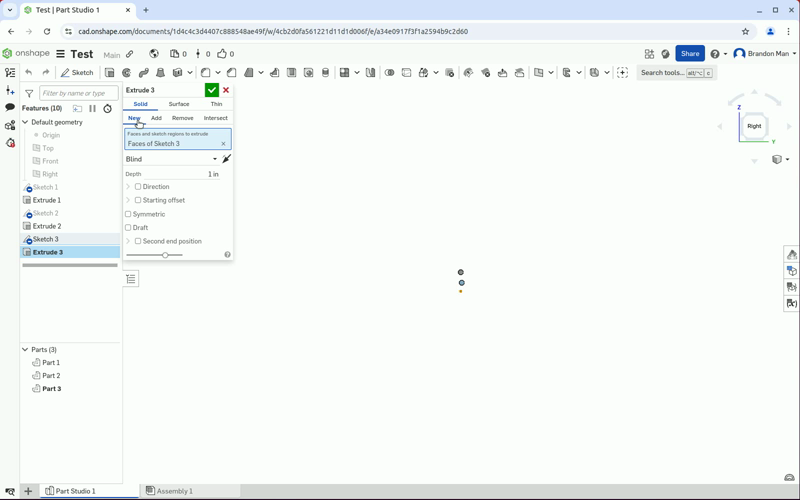
click(137, 120)
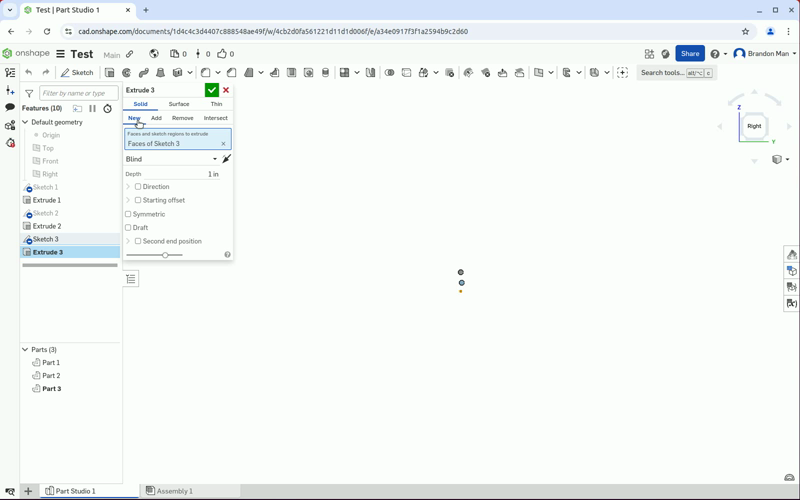
key(tab, 4)
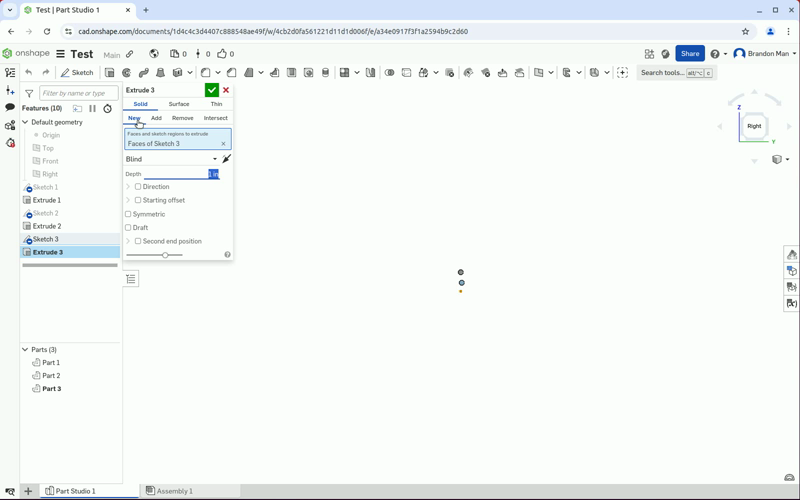
text(7.703)
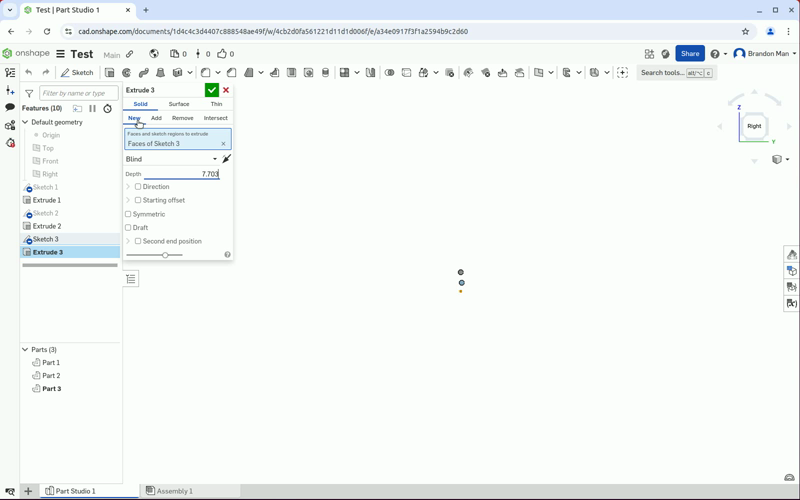
key(enter)
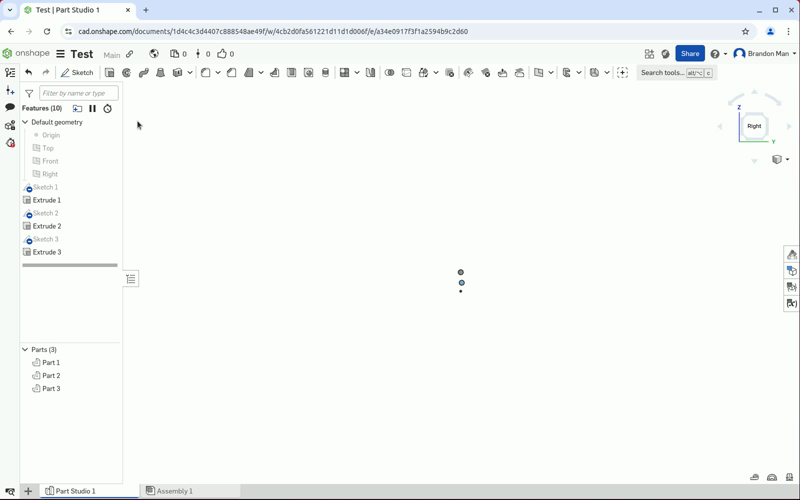
key(shift+h)
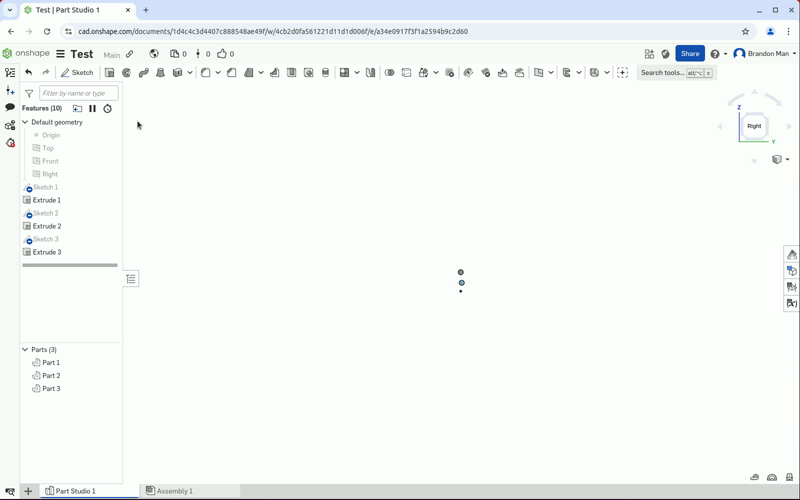
key(shift+h)
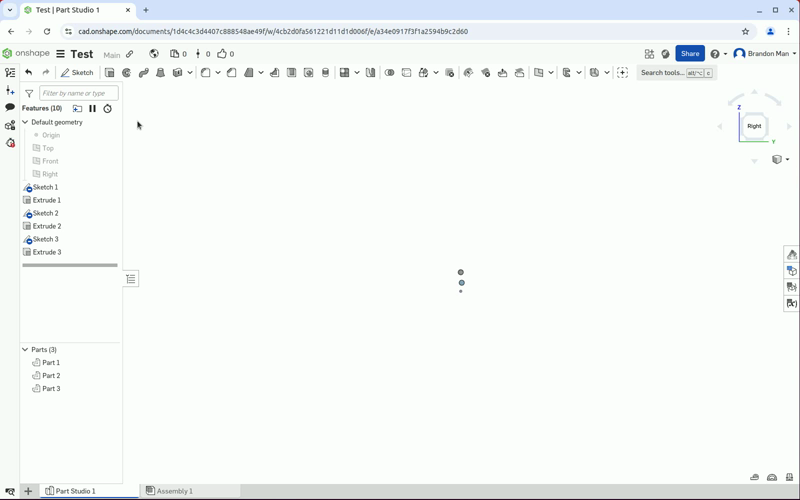
key(shift+7)
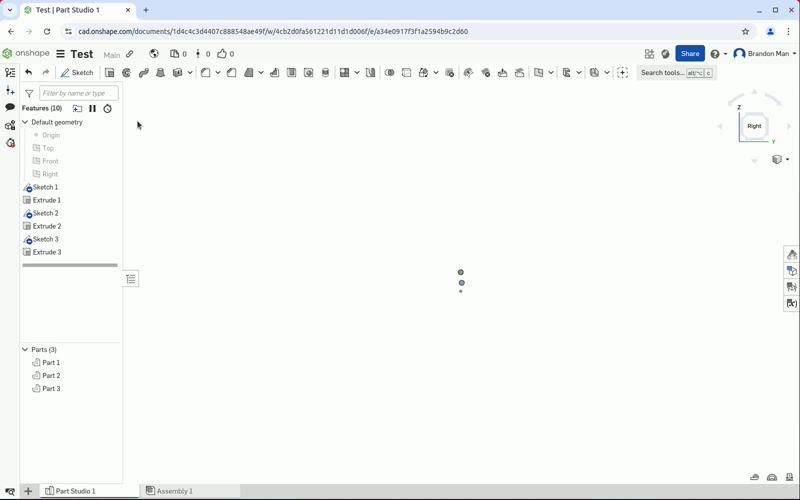
key(right, 2)
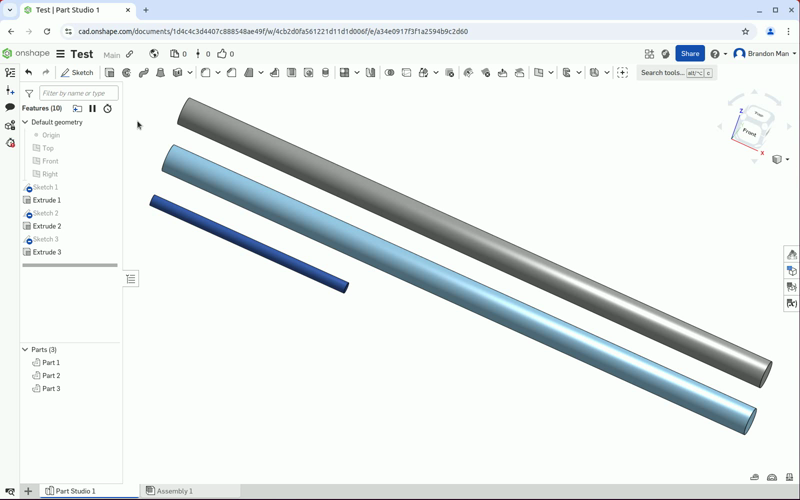
key(down, 2)
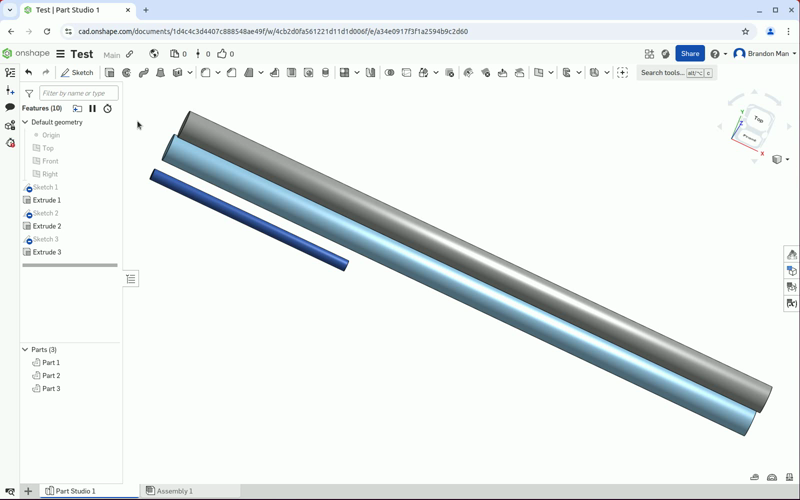
key(up, 2)
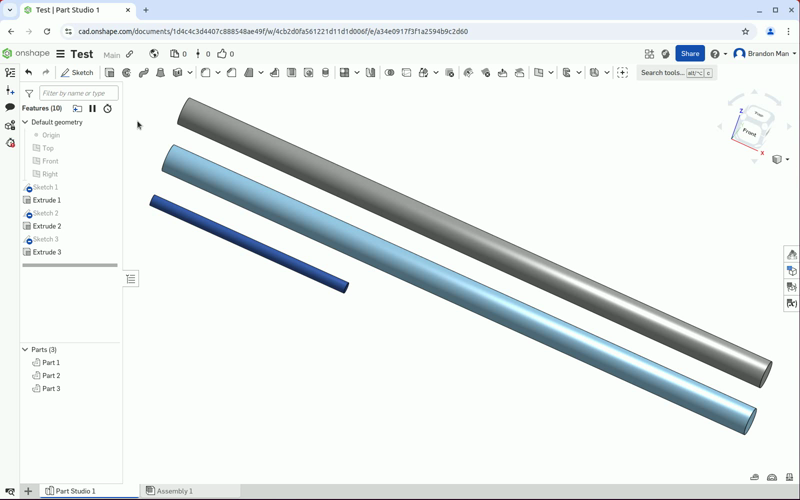
key(left, 2)
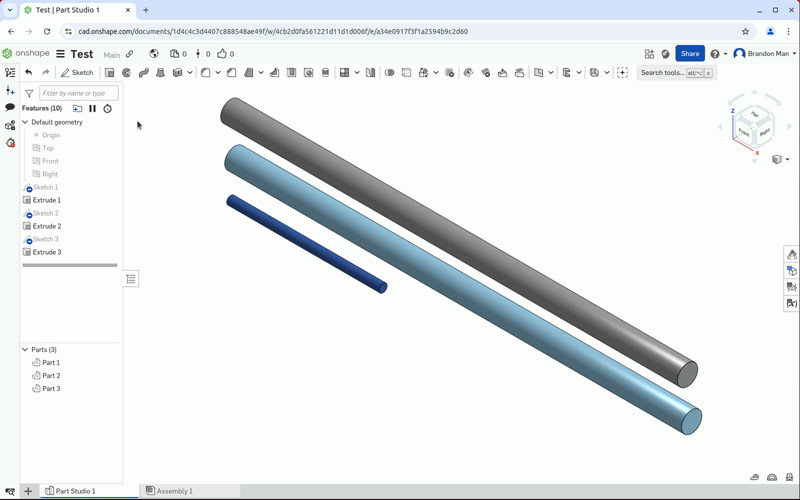
mouse_move(73, 189)
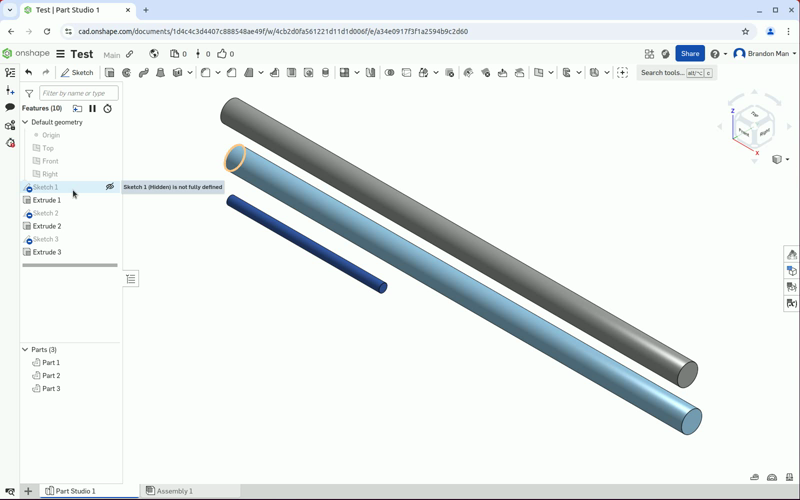
click(73, 189)